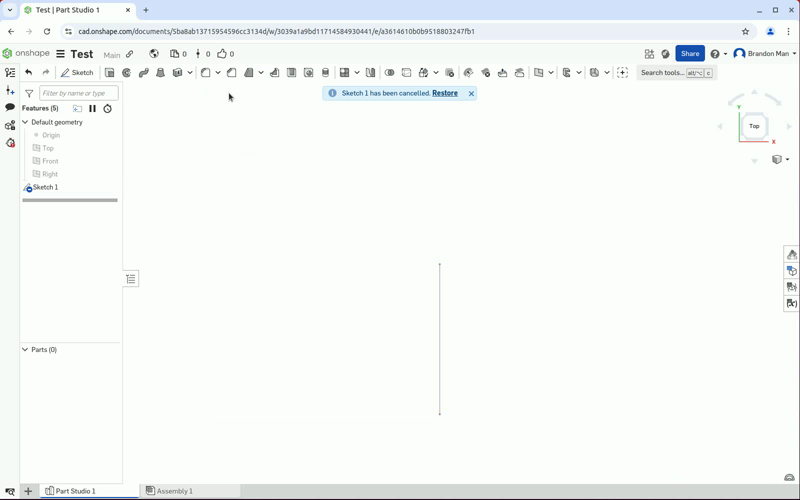
key(shift+h)
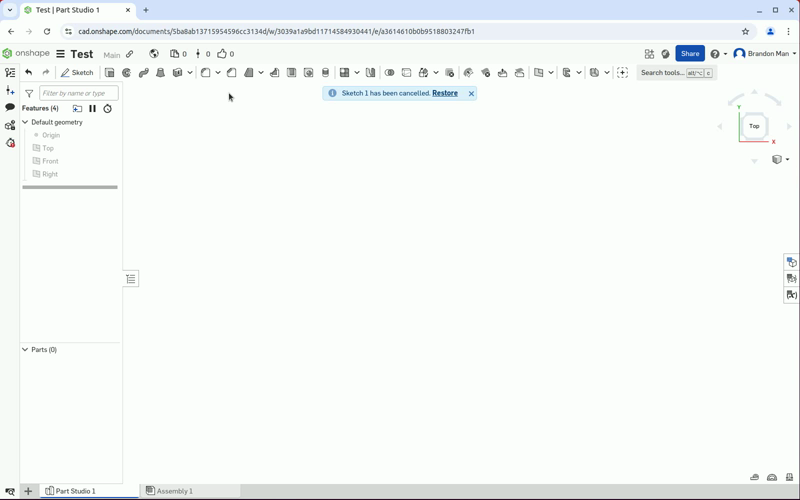
mouse_move(73, 352)
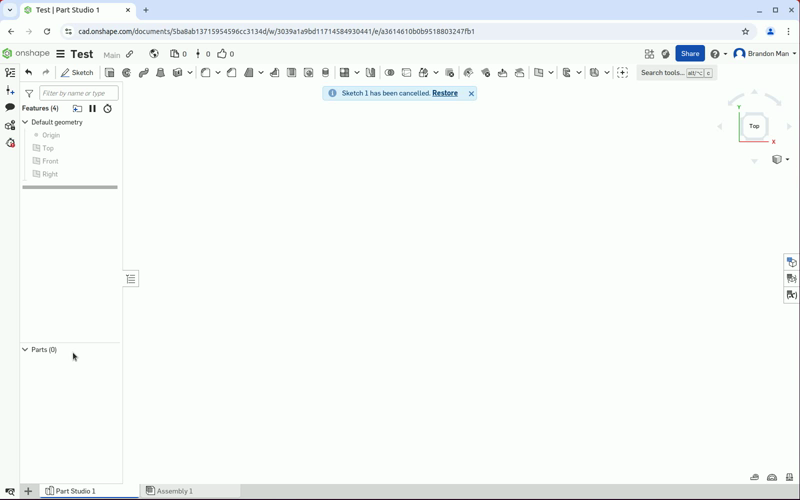
key(y)
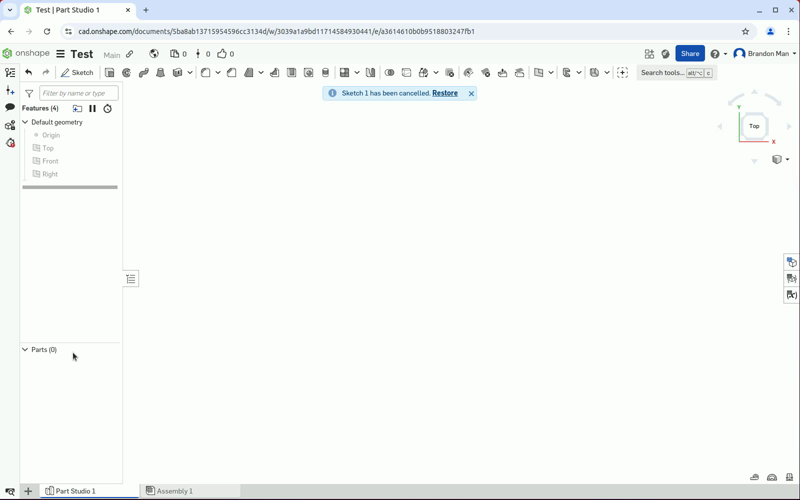
key(shift+p)
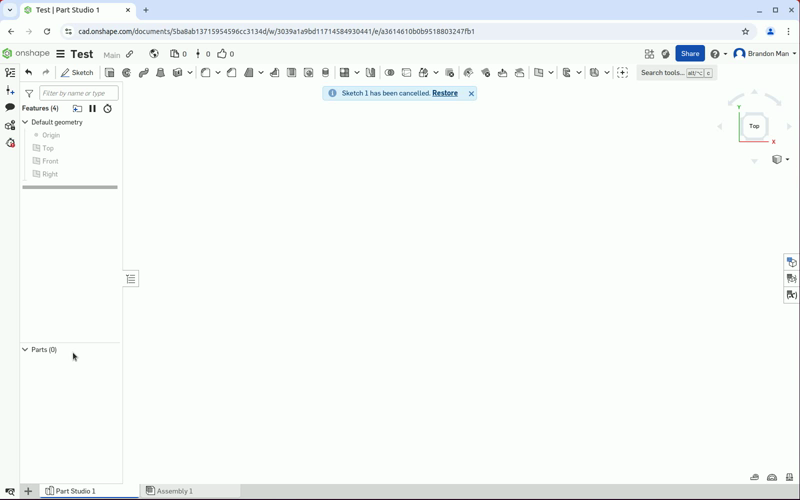
key(space)
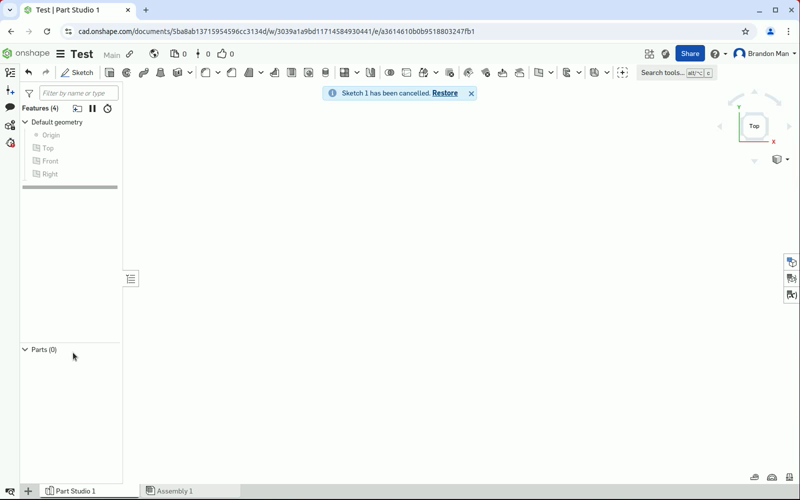
key_down(shift)
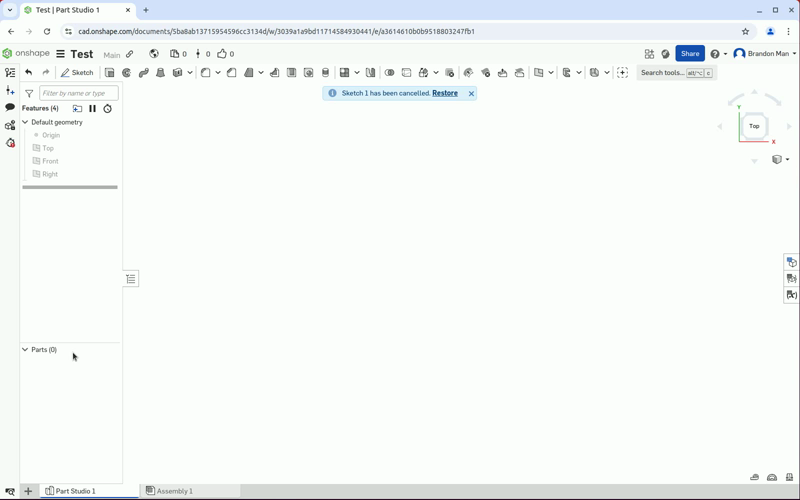
key(up)
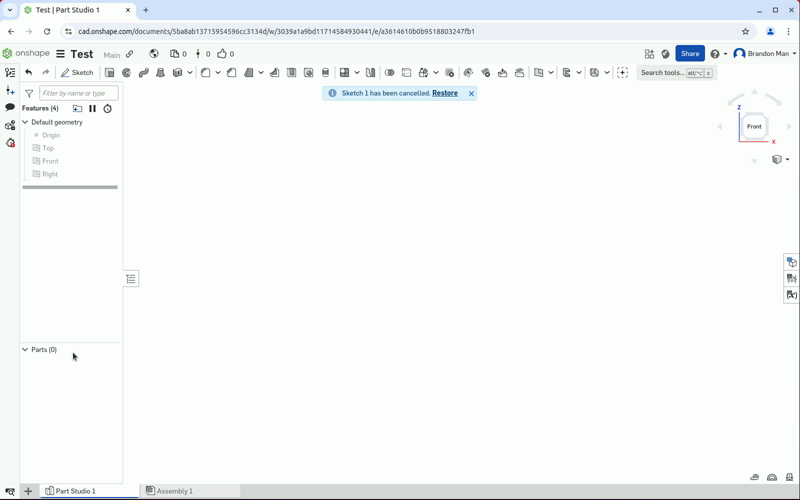
key_up(shift)
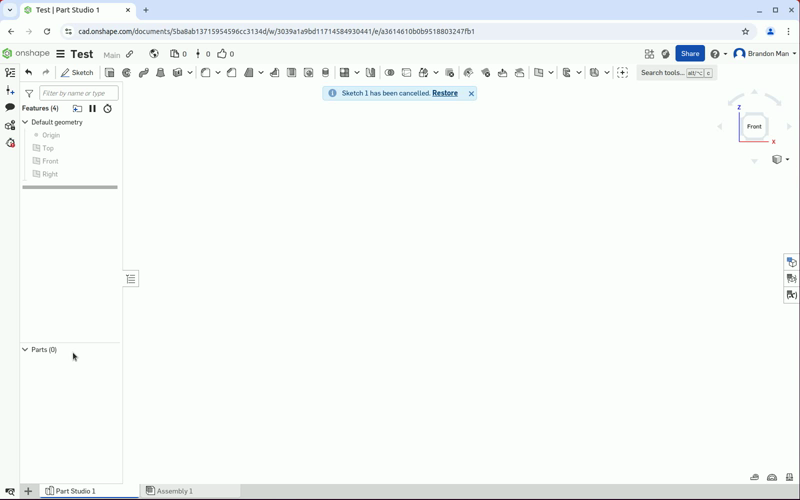
mouse_move(73, 352)
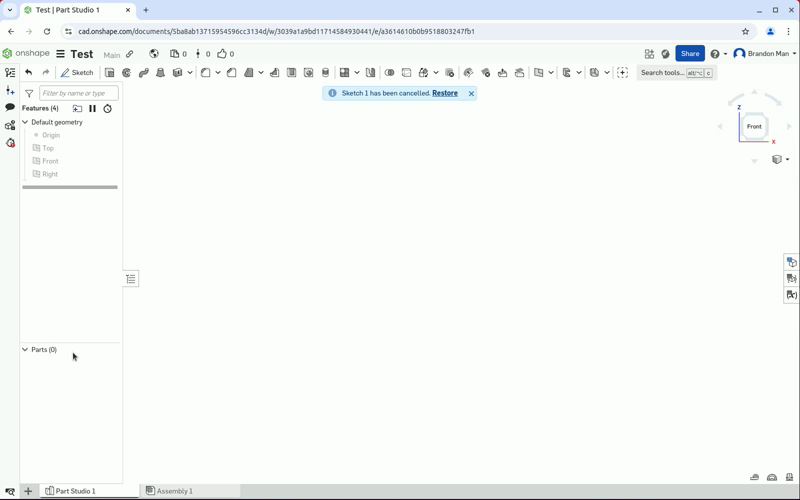
key(shift+y)
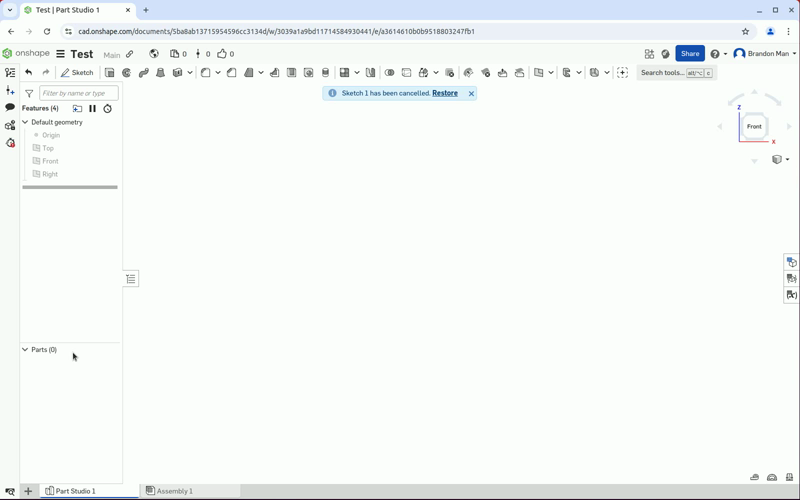
key(shift+s)
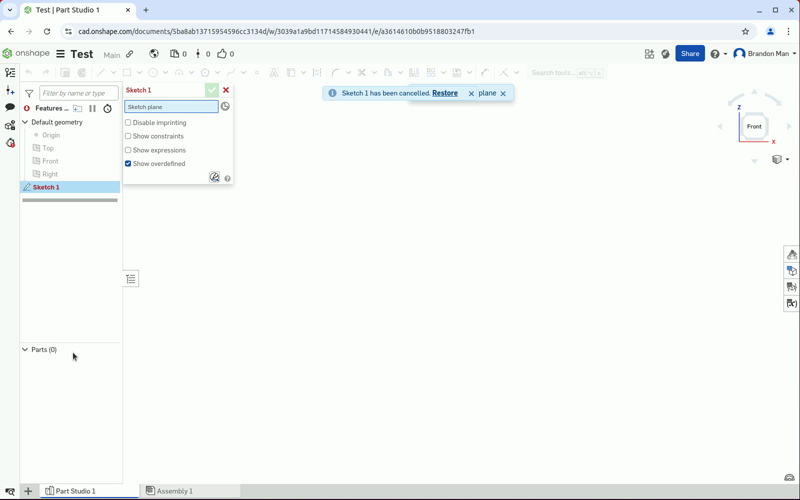
mouse_move(73, 163)
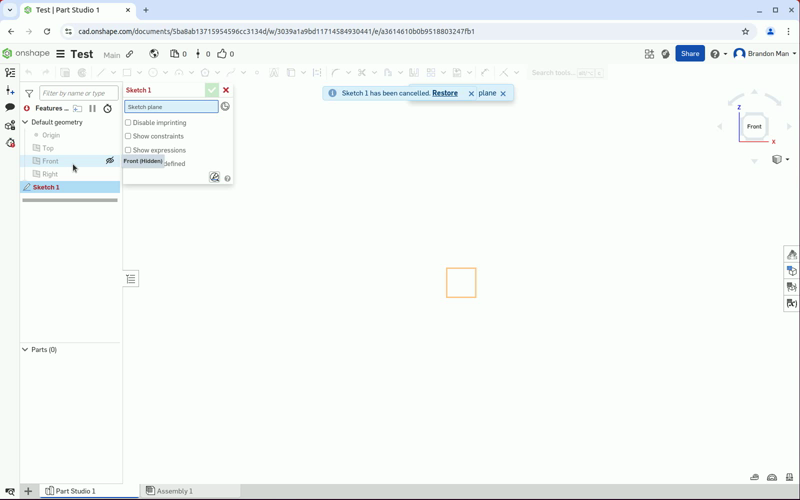
click(73, 163)
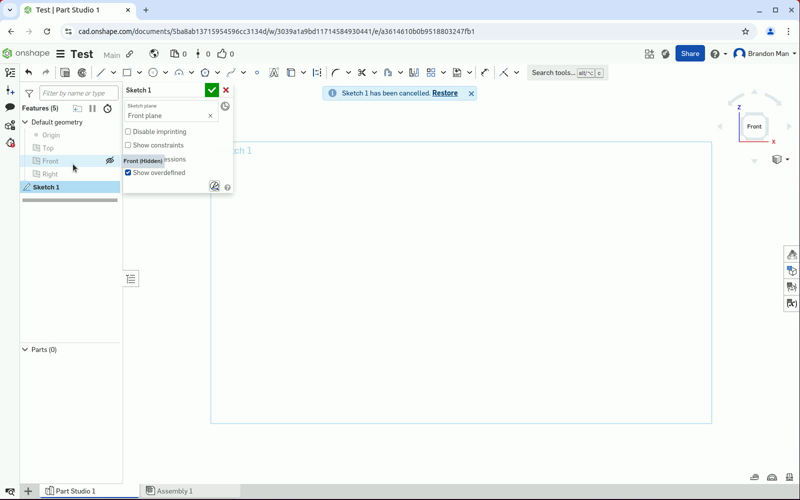
mouse_move(73, 352)
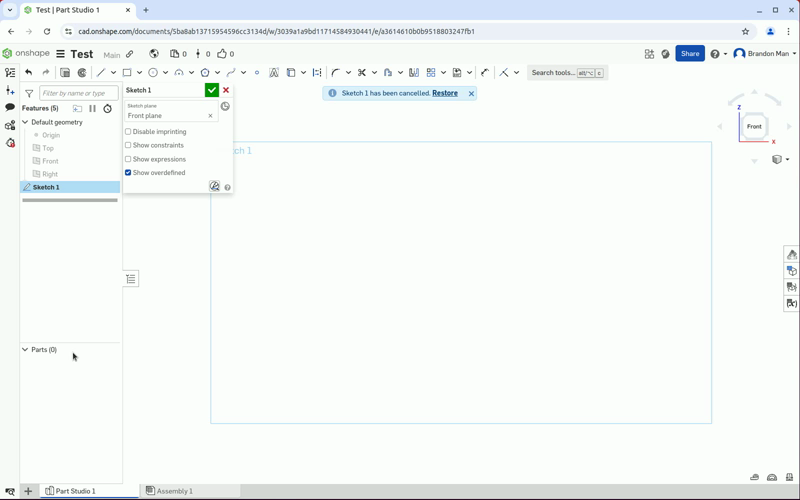
key(y)
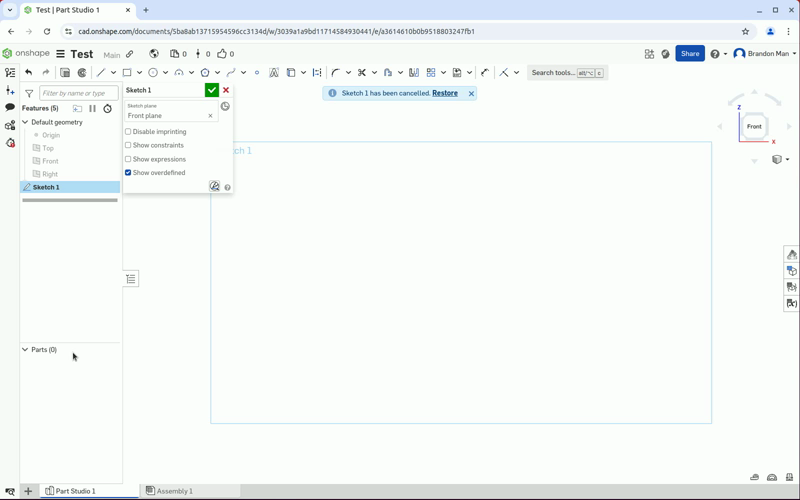
key(l)
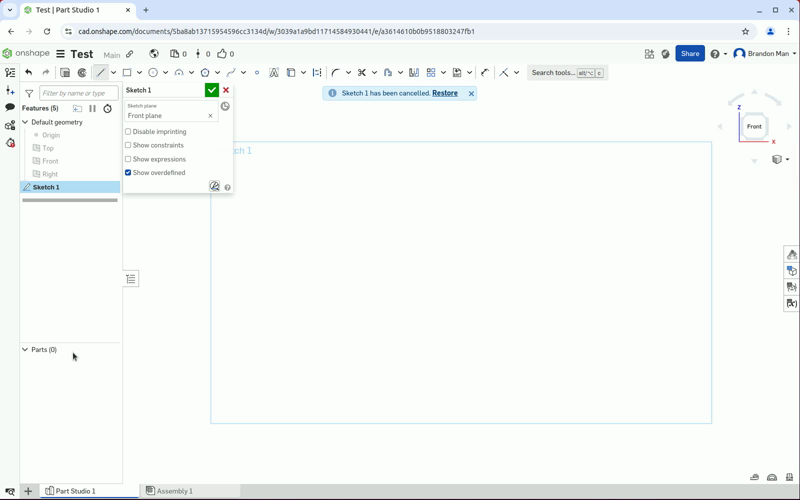
key_down(shift)
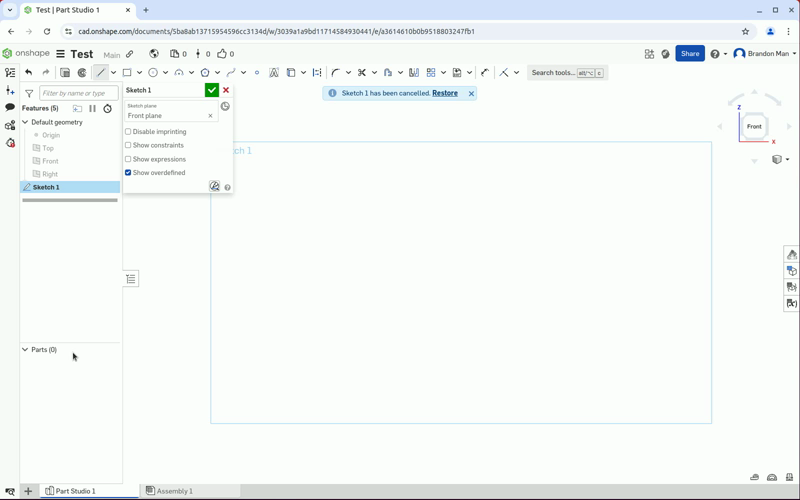
mouse_move(414, 328)
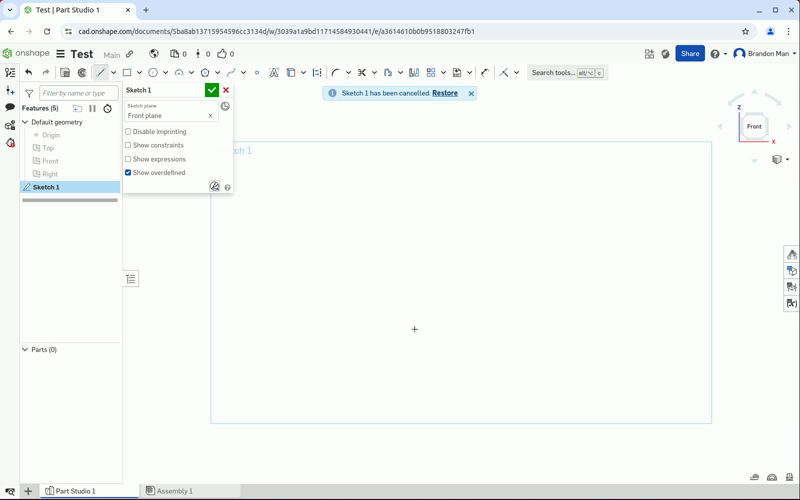
click(414, 328)
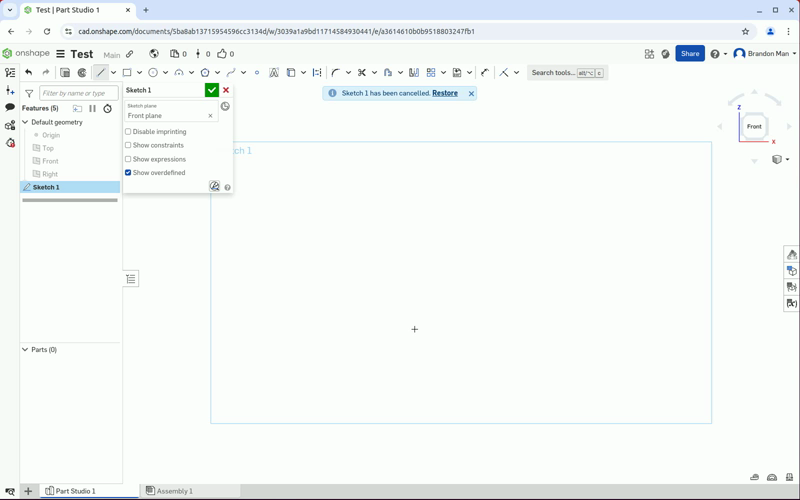
key_up(shift)
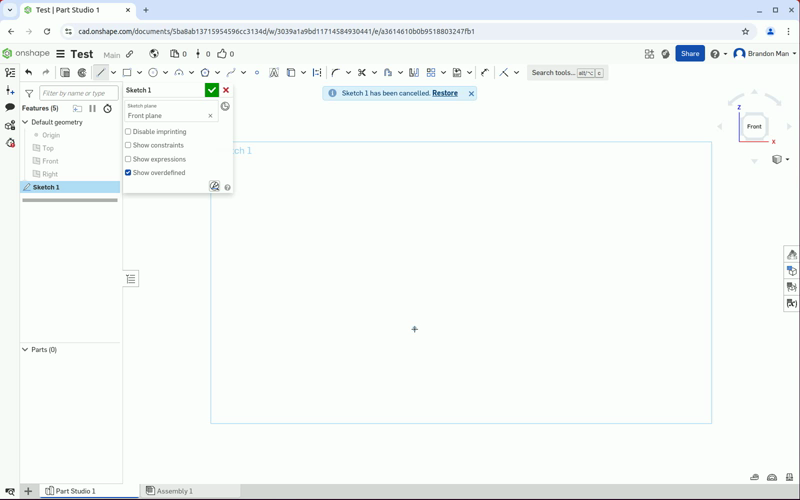
key_down(shift)
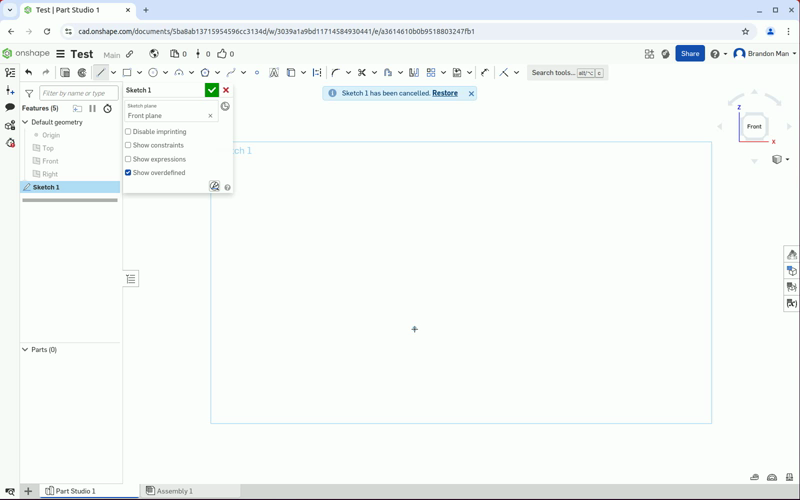
mouse_move(444, 328)
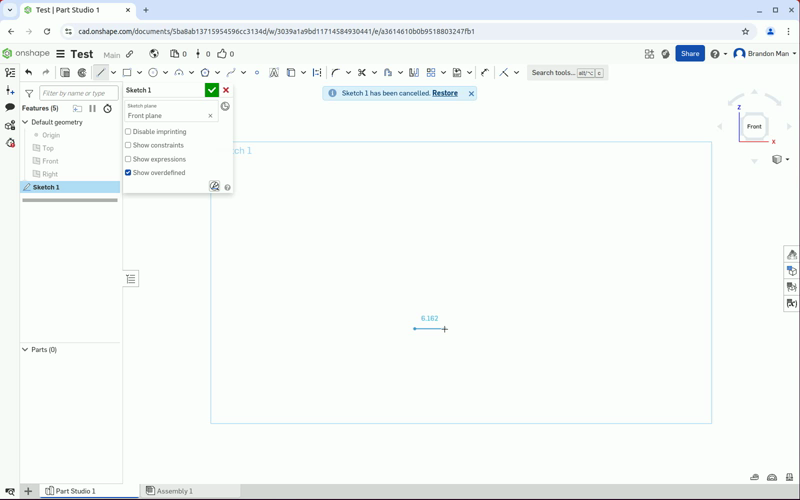
mouse_move(424, 328)
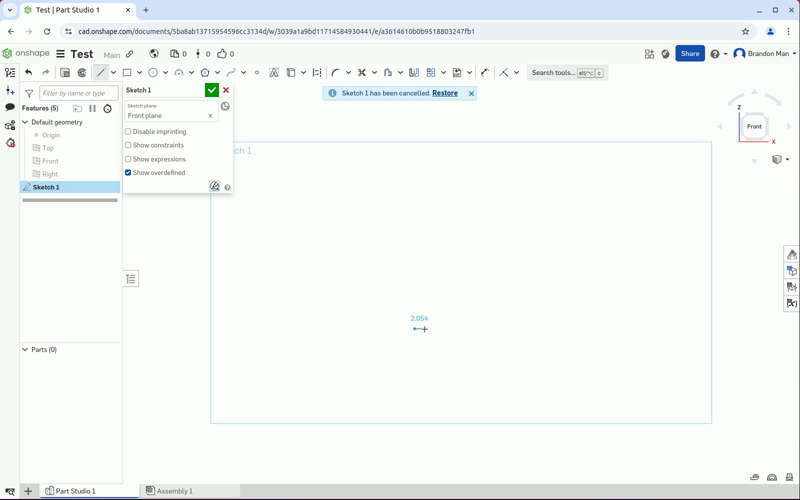
click(424, 328)
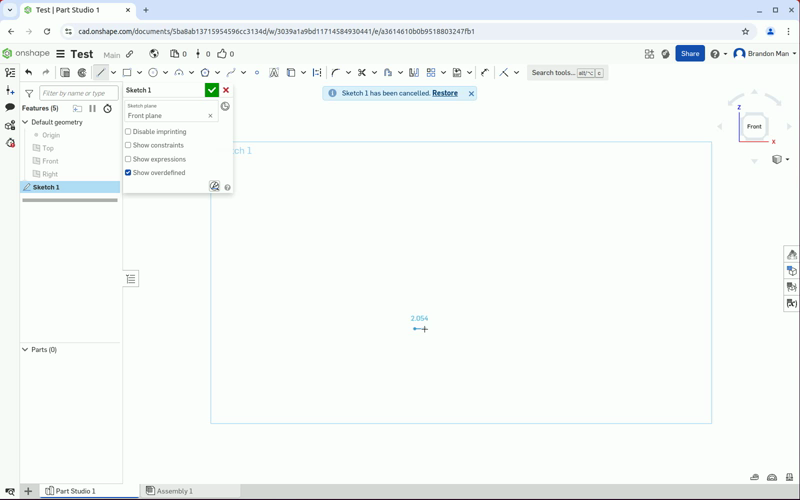
key_up(shift)
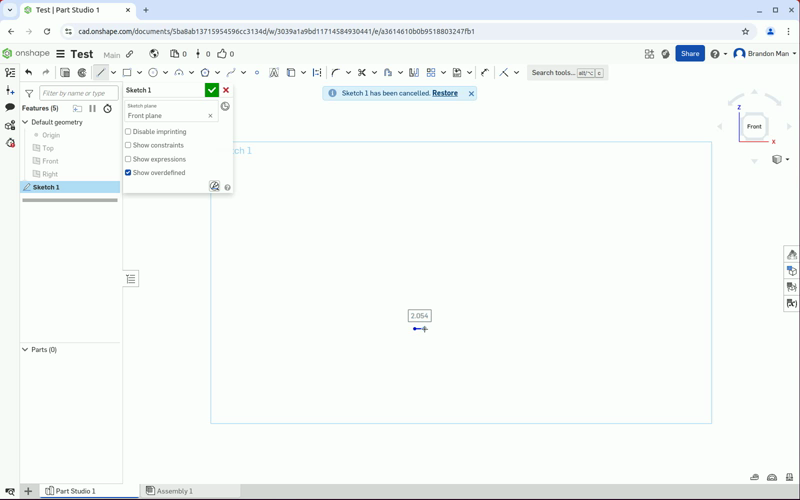
key_down(shift)
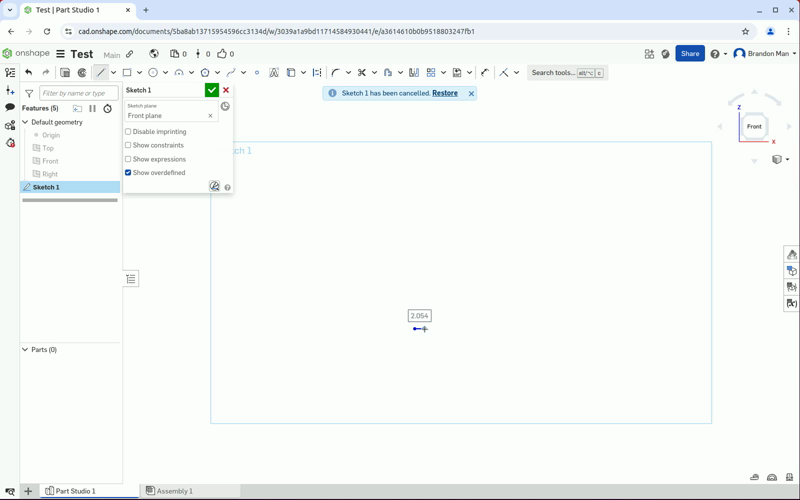
mouse_move(424, 221)
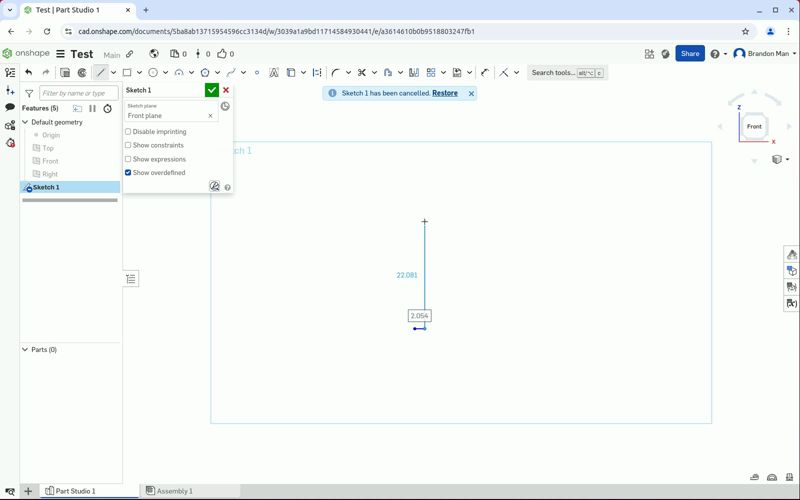
click(424, 221)
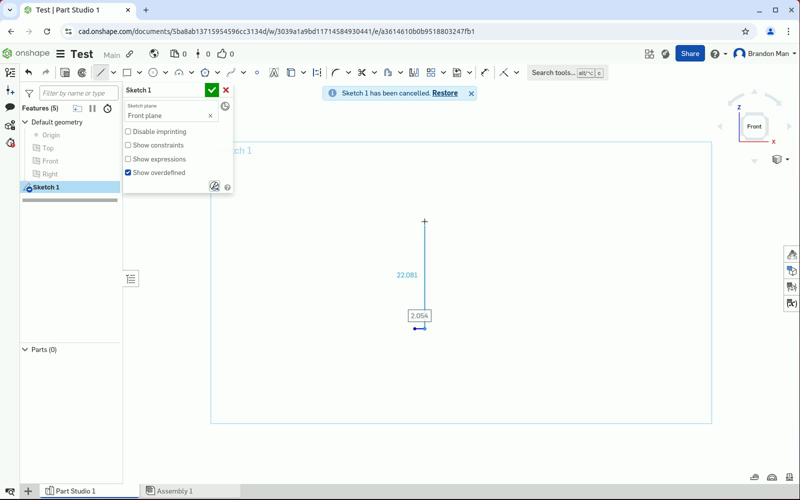
key_up(shift)
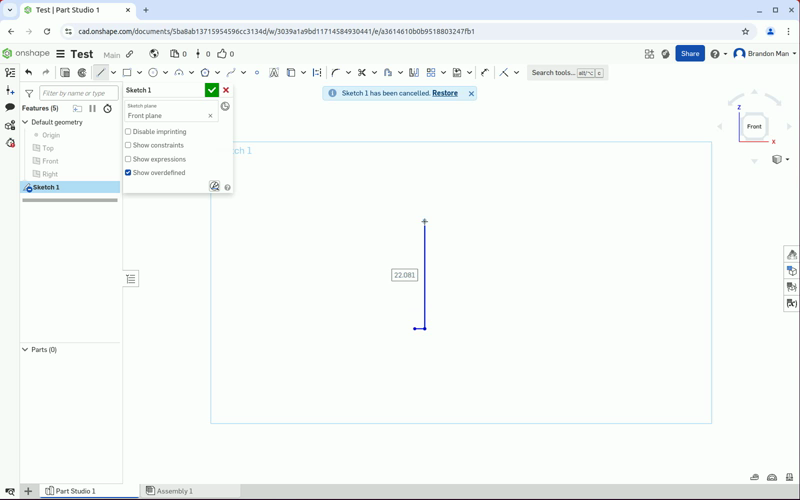
key_down(shift)
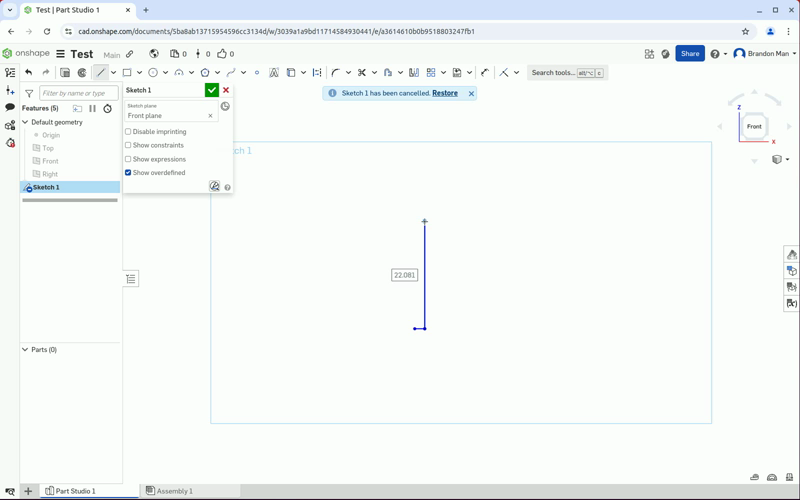
mouse_move(498, 221)
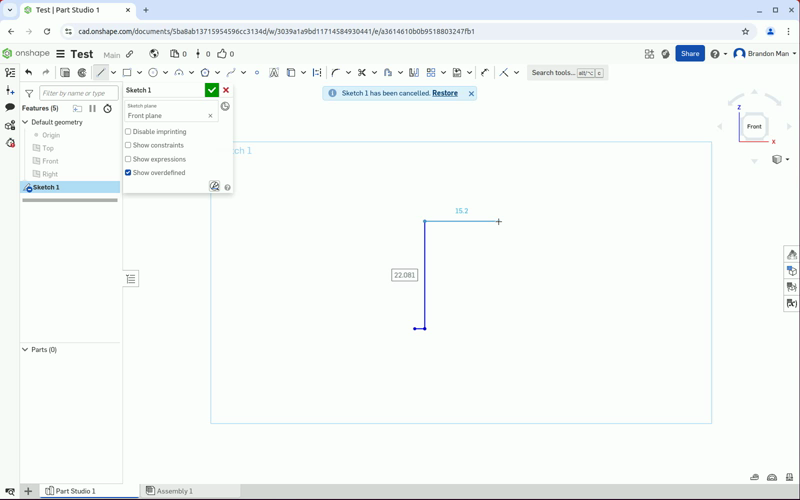
click(498, 221)
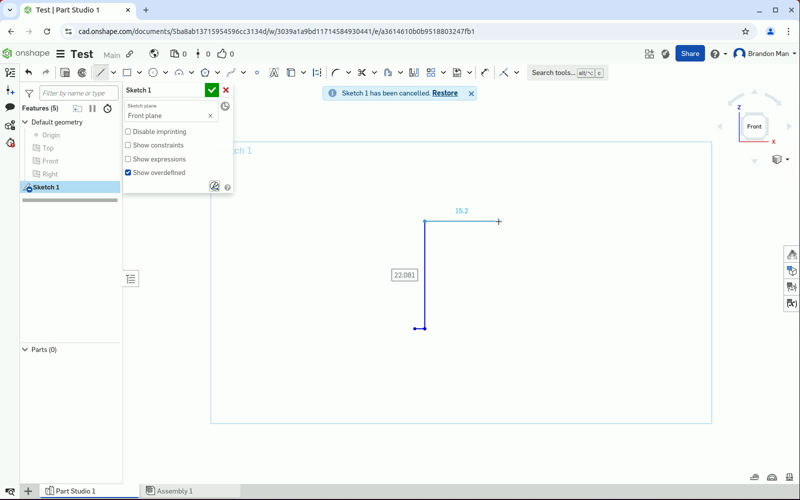
key_up(shift)
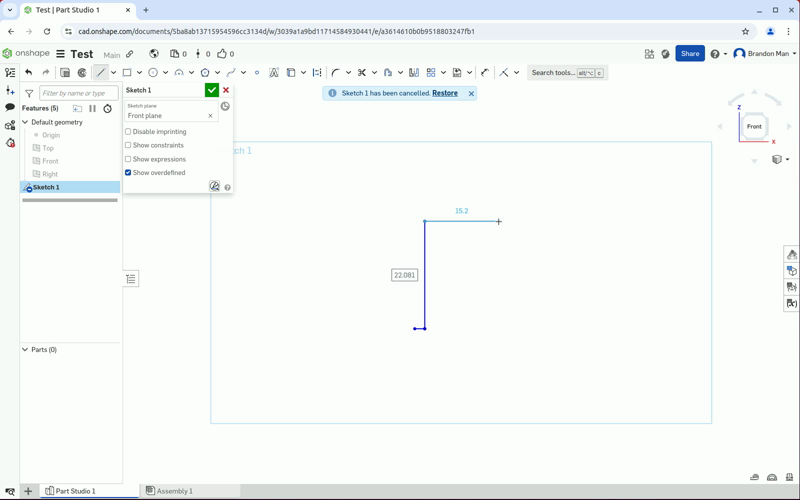
key_down(shift)
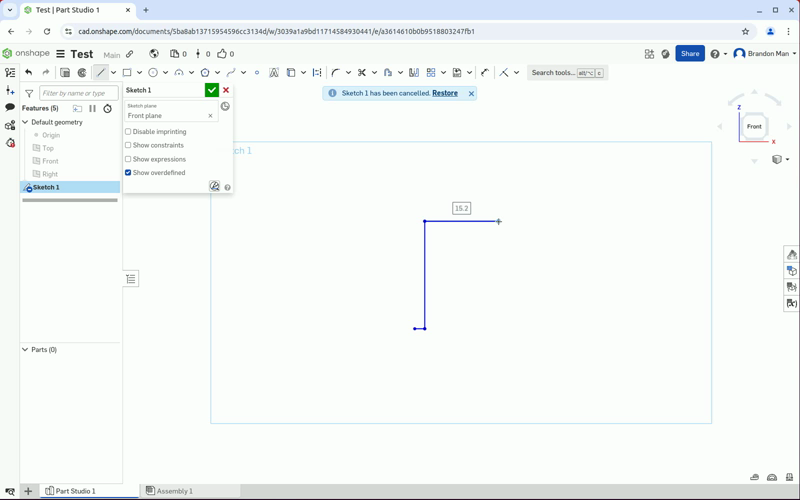
mouse_move(498, 328)
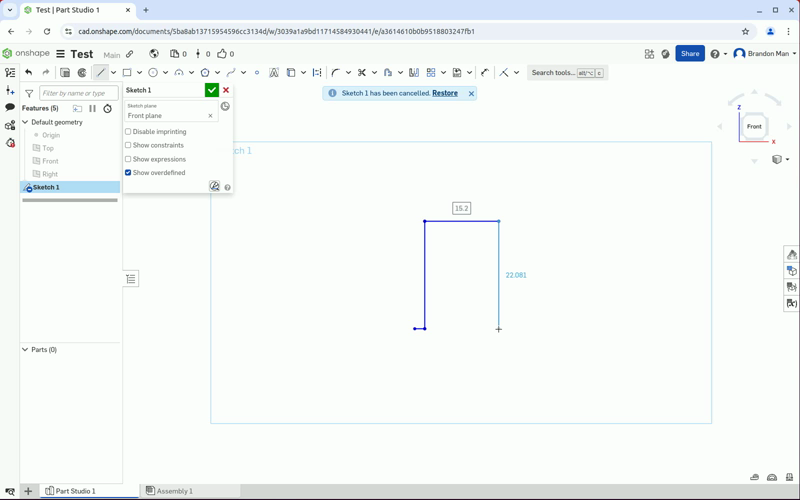
click(498, 328)
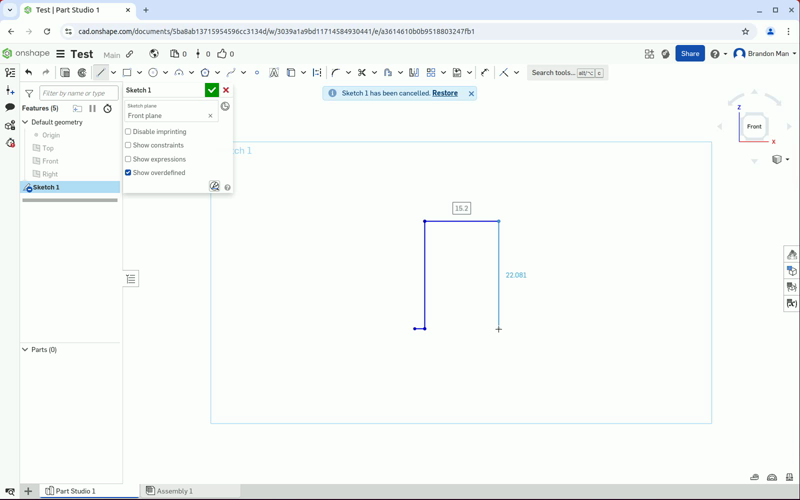
key_up(shift)
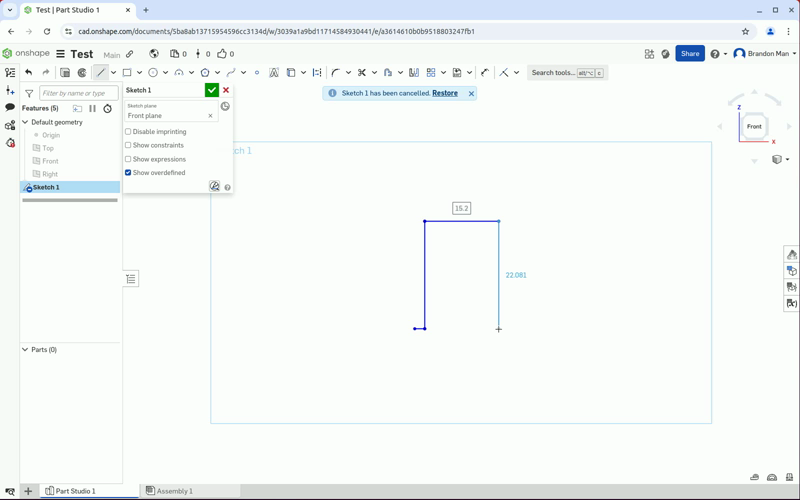
key_down(shift)
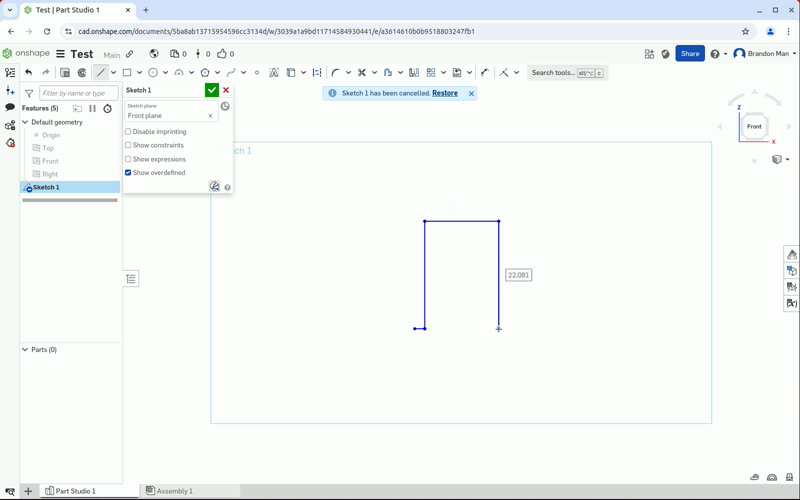
mouse_move(528, 328)
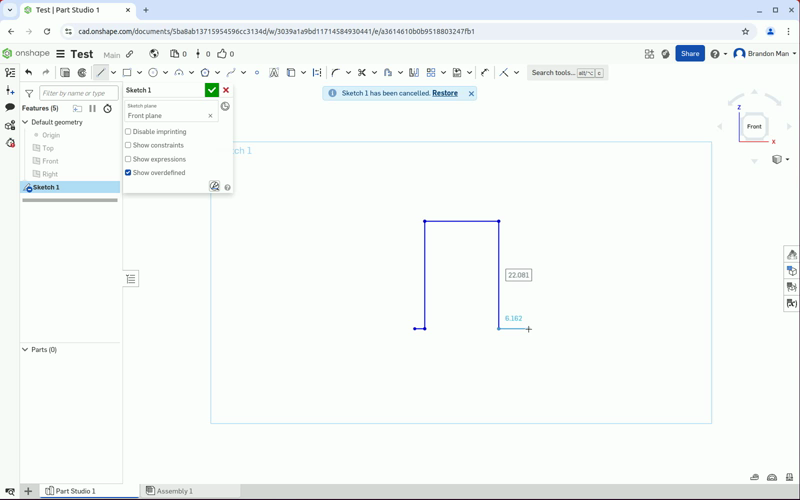
mouse_move(507, 328)
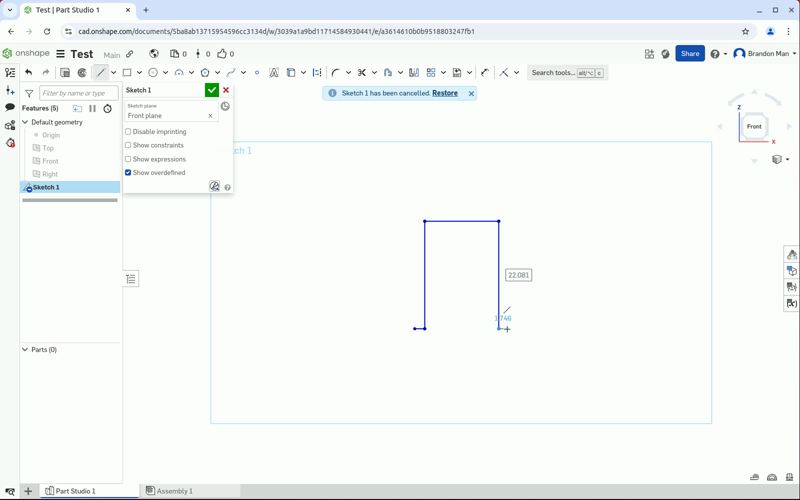
click(507, 328)
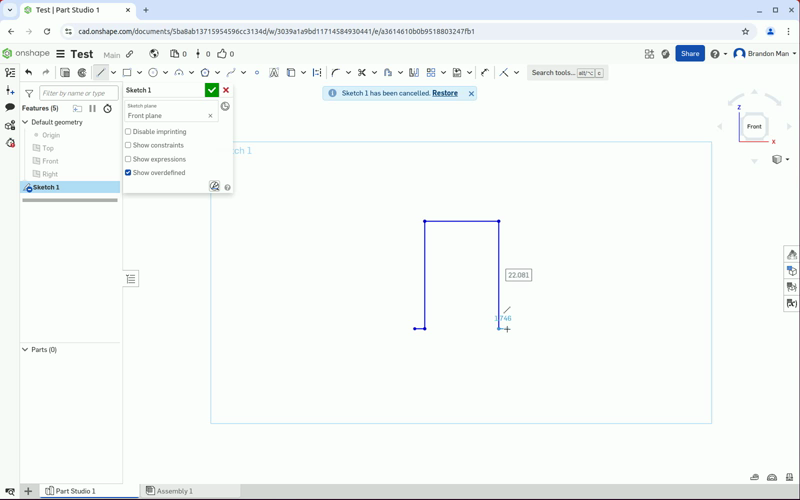
key_up(shift)
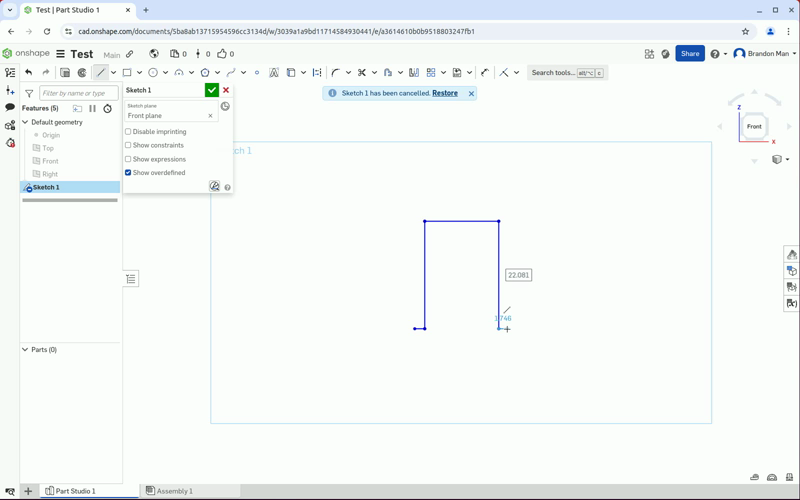
key_down(shift)
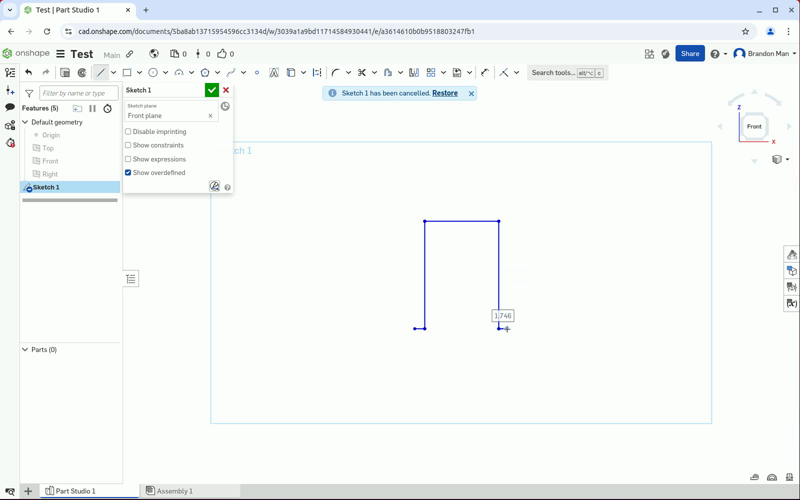
mouse_move(537, 328)
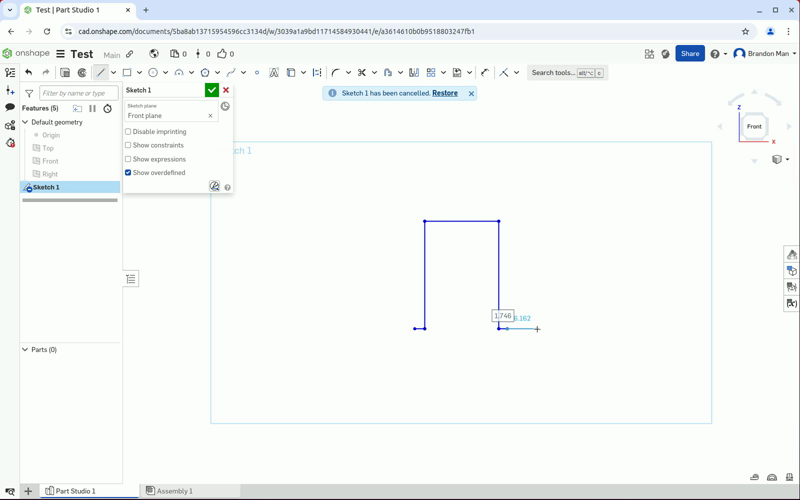
mouse_move(507, 322)
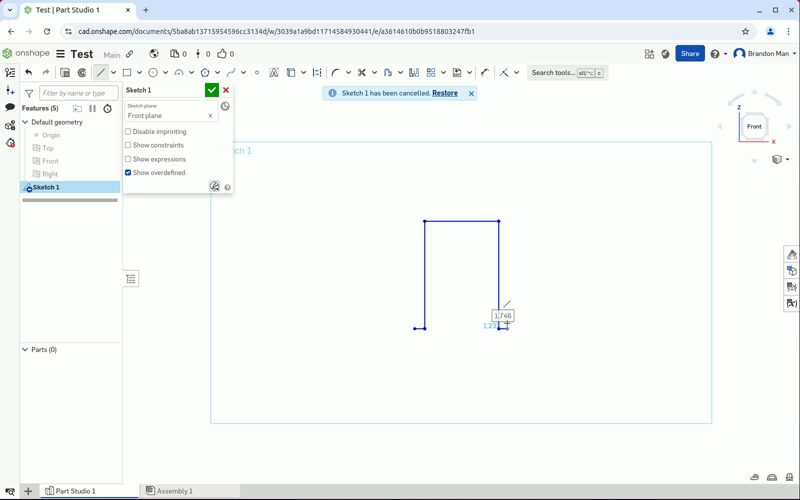
scroll(6)
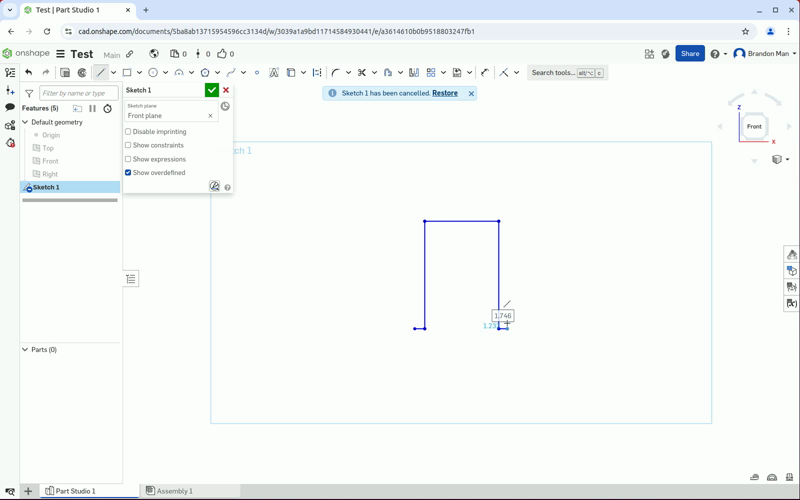
scroll(6)
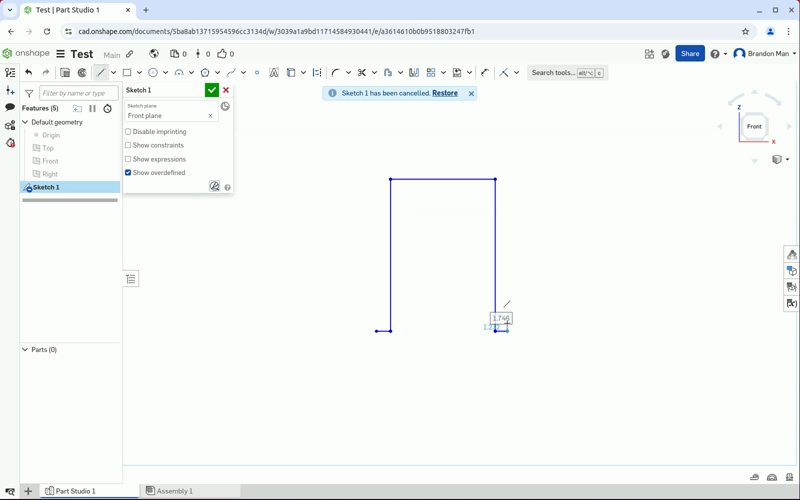
scroll(6)
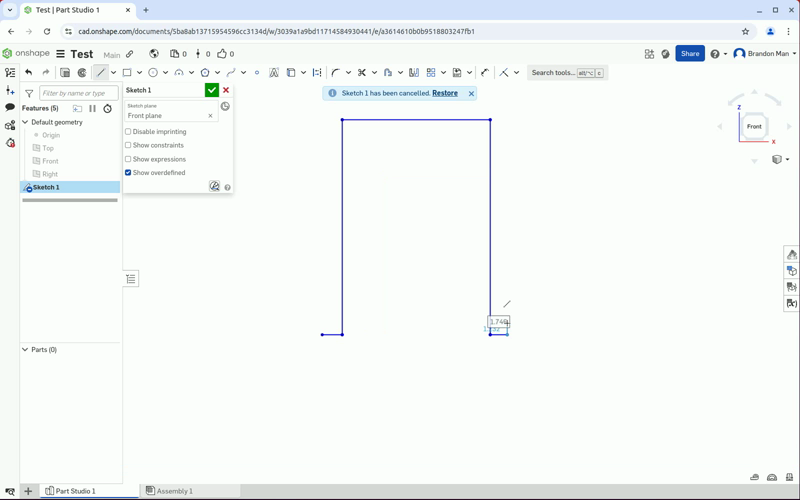
scroll(6)
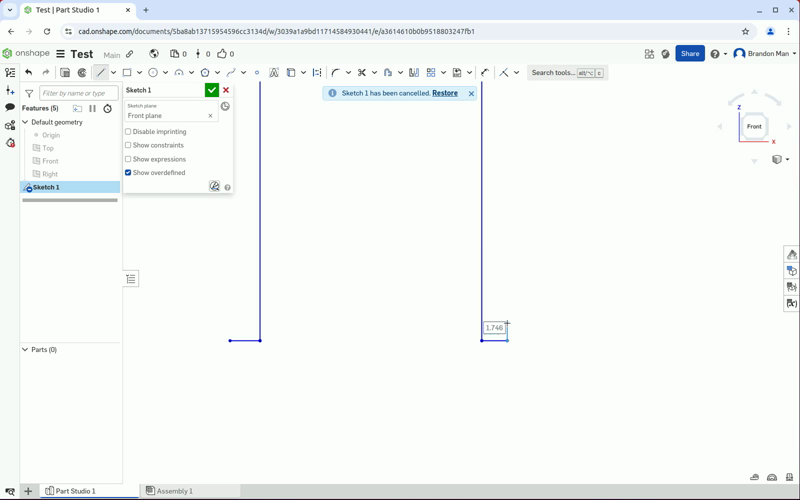
scroll(6)
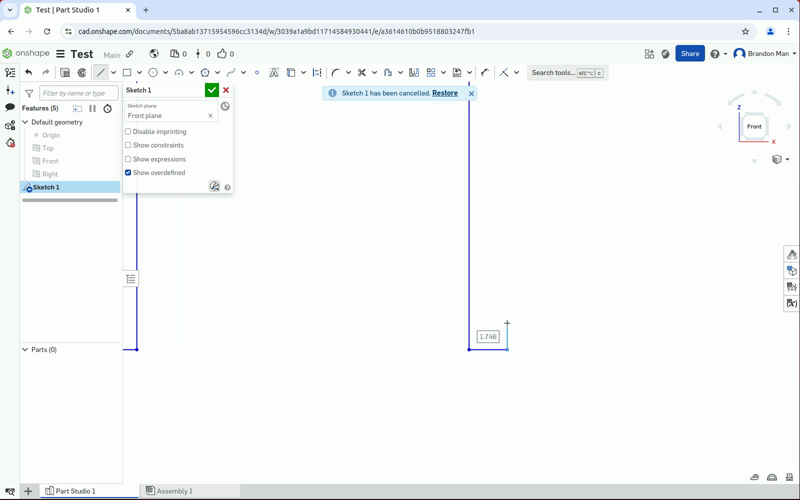
scroll(6)
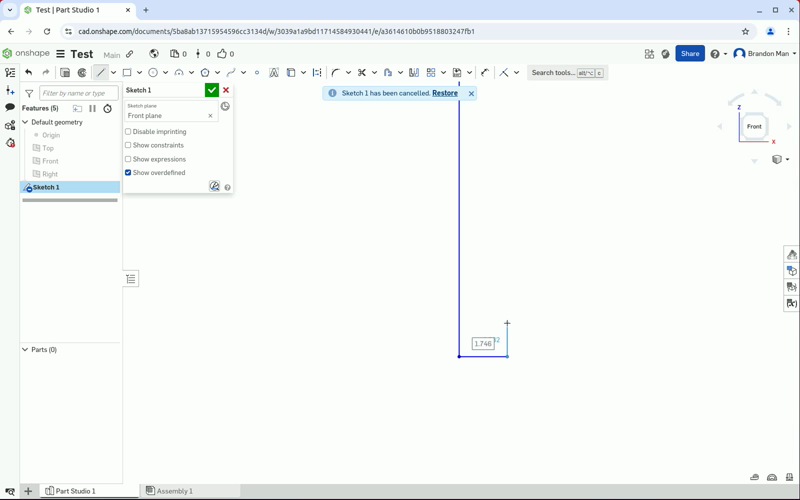
scroll(6)
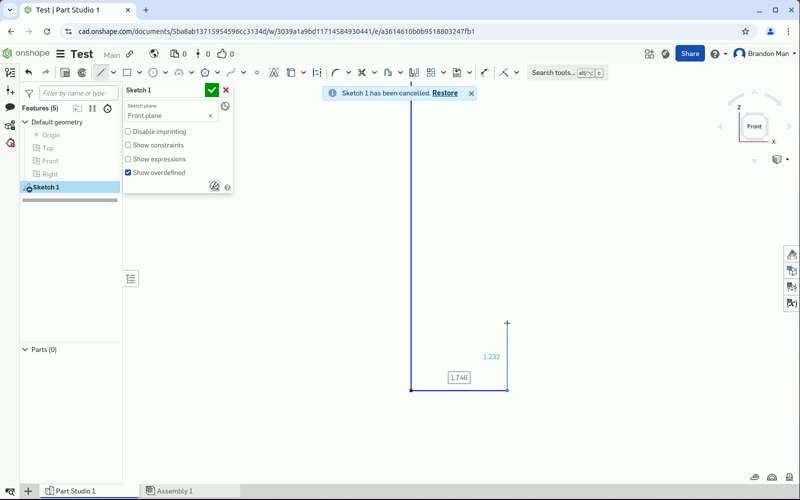
click(507, 322)
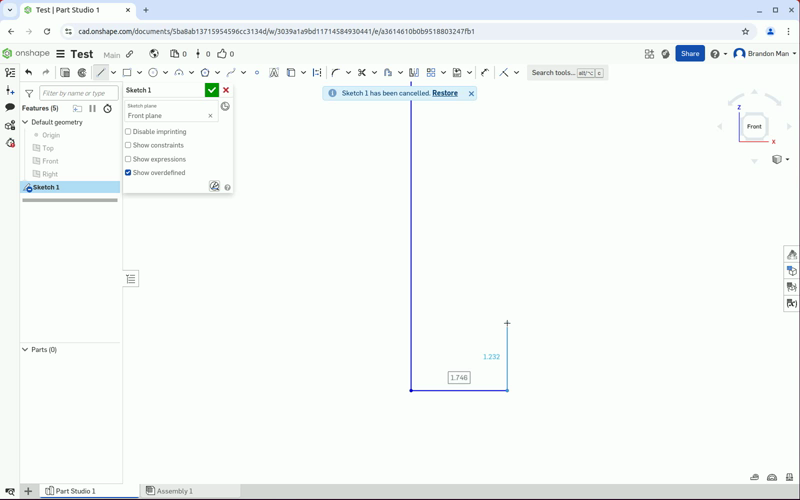
scroll(-6)
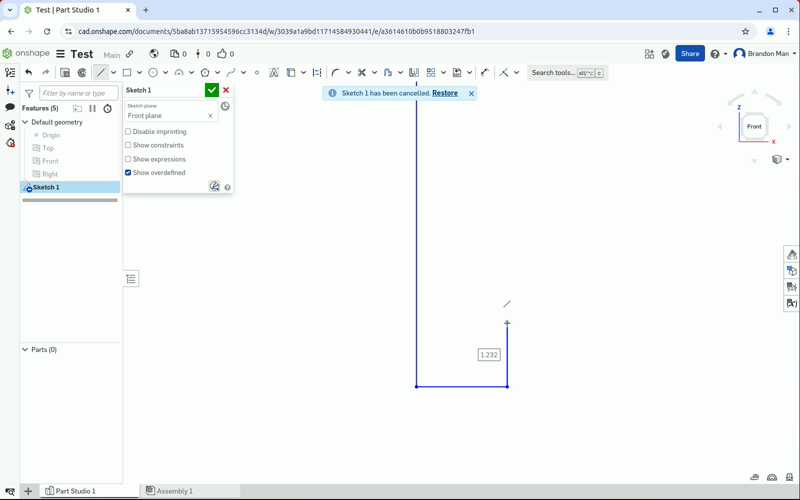
scroll(-6)
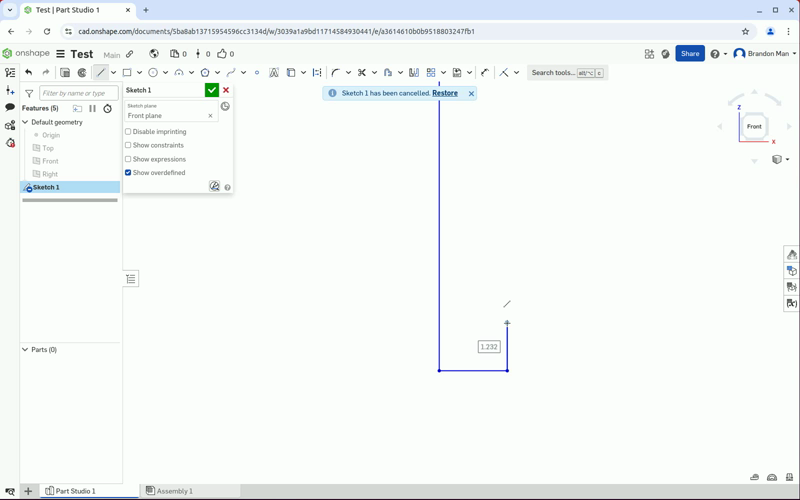
scroll(-6)
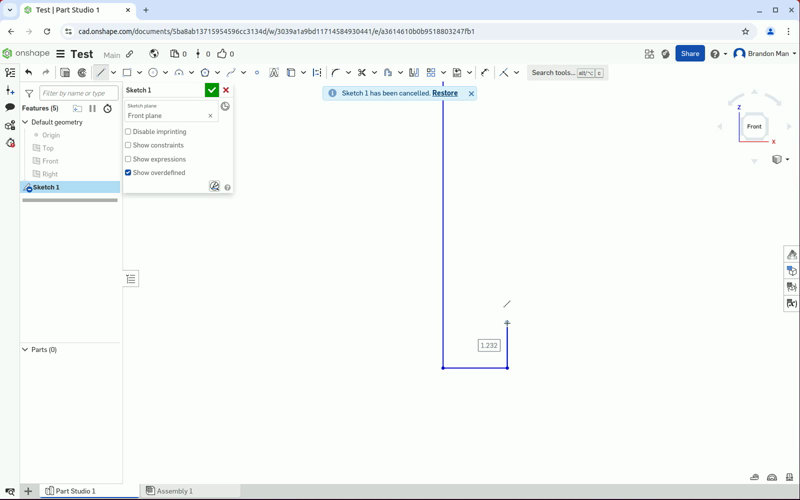
scroll(-6)
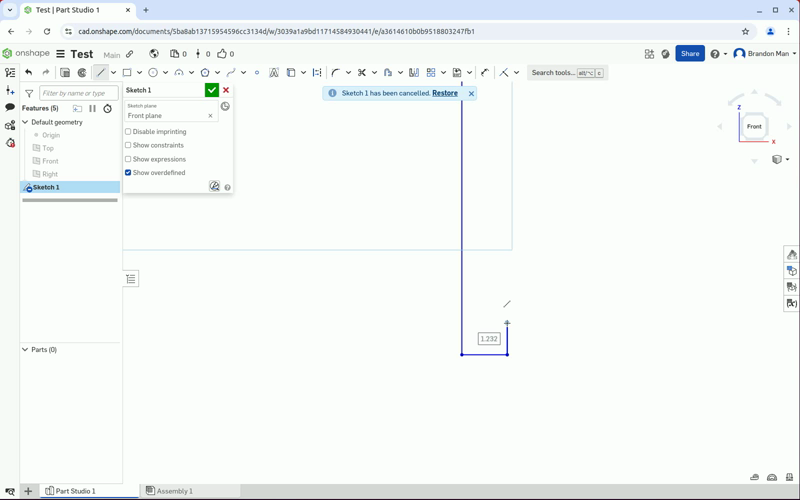
scroll(-6)
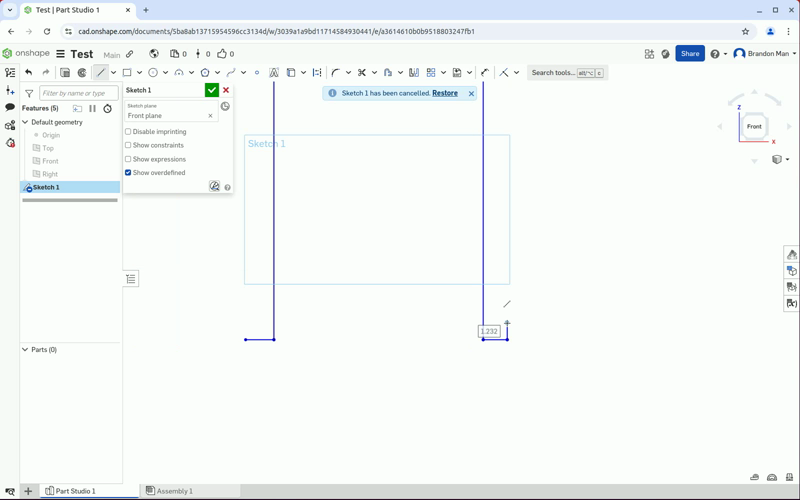
scroll(-6)
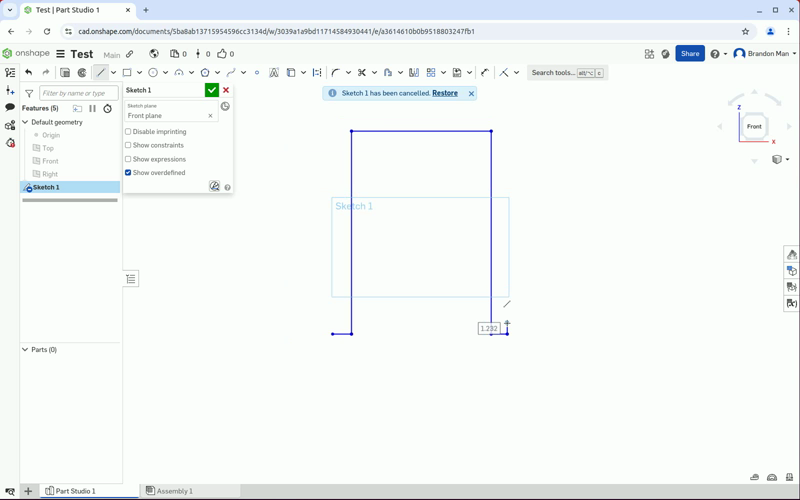
scroll(-6)
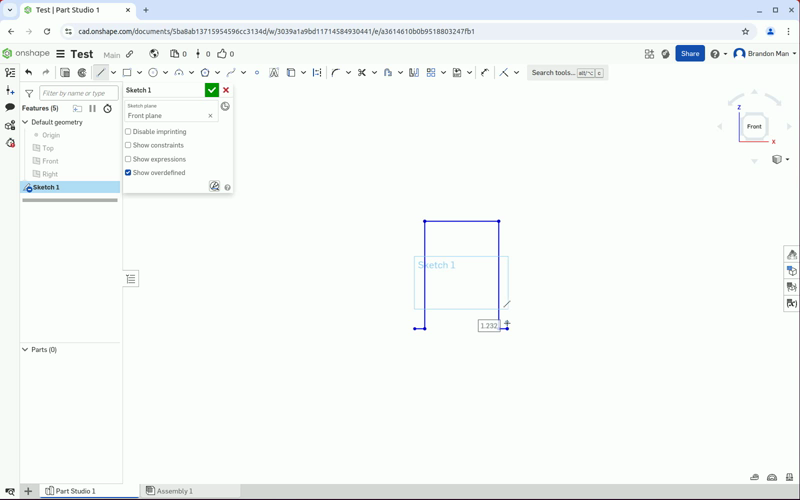
key_up(shift)
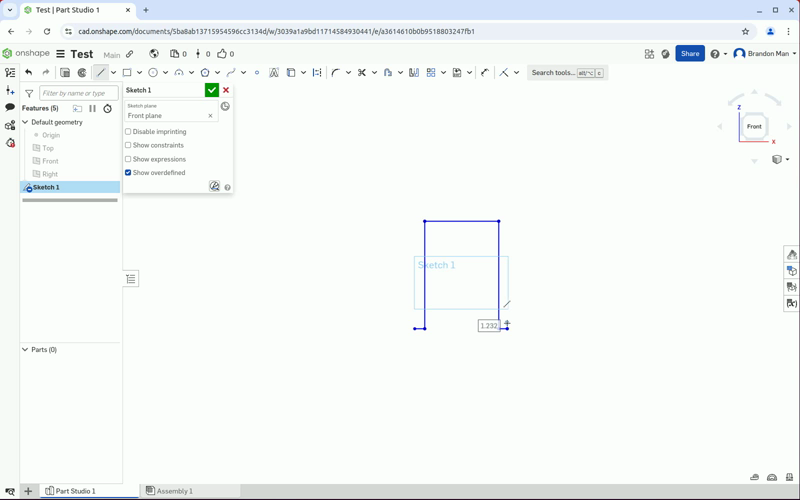
key_down(shift)
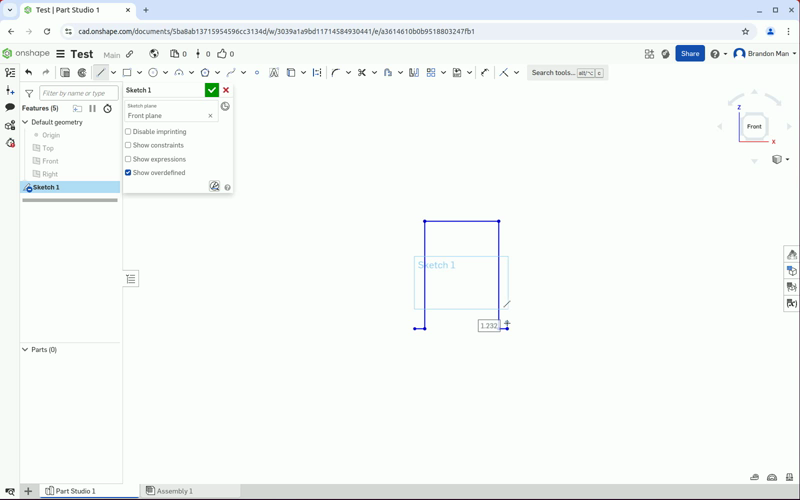
mouse_move(507, 215)
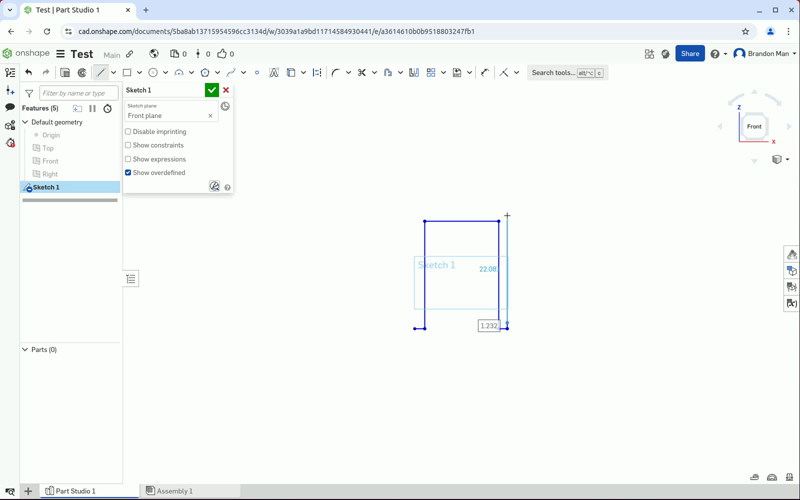
click(507, 215)
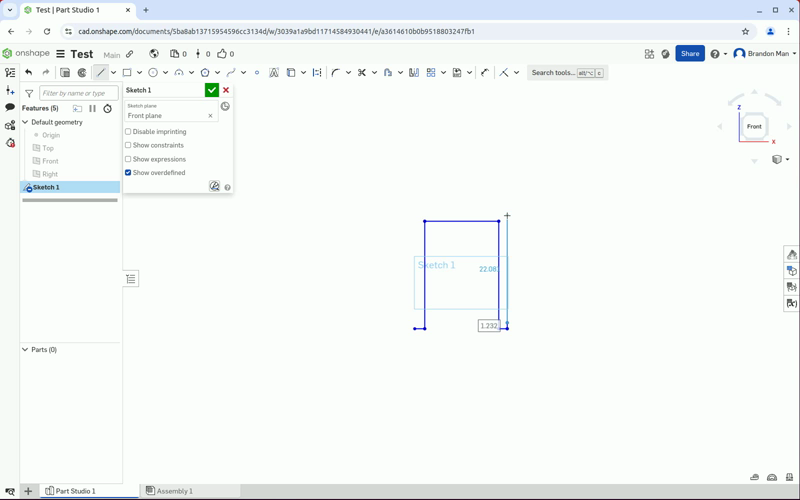
key_up(shift)
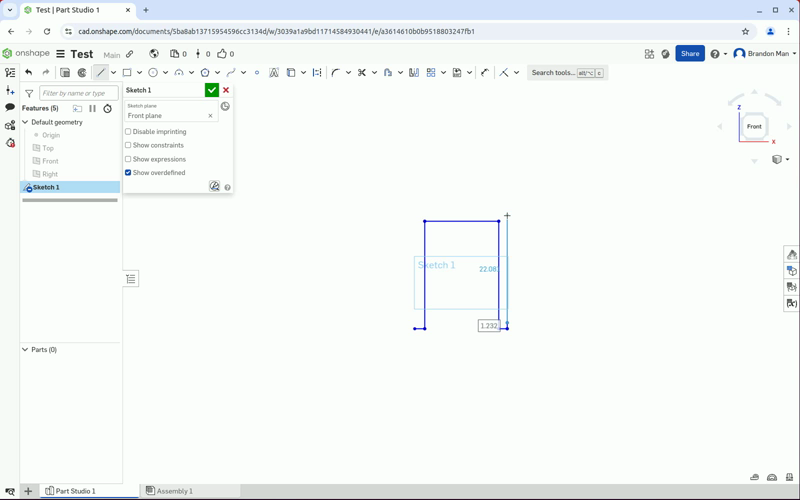
key_down(shift)
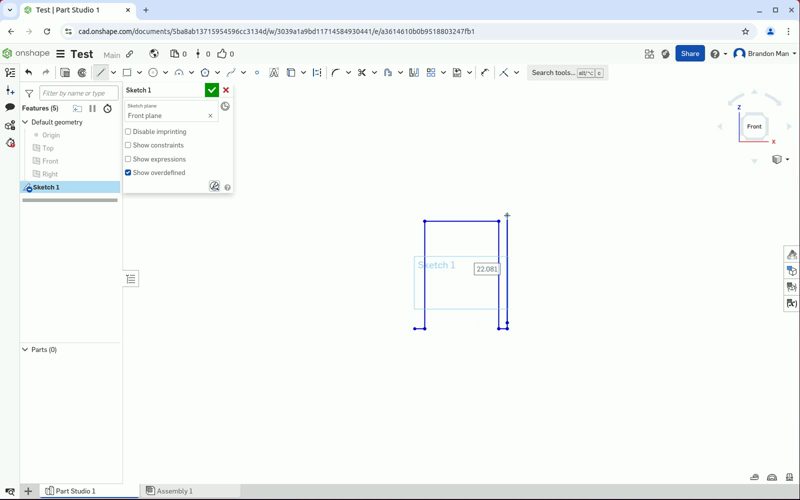
mouse_move(414, 215)
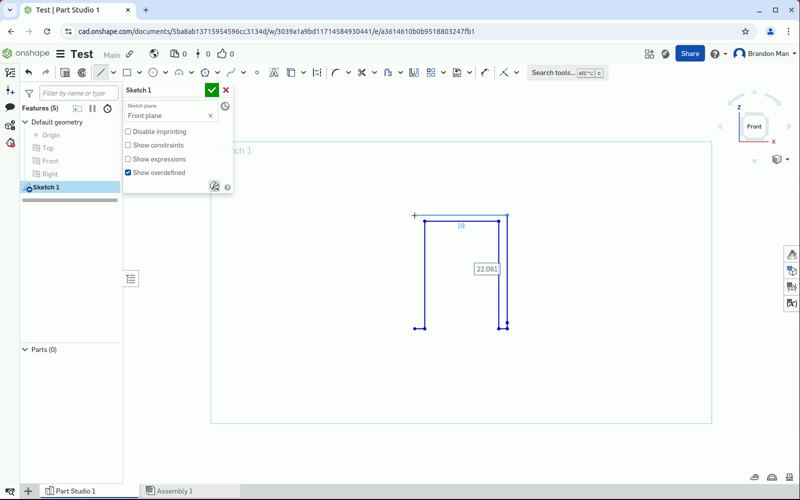
click(414, 215)
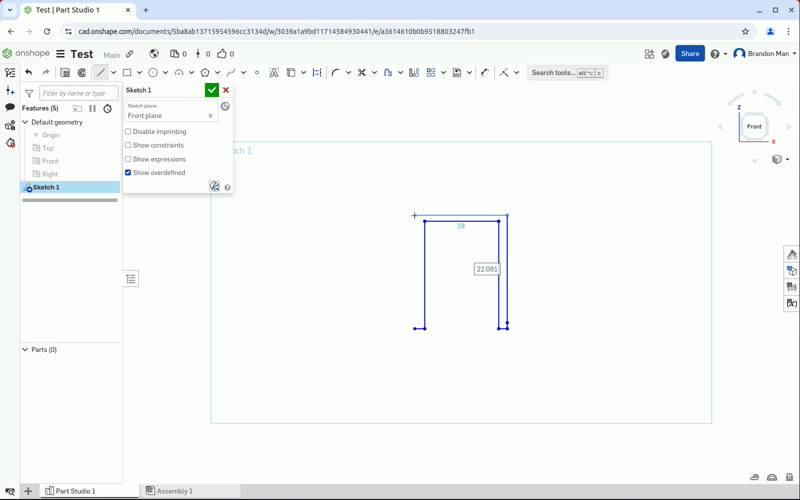
key_up(shift)
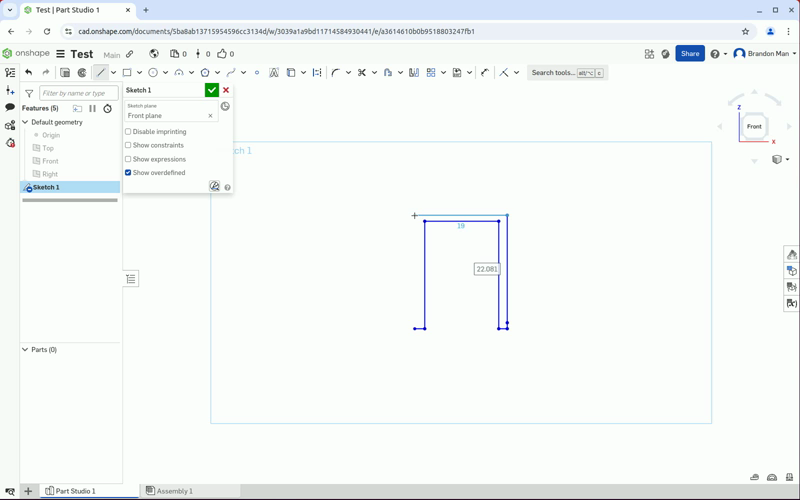
key_down(shift)
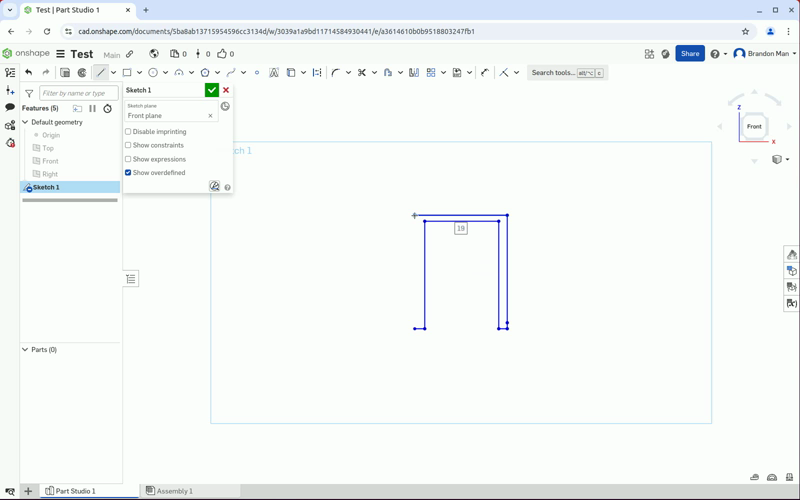
mouse_move(414, 322)
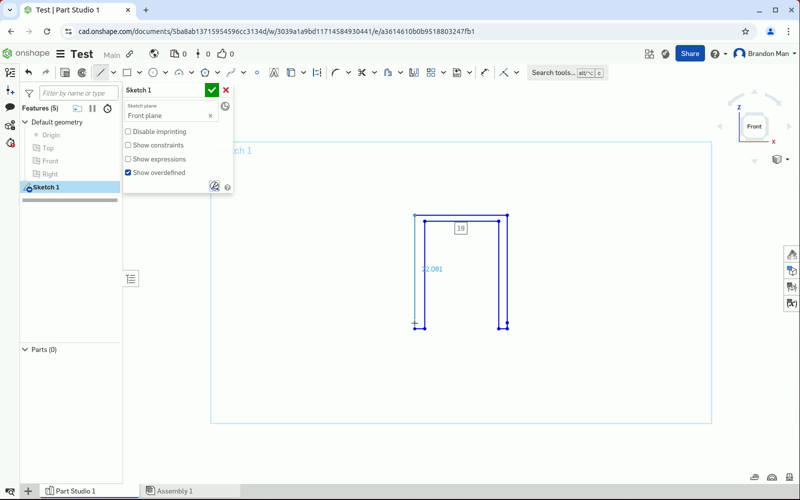
click(414, 322)
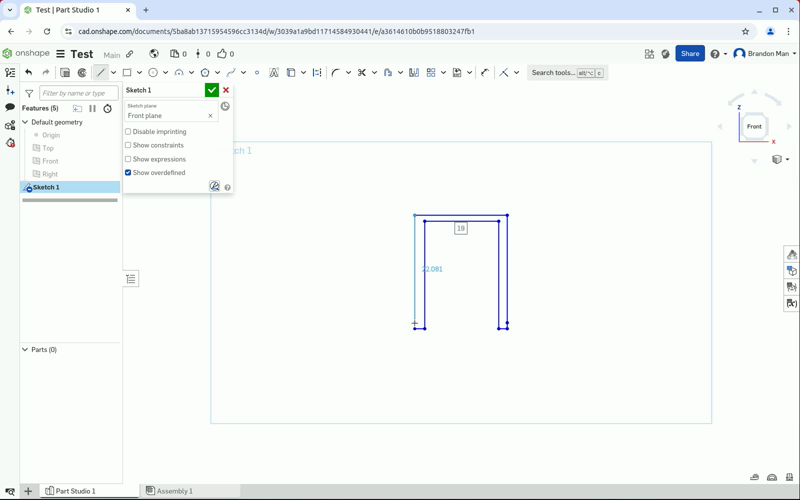
key_up(shift)
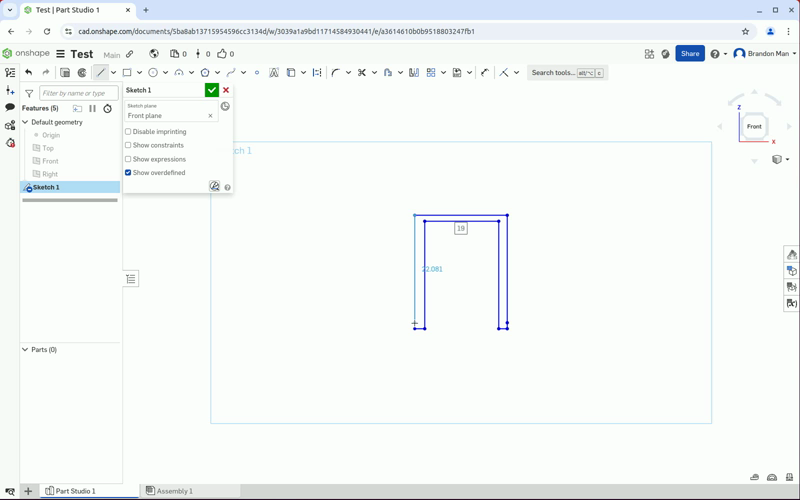
mouse_move(444, 322)
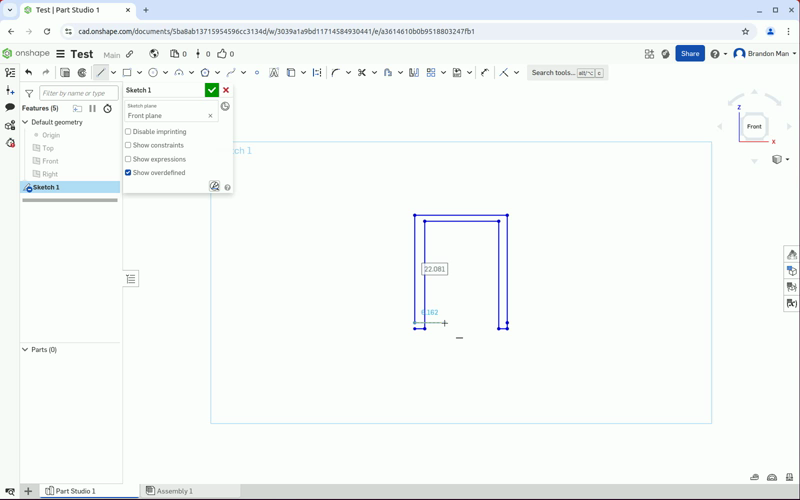
key_down(shift)
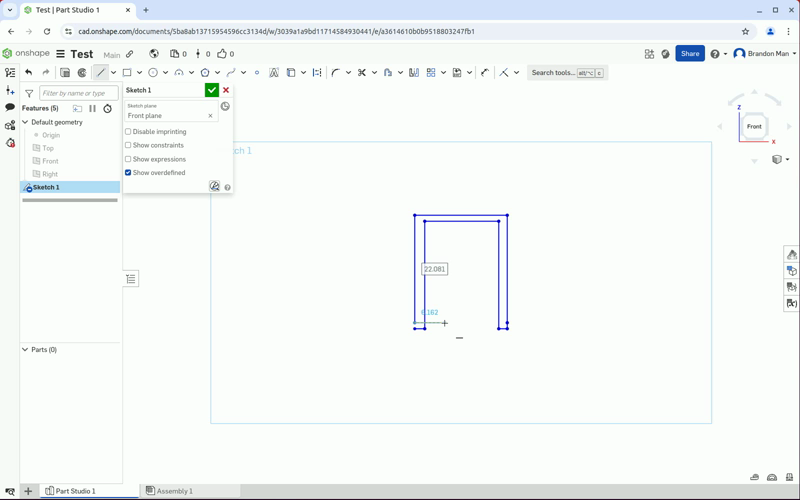
mouse_move(414, 328)
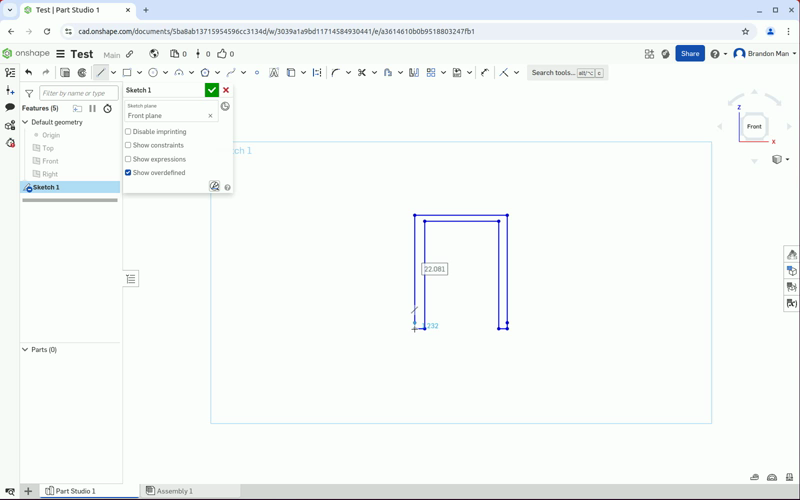
scroll(6)
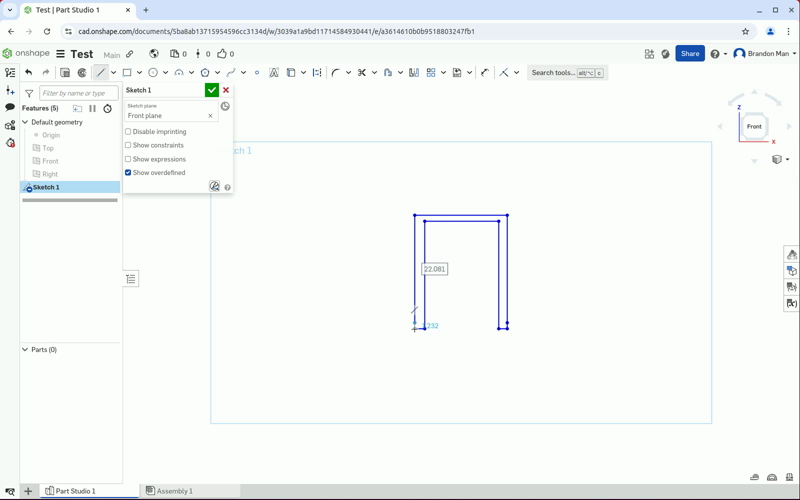
scroll(6)
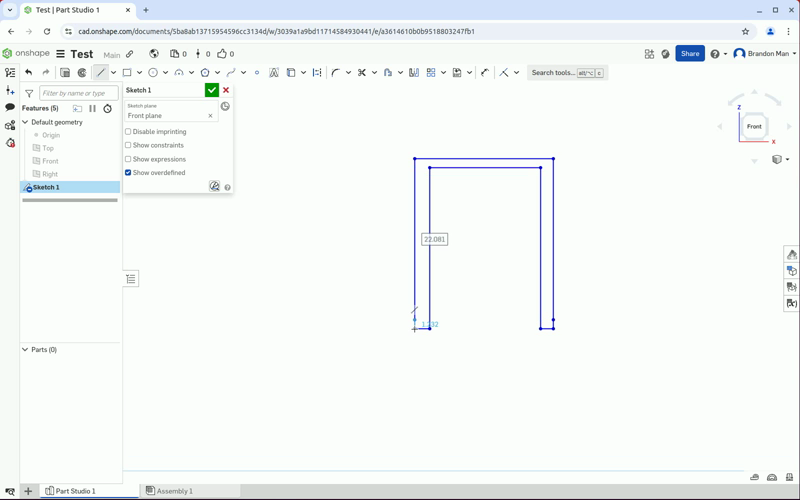
scroll(6)
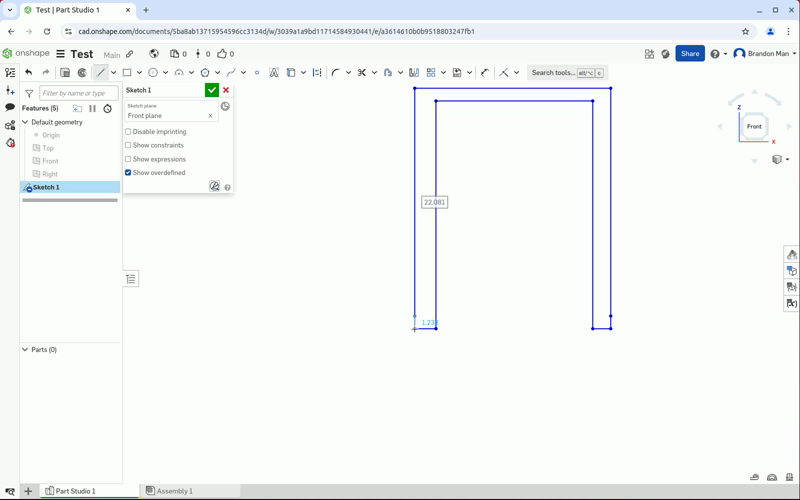
scroll(6)
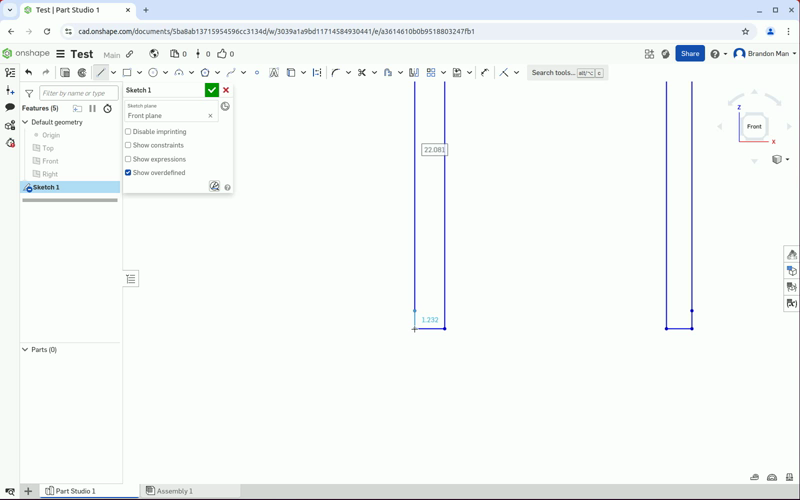
scroll(6)
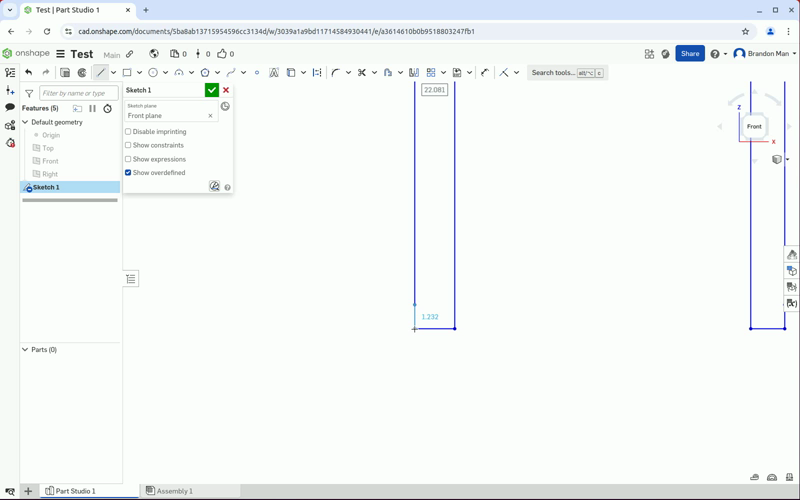
scroll(6)
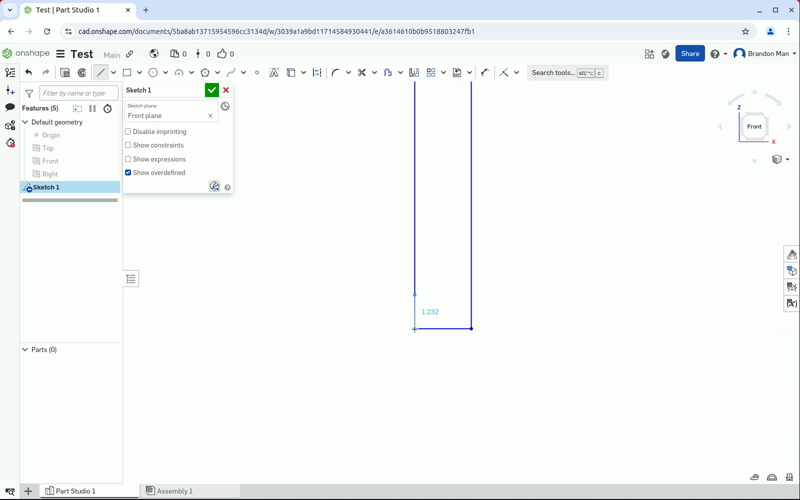
scroll(6)
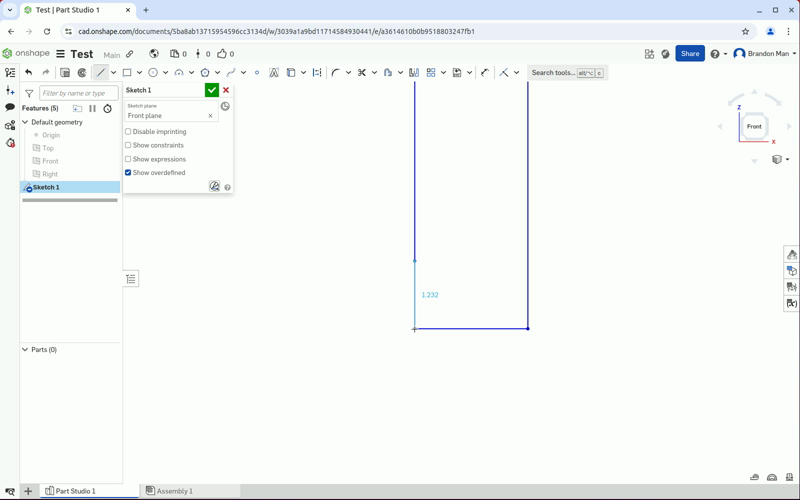
key_up(shift)
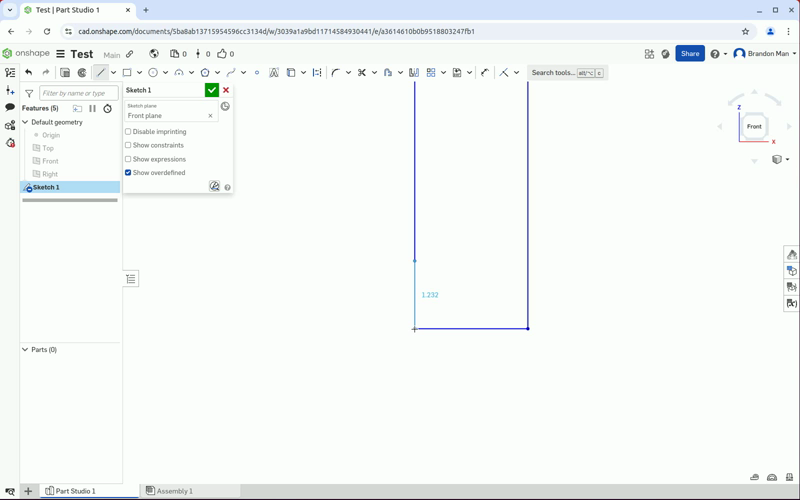
click(414, 328)
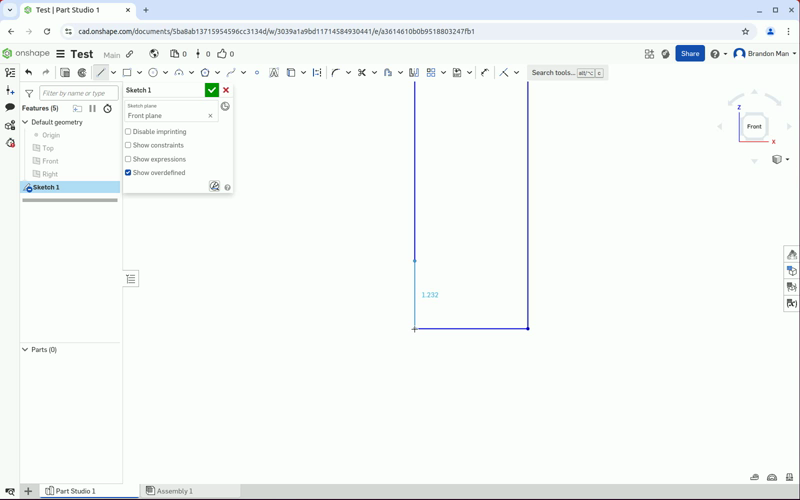
scroll(-6)
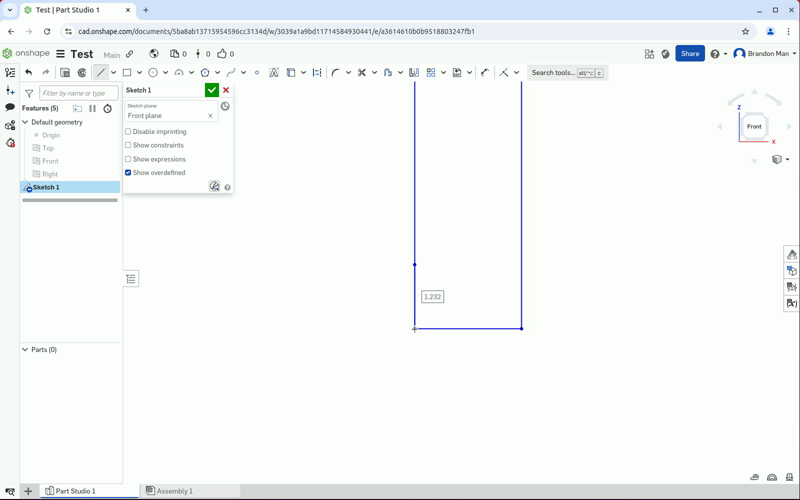
scroll(-6)
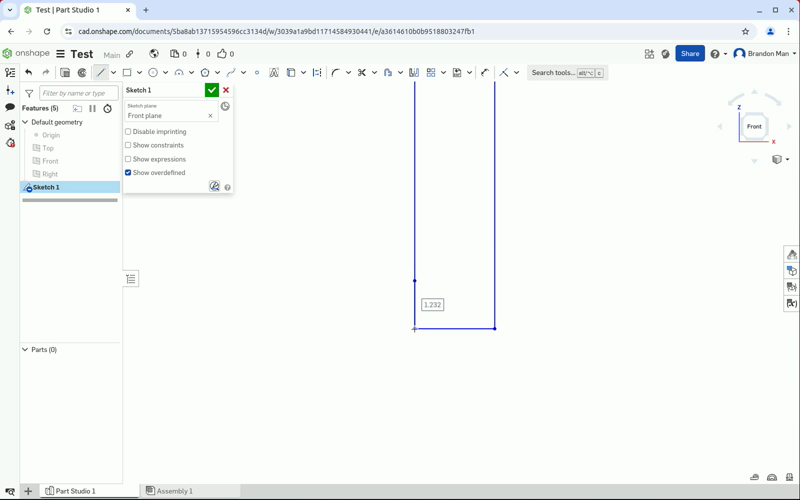
scroll(-6)
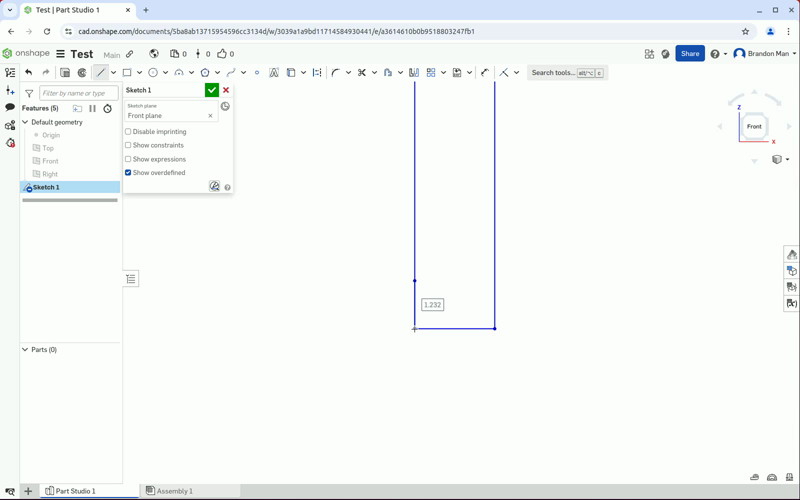
scroll(-6)
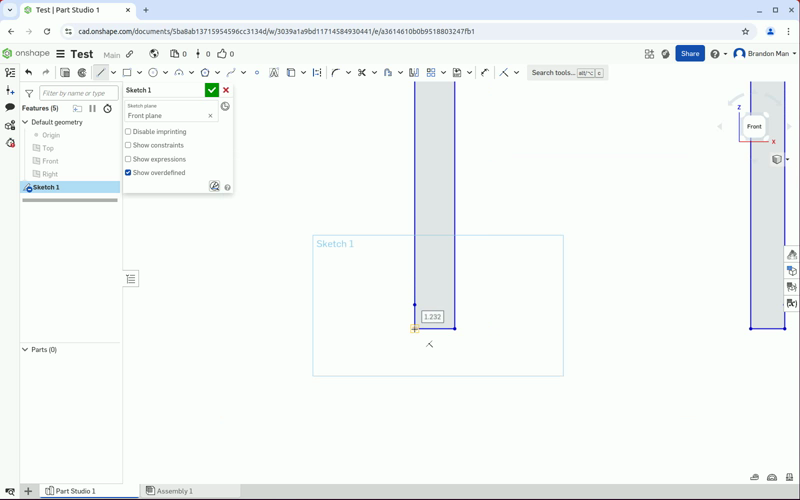
scroll(-6)
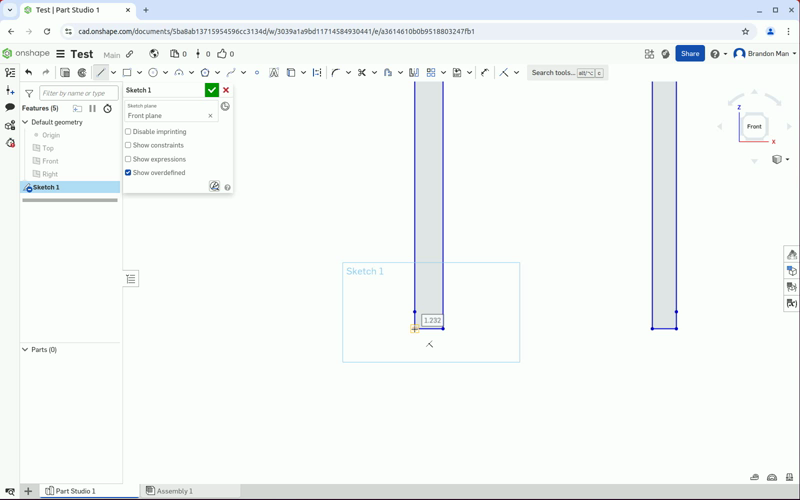
scroll(-6)
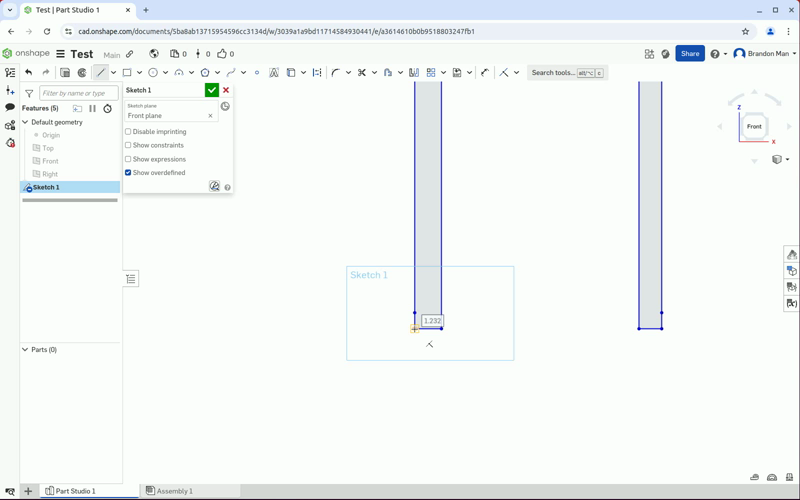
scroll(-6)
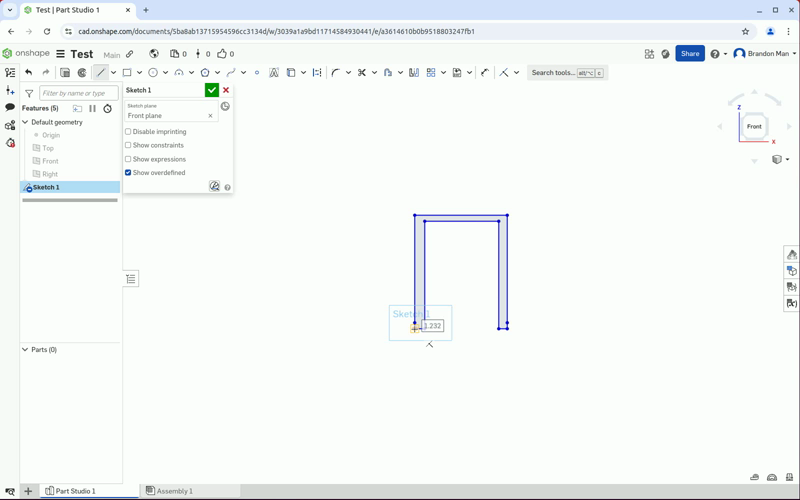
key(esc)
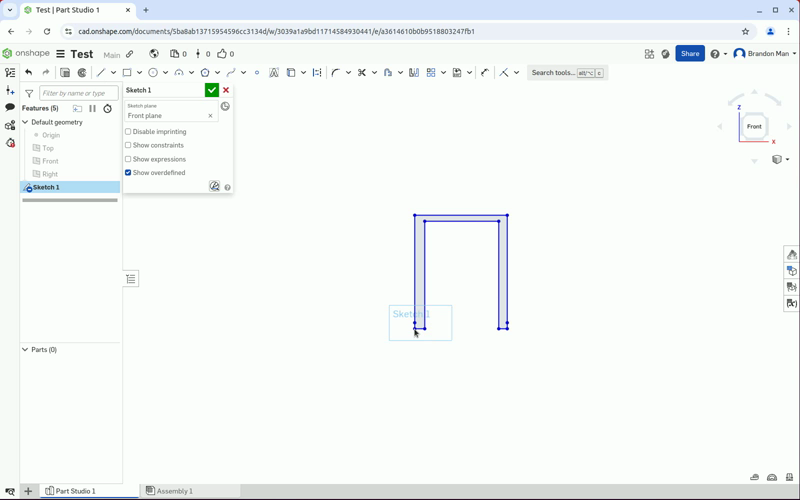
mouse_move(417, 230)
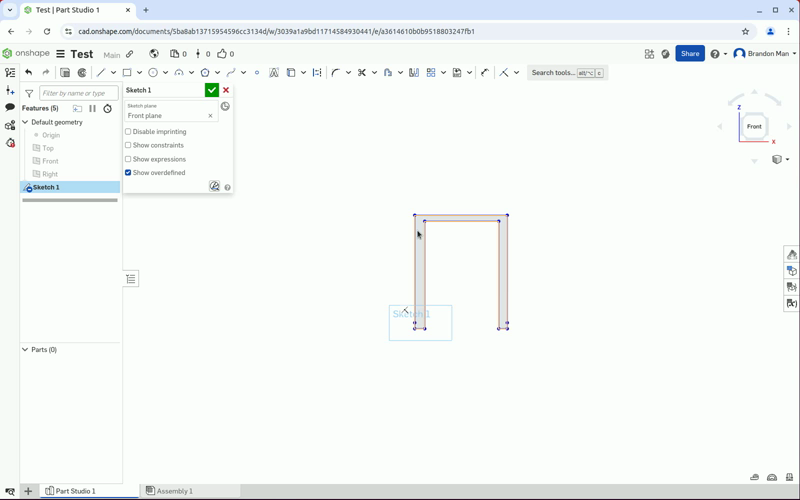
click(417, 230)
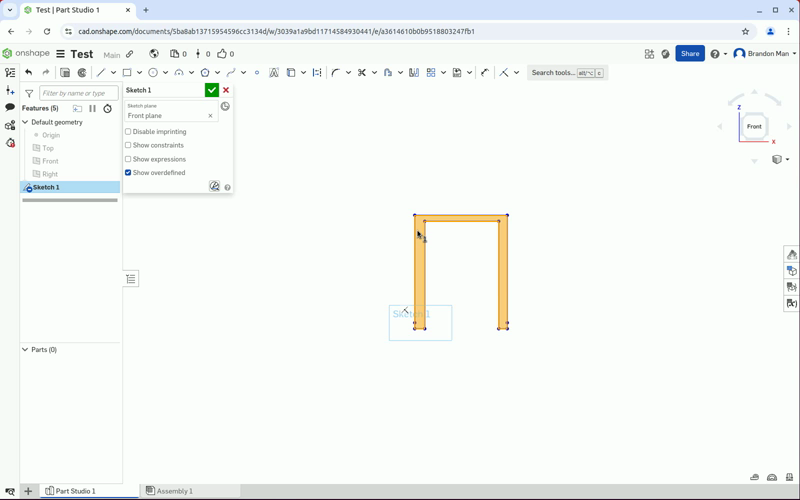
mouse_move(73, 352)
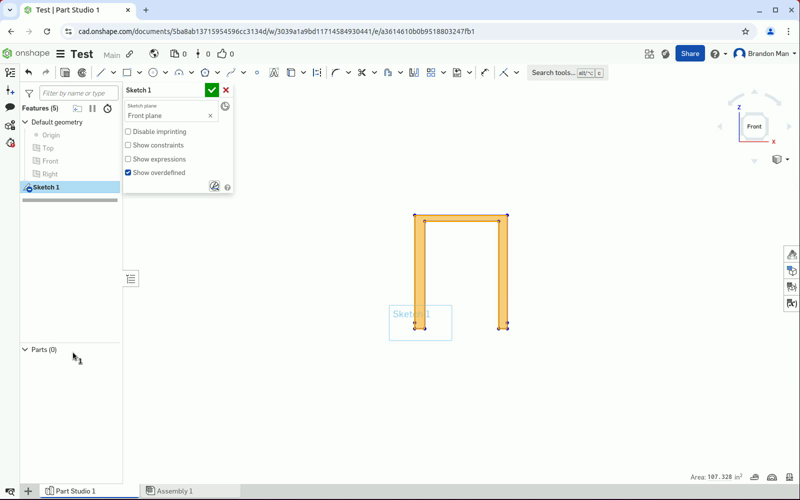
key(shift+y)
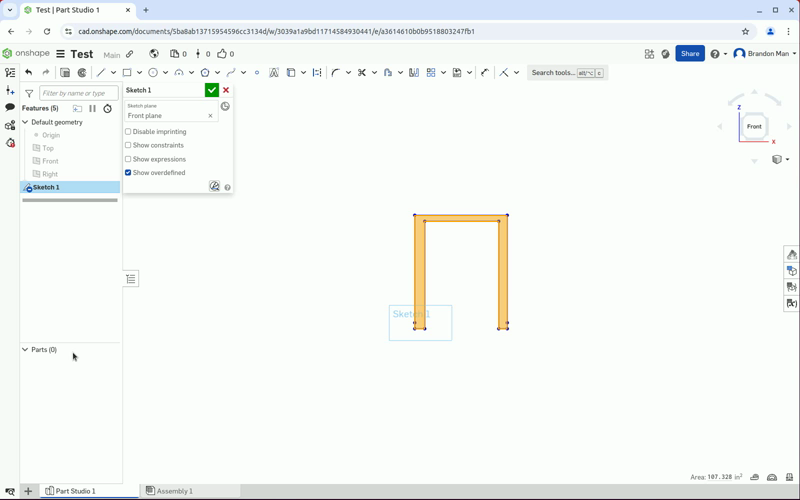
key(shift+e)
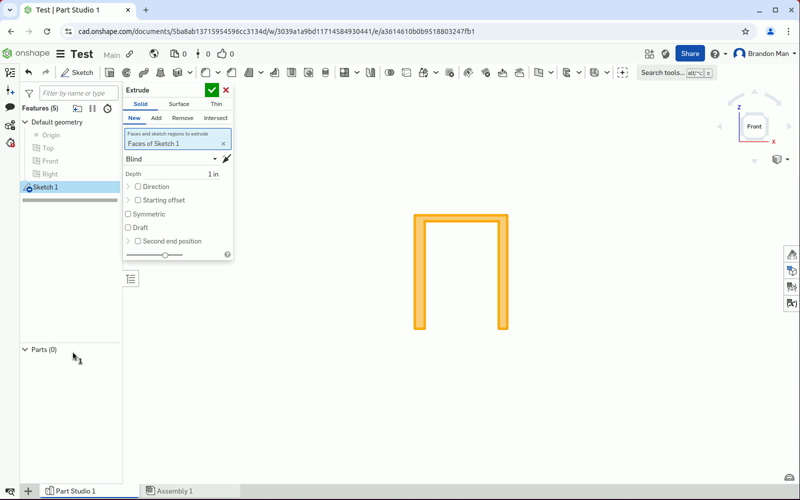
mouse_move(143, 106)
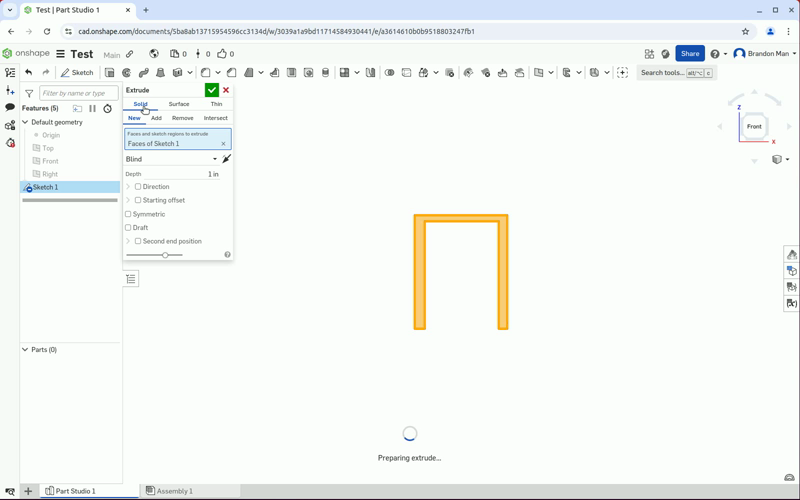
click(143, 106)
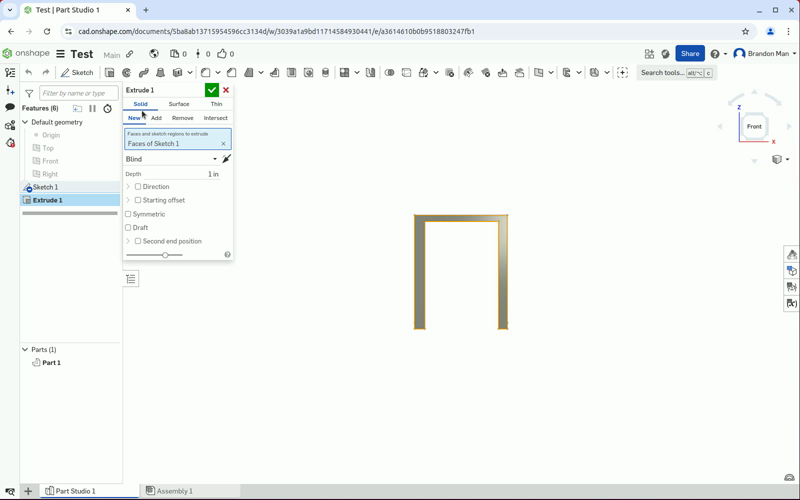
mouse_move(137, 120)
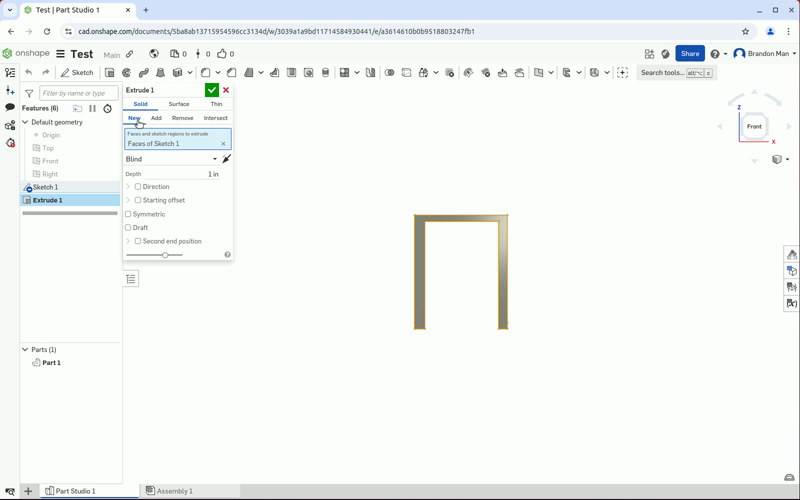
click(137, 120)
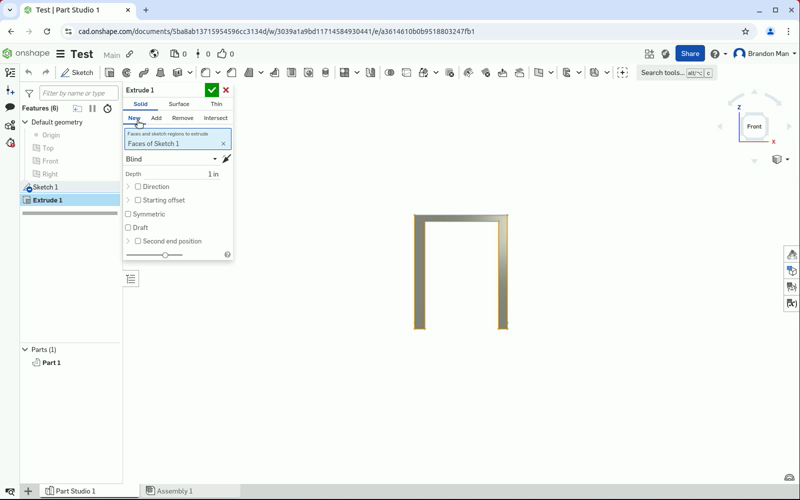
key(tab, 4)
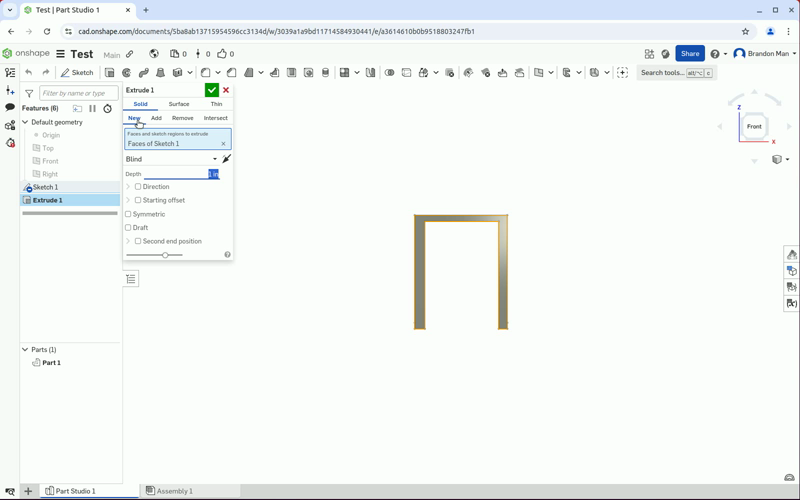
text(12.758)
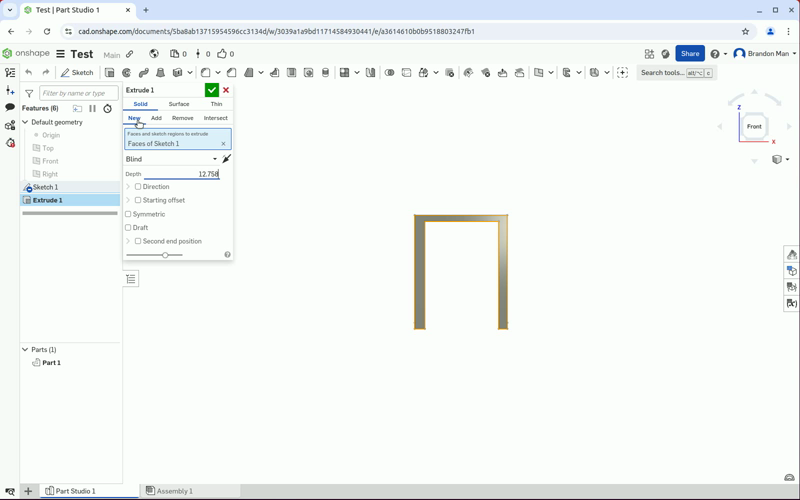
key(enter)
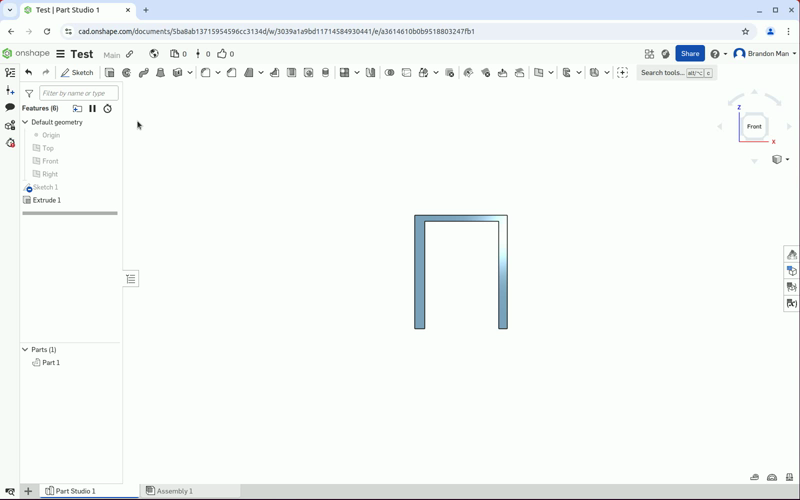
key(shift+h)
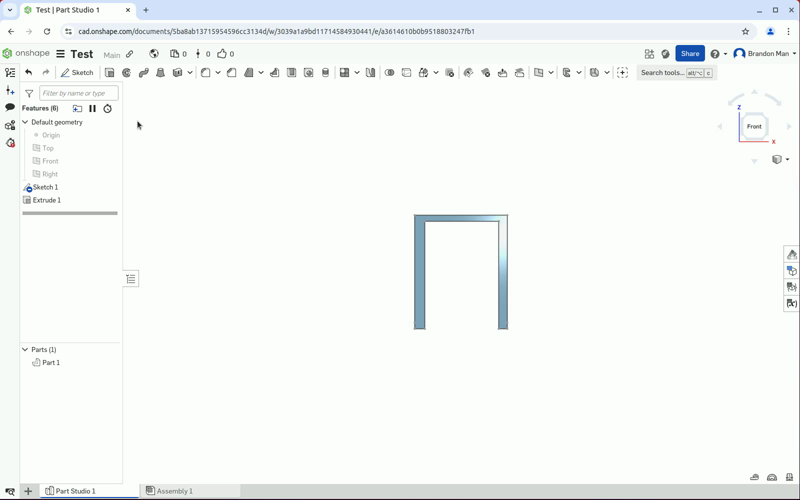
key(shift+h)
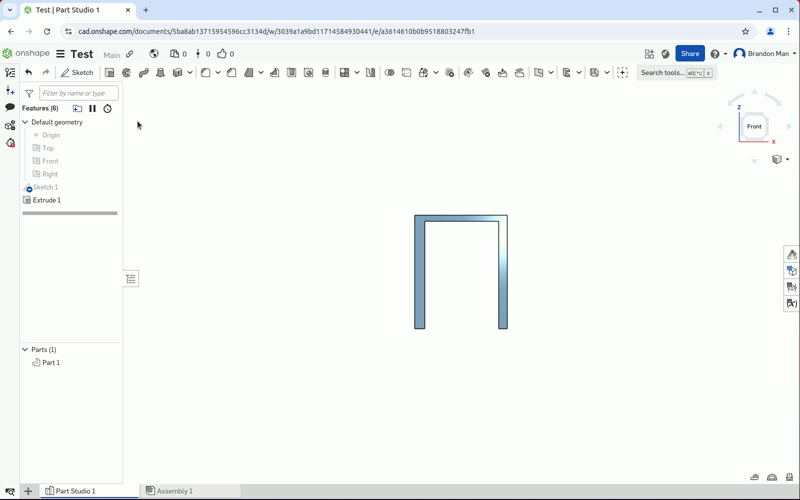
mouse_move(73, 189)
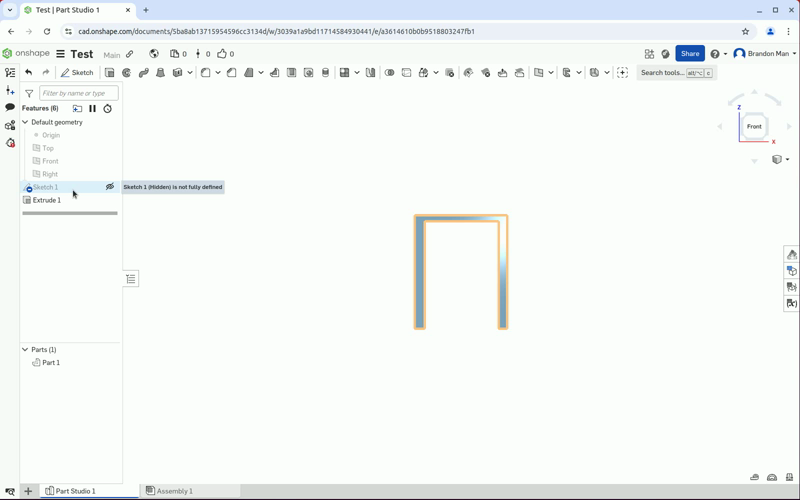
click(73, 189)
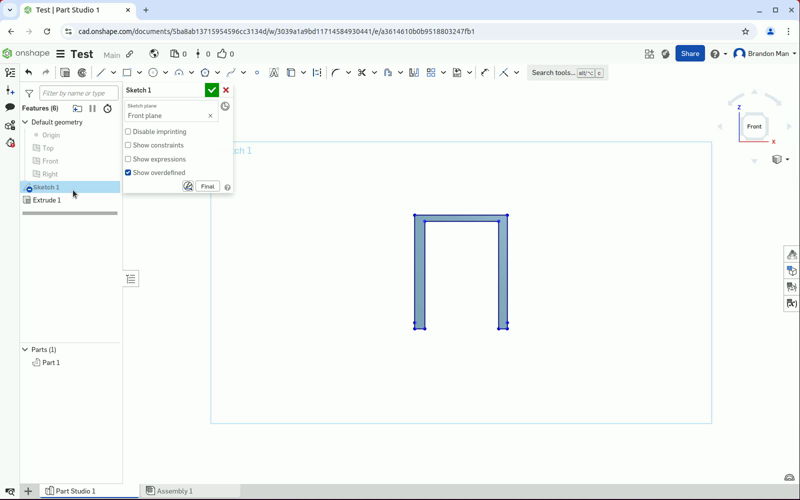
mouse_move(229, 92)
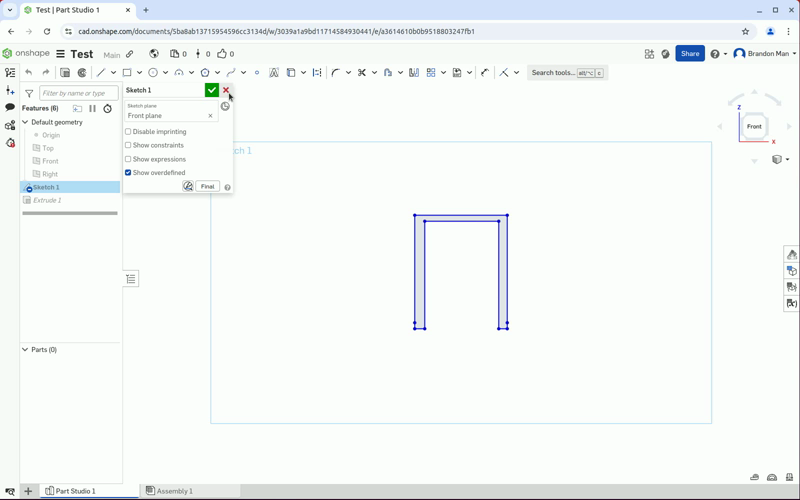
click(229, 92)
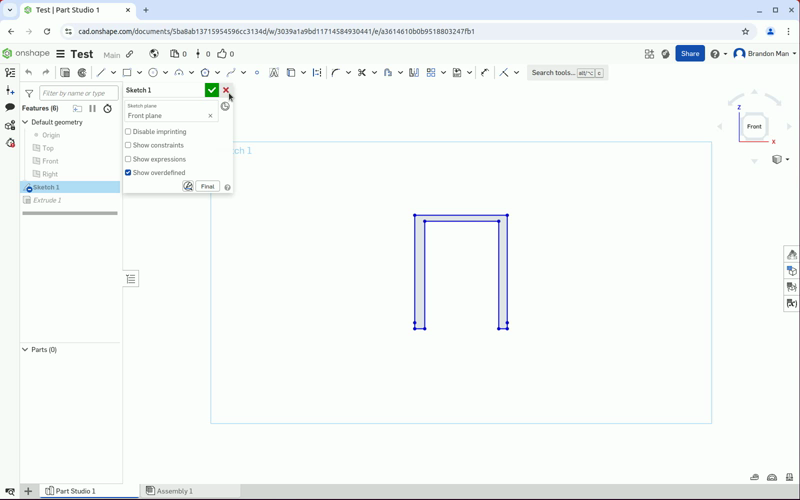
key(shift+s)
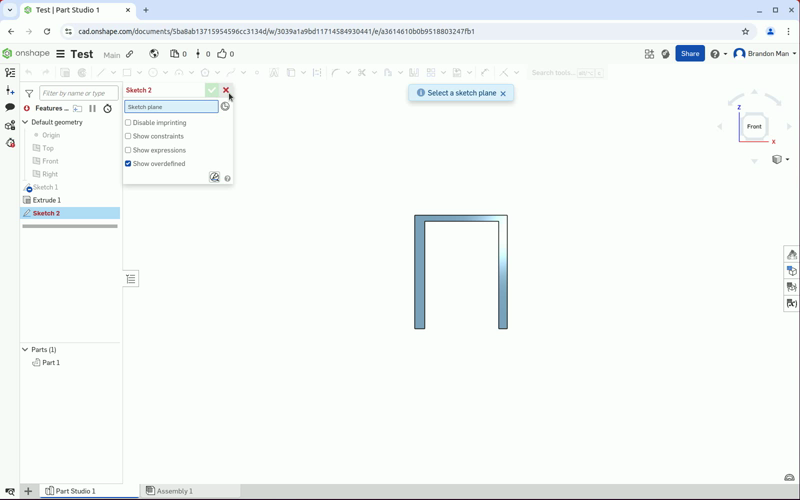
mouse_move(73, 163)
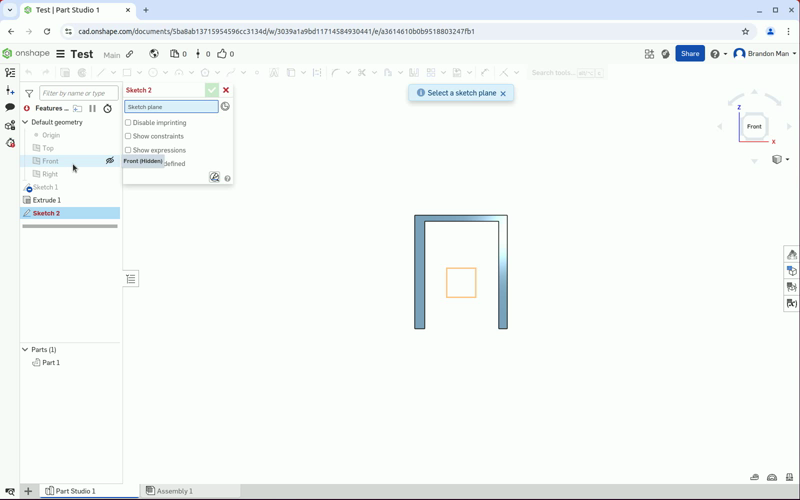
click(73, 163)
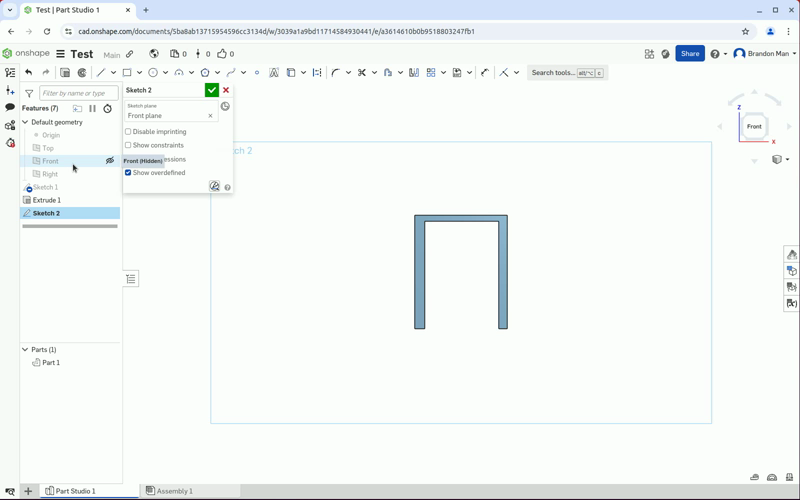
mouse_move(73, 352)
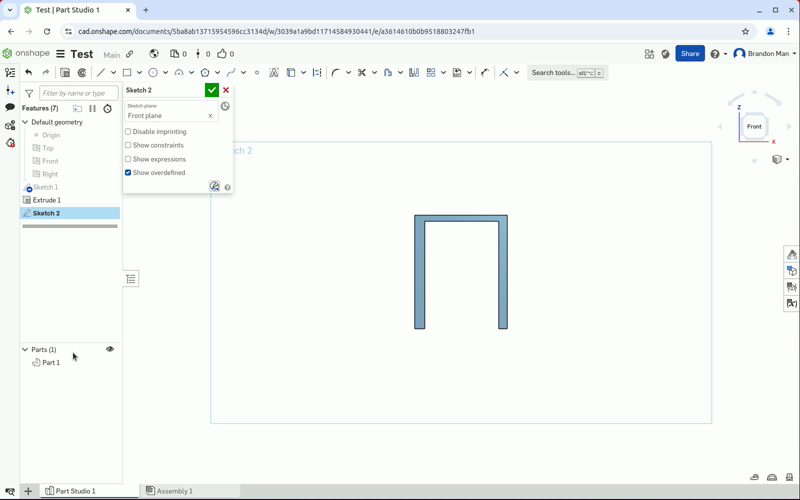
key(y)
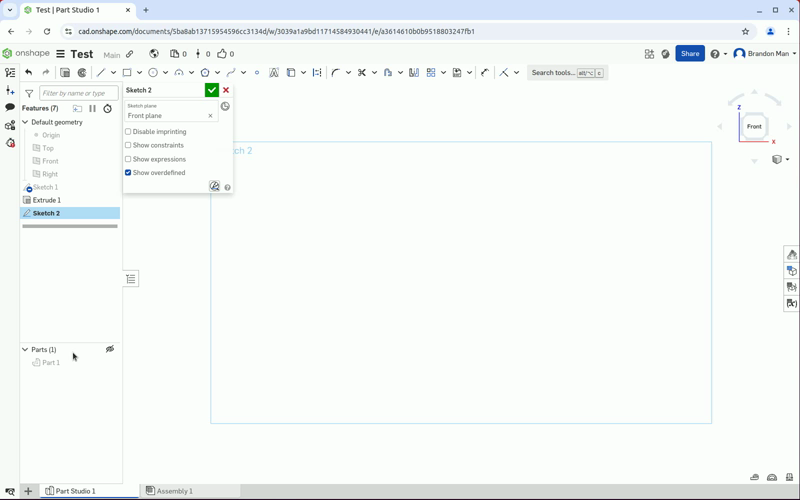
key(l)
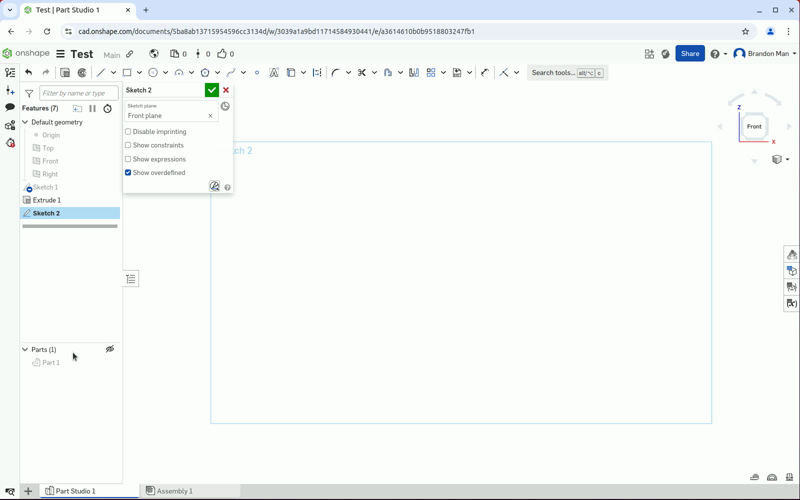
key_down(shift)
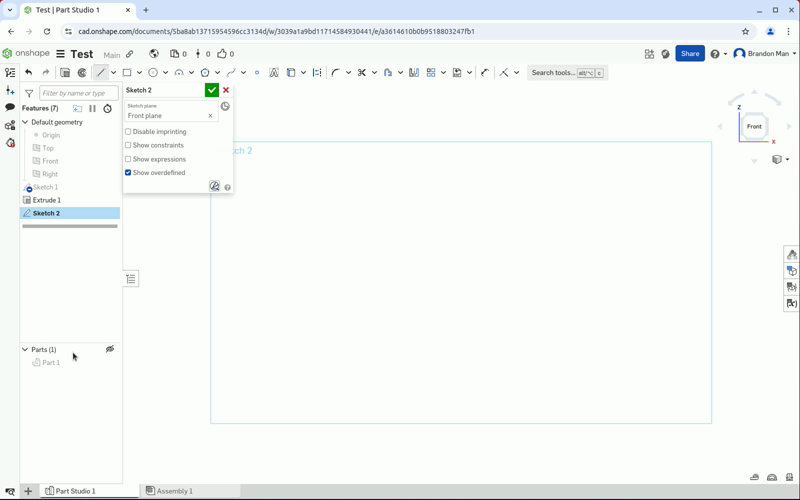
mouse_move(349, 328)
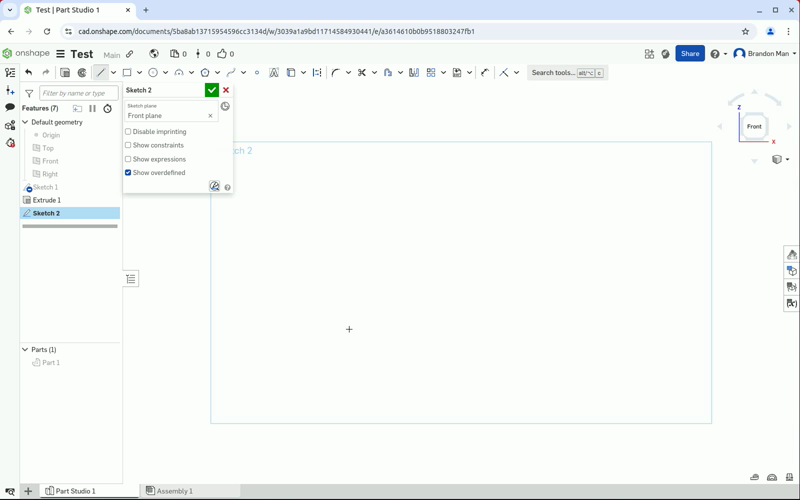
click(349, 328)
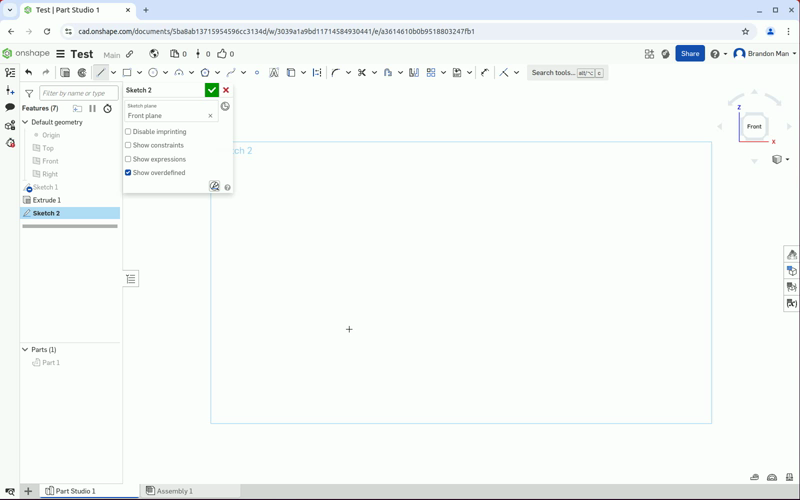
key_up(shift)
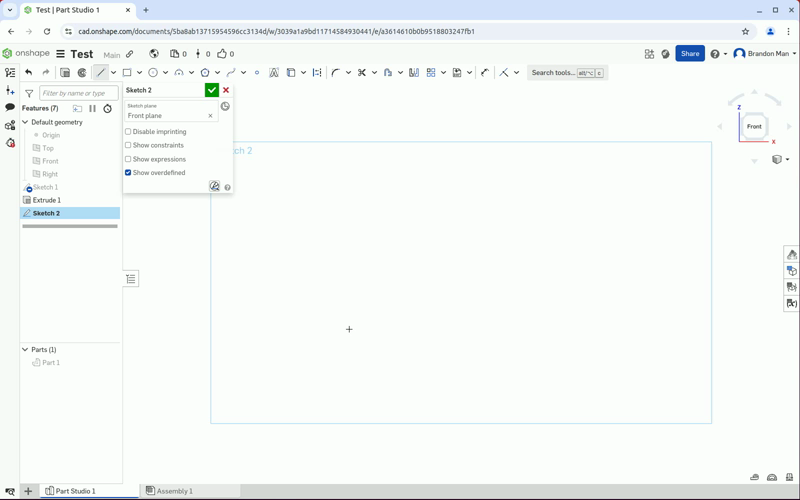
key_down(shift)
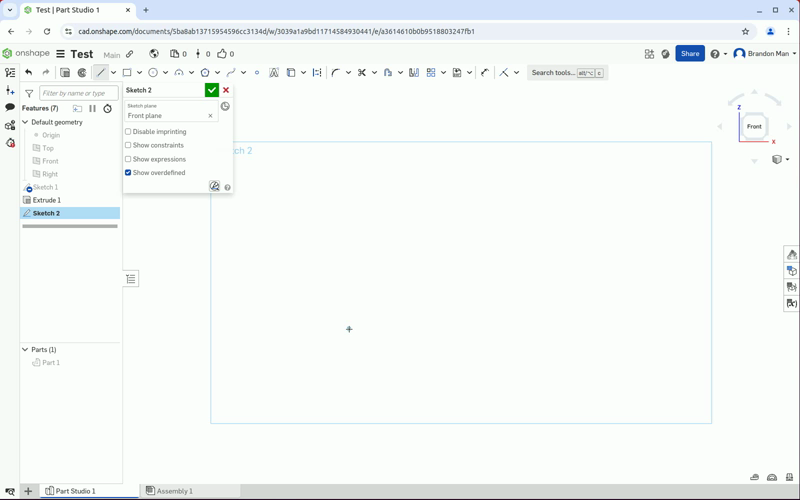
mouse_move(415, 328)
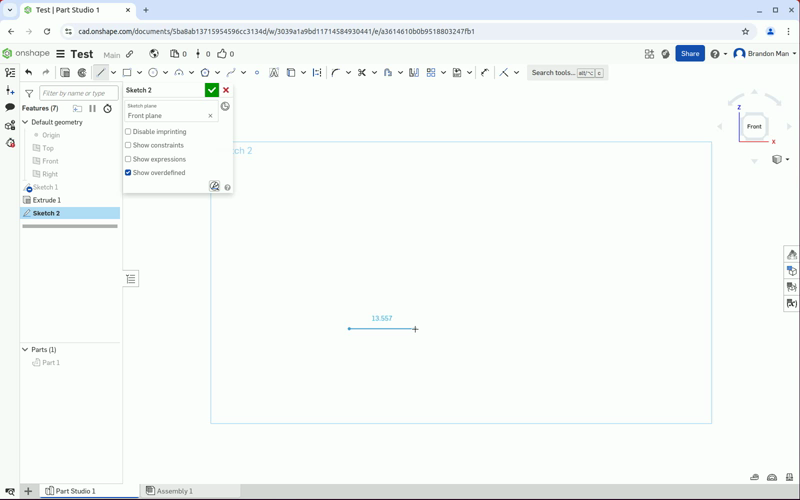
click(415, 328)
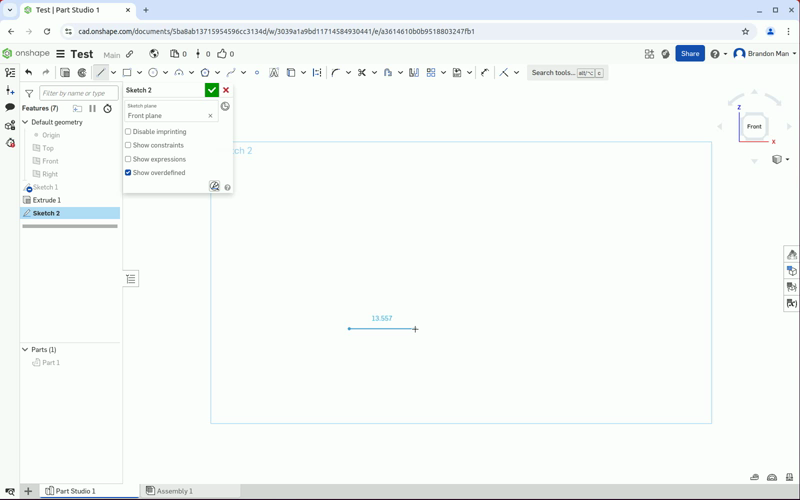
key_up(shift)
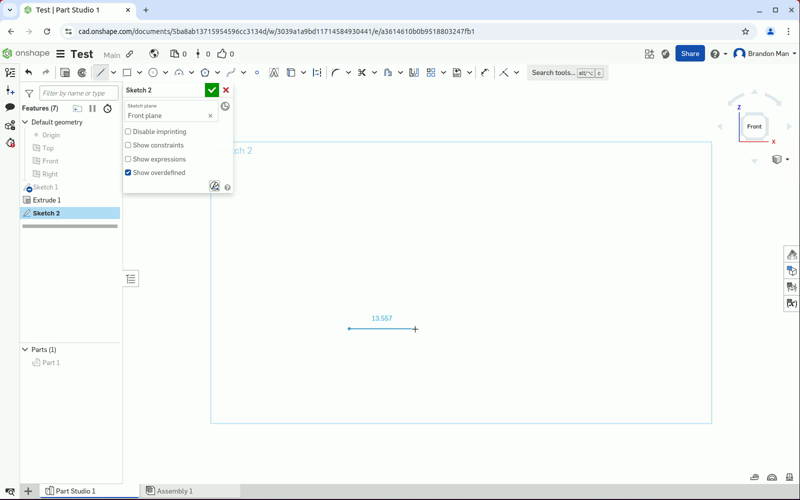
key_down(shift)
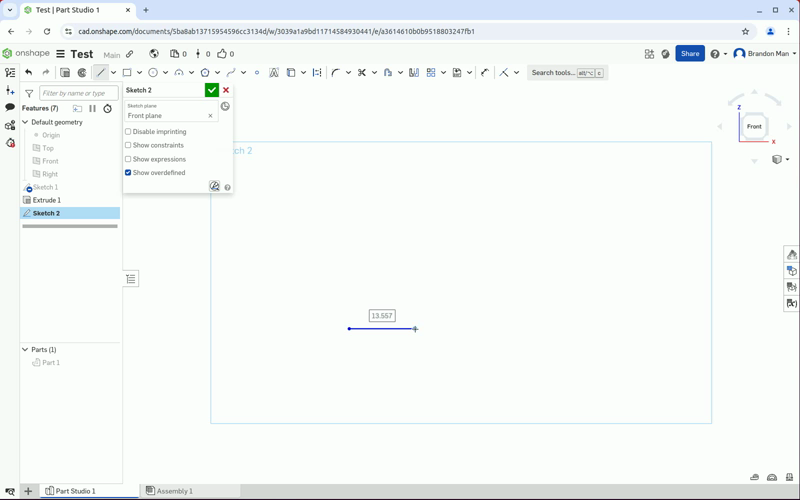
mouse_move(445, 328)
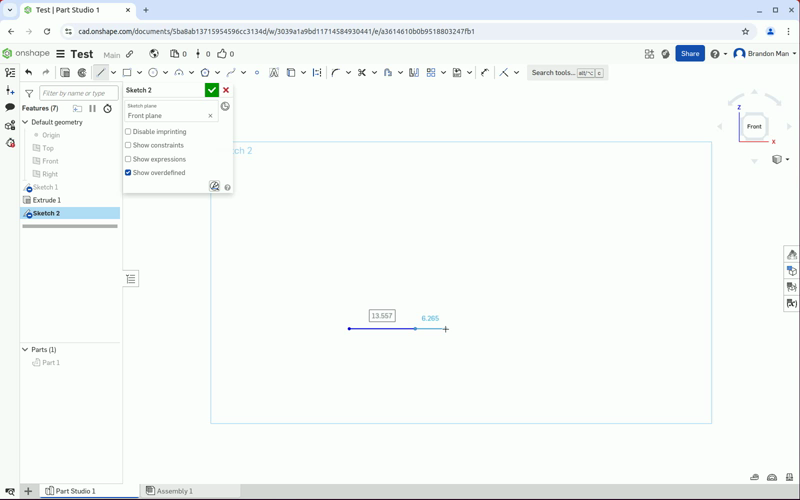
mouse_move(415, 321)
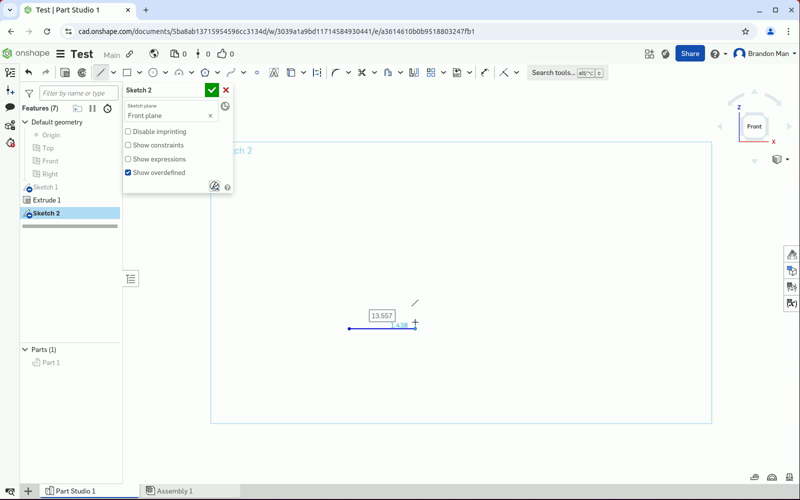
scroll(6)
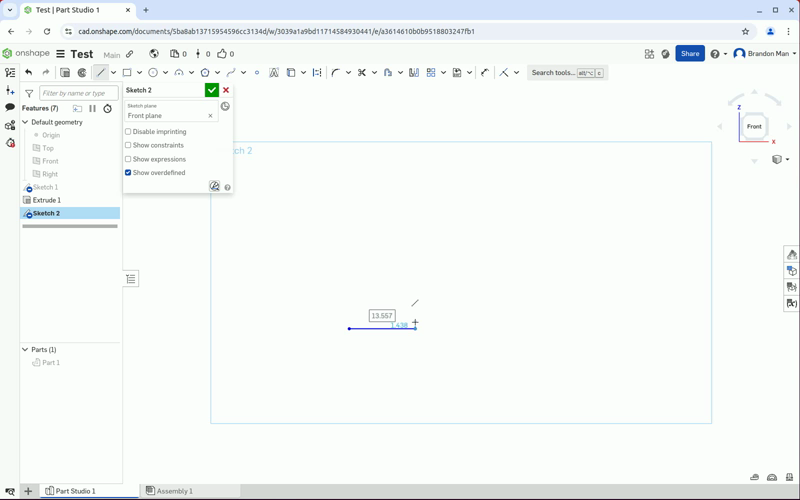
scroll(6)
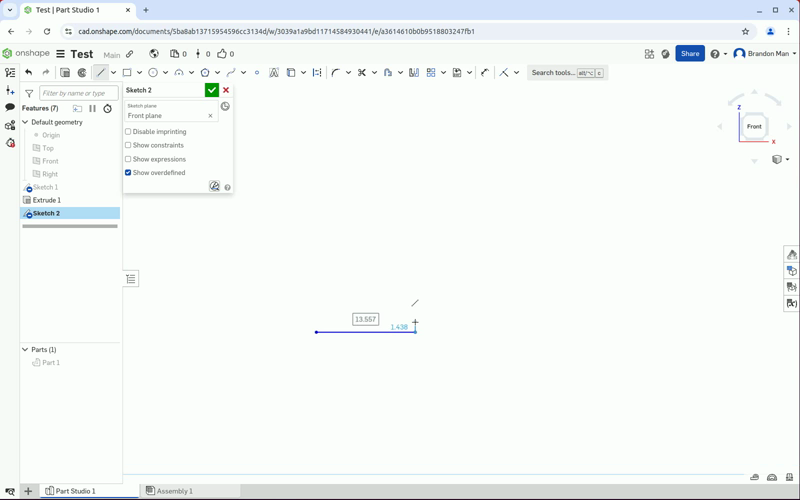
scroll(6)
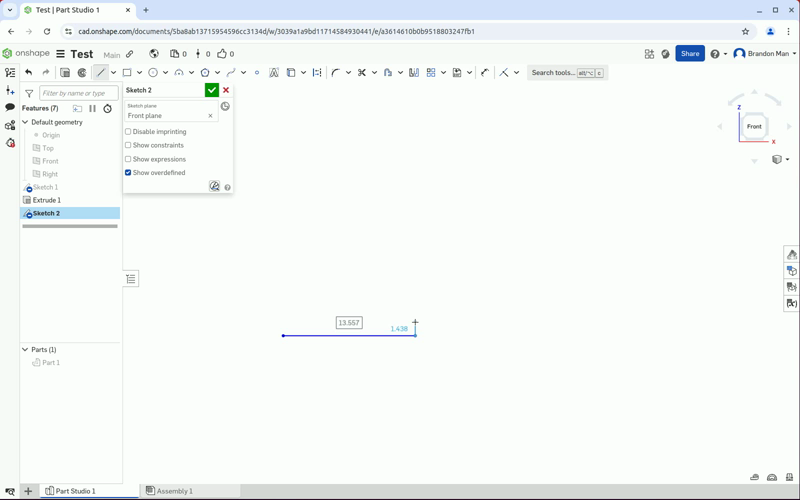
scroll(6)
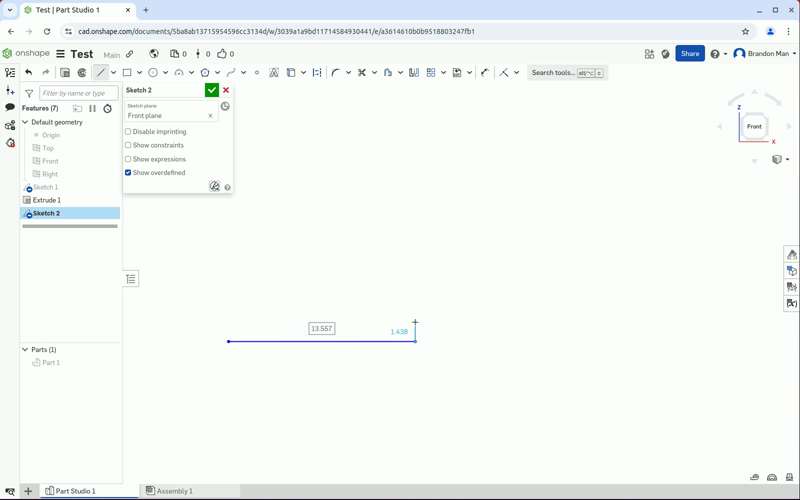
scroll(6)
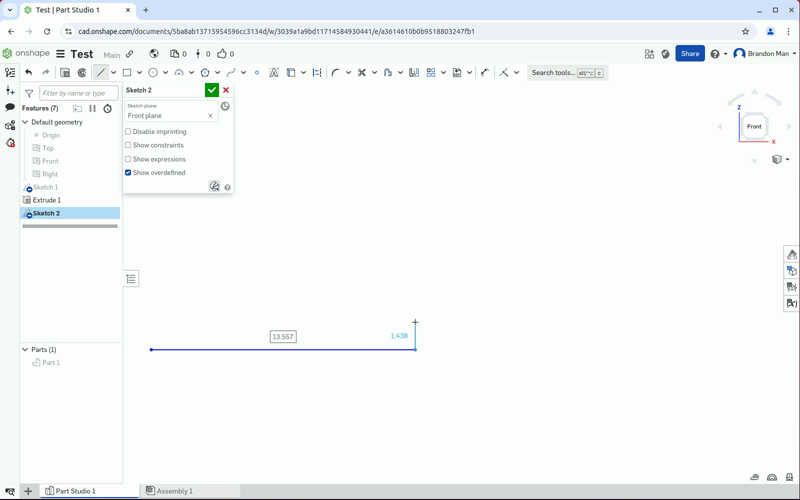
scroll(6)
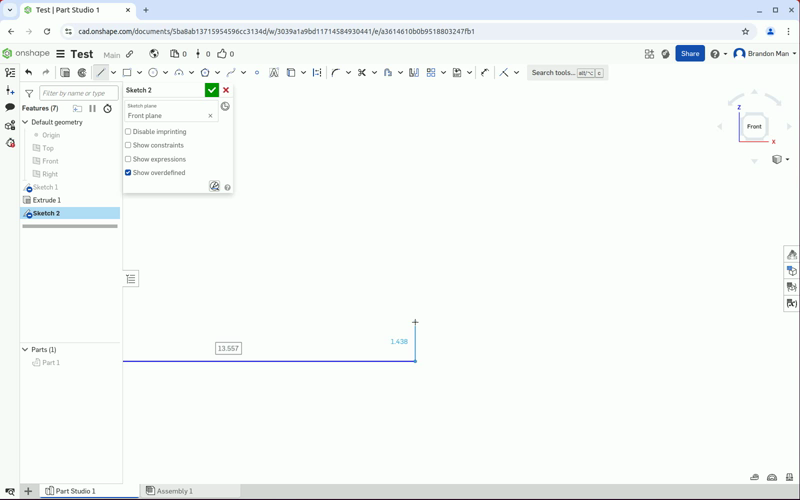
scroll(6)
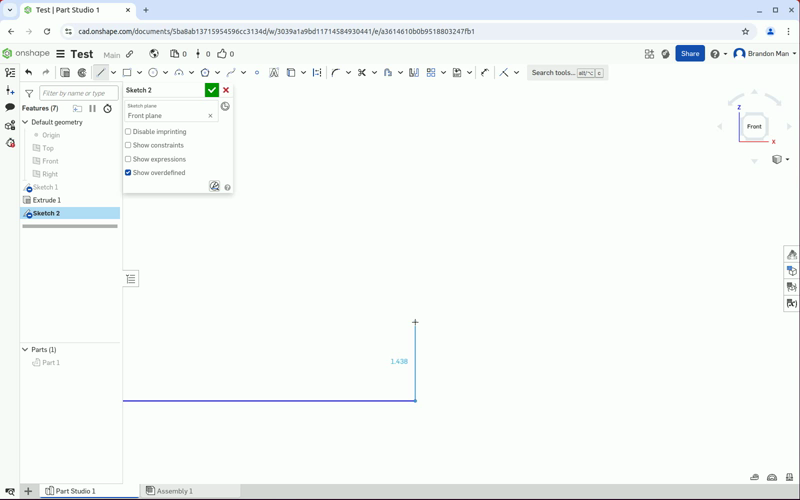
click(415, 321)
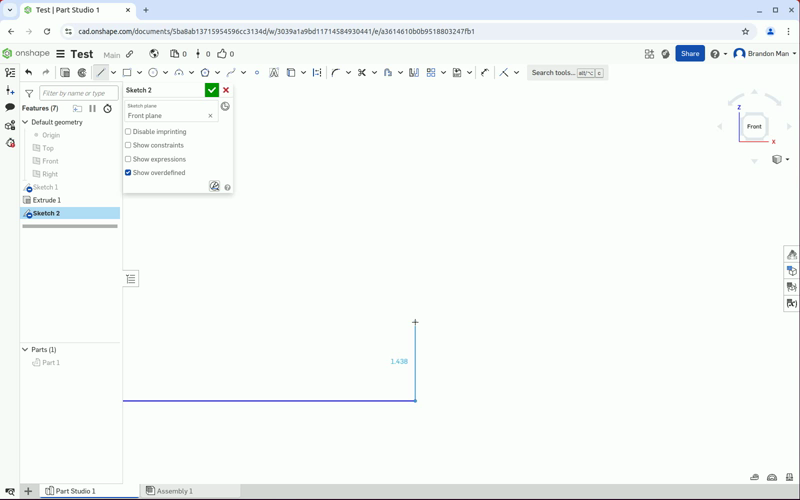
scroll(-6)
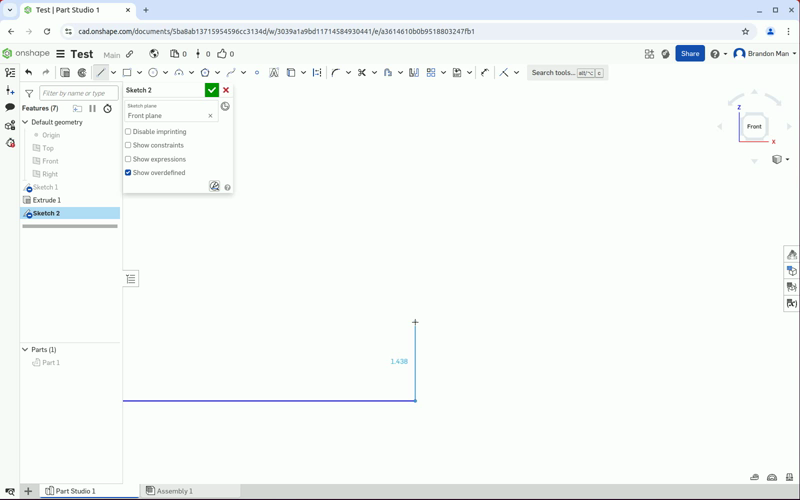
scroll(-6)
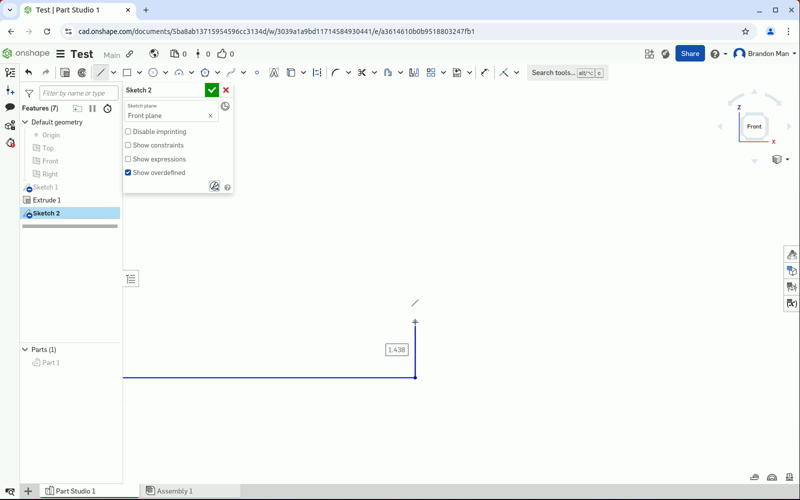
scroll(-6)
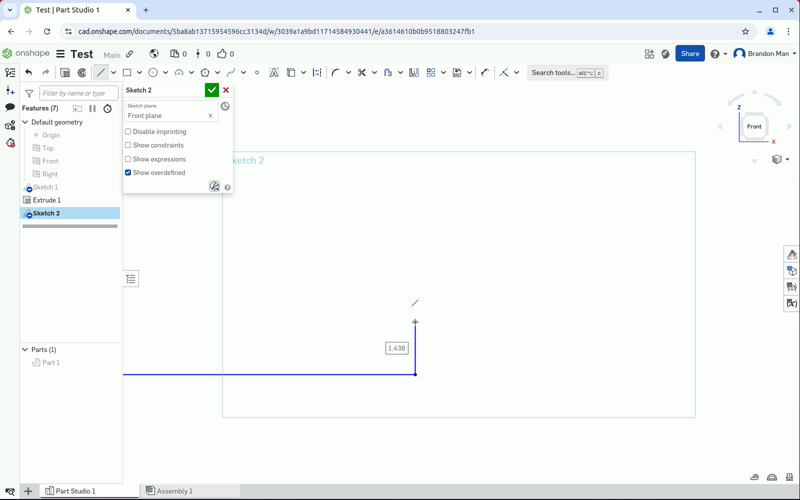
scroll(-6)
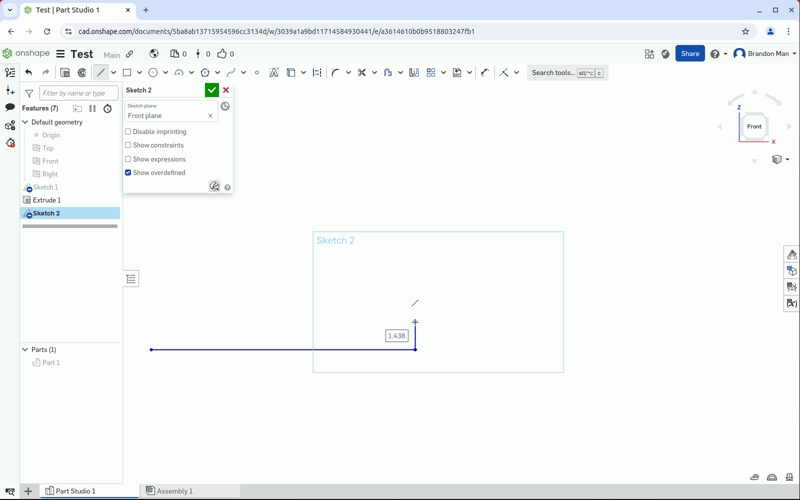
scroll(-6)
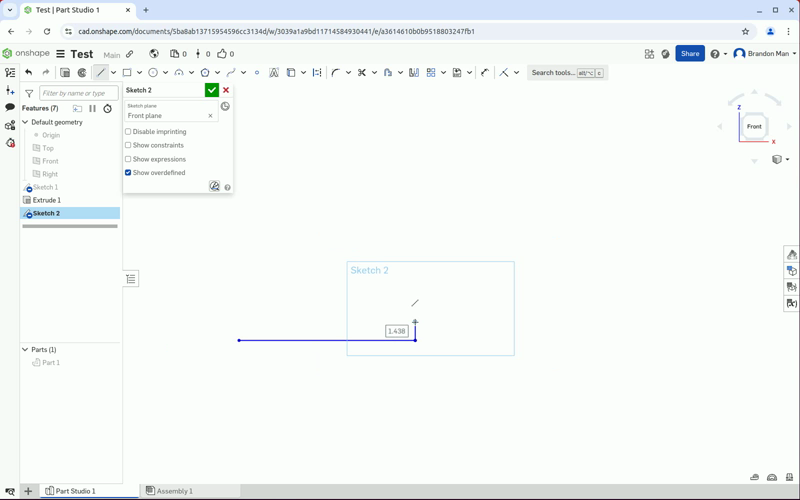
scroll(-6)
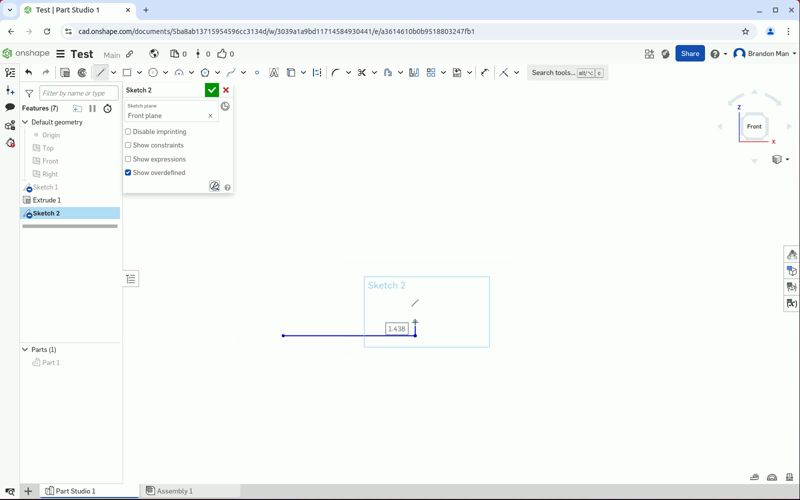
scroll(-6)
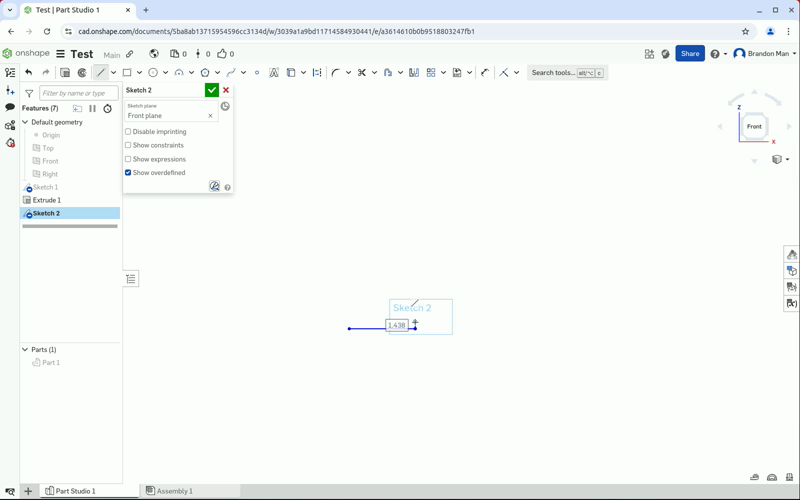
key_up(shift)
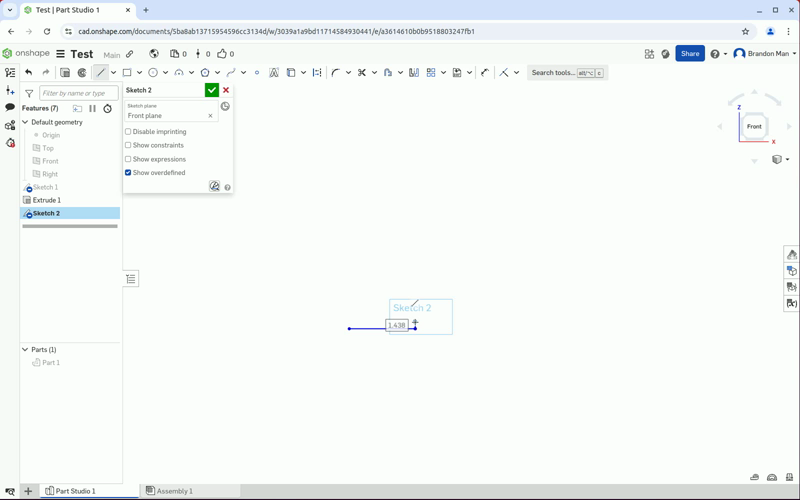
key_down(shift)
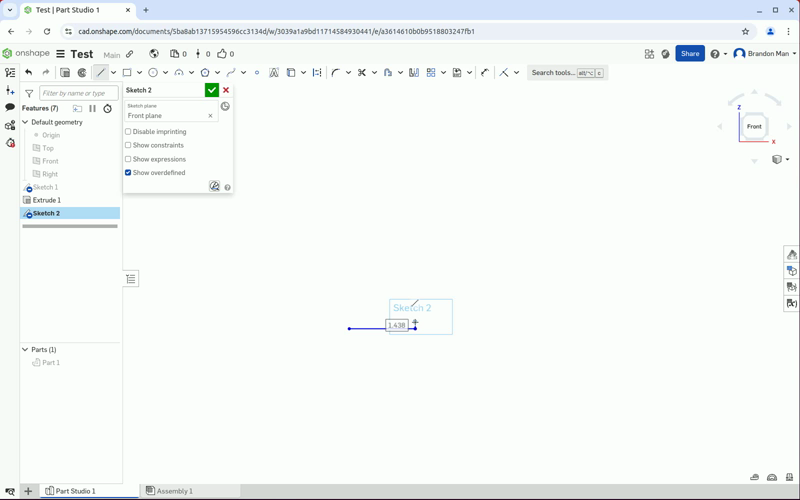
mouse_move(349, 321)
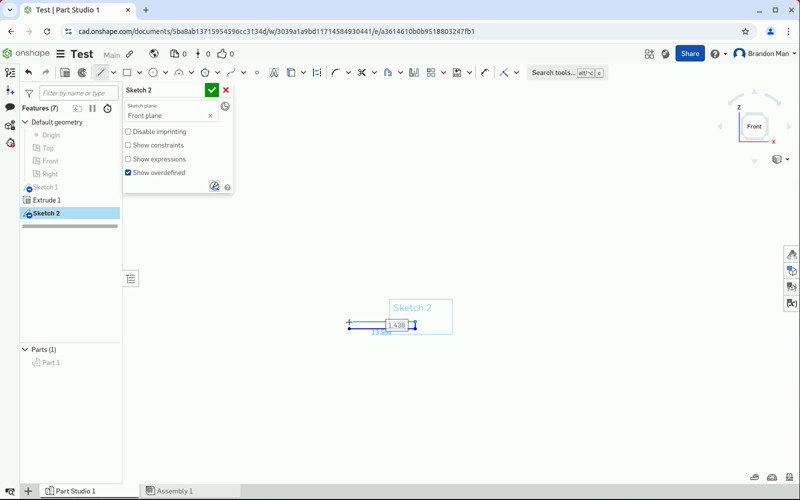
click(349, 321)
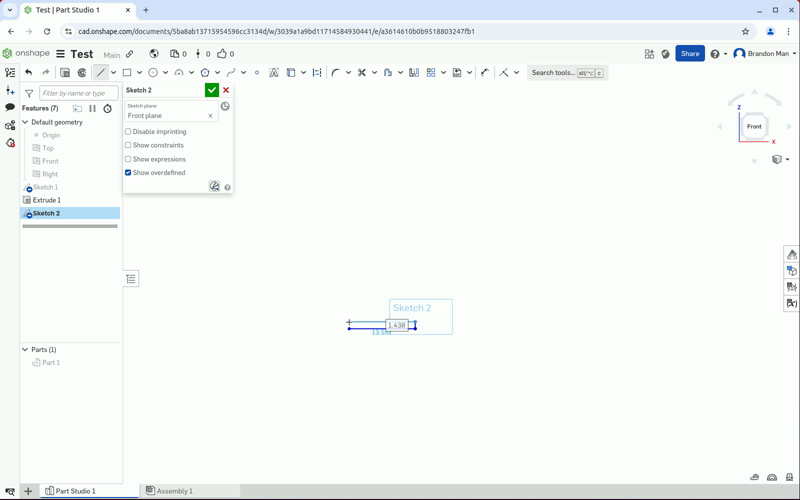
key_up(shift)
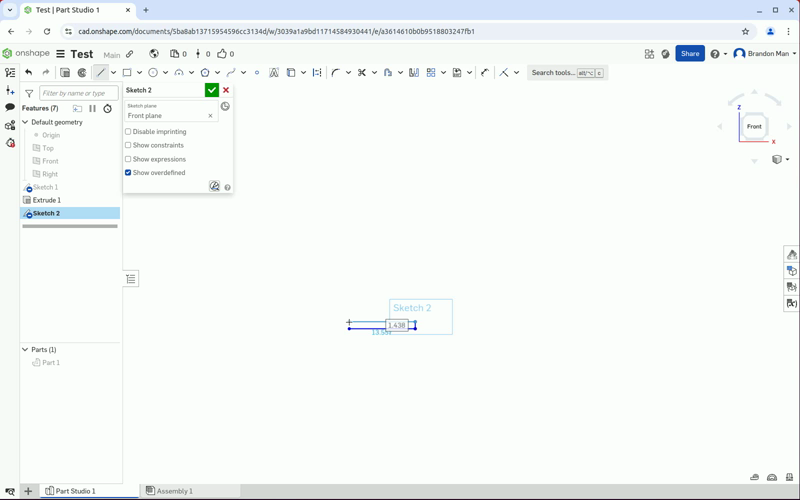
mouse_move(379, 321)
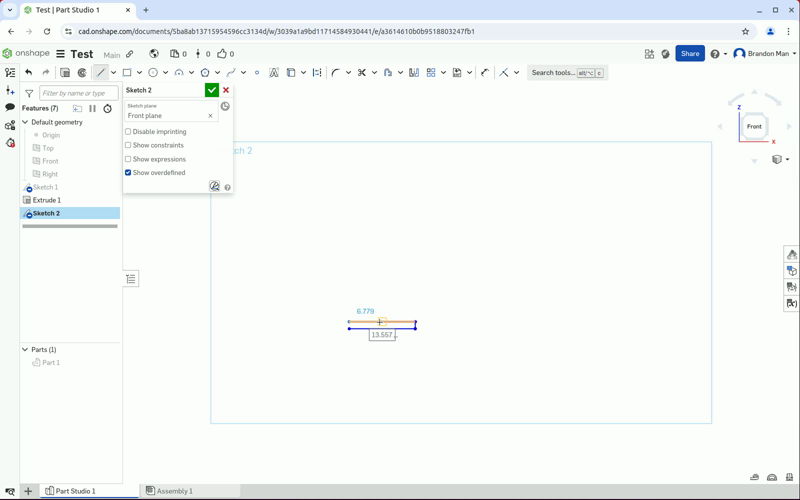
key_down(shift)
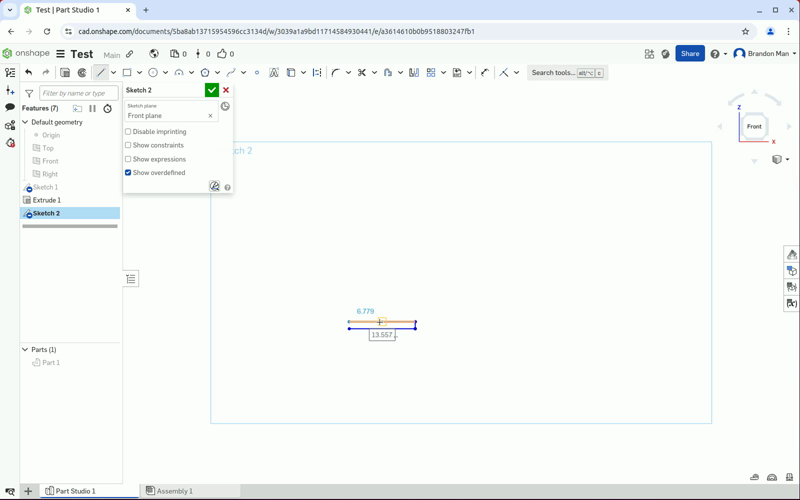
mouse_move(349, 328)
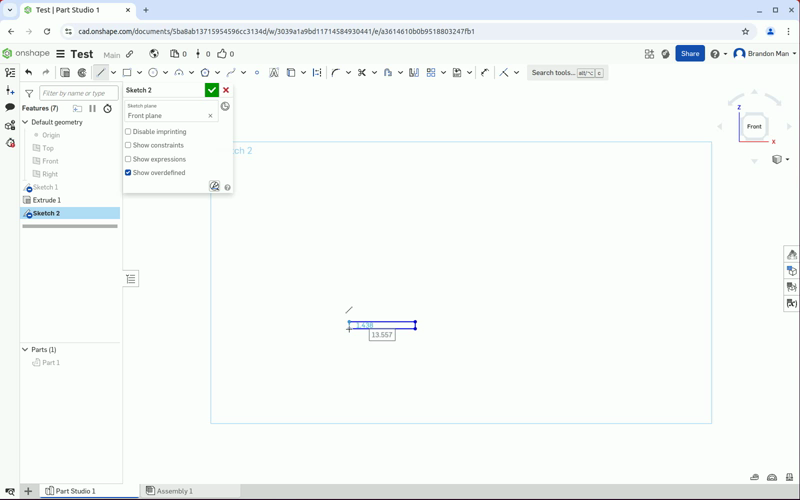
scroll(6)
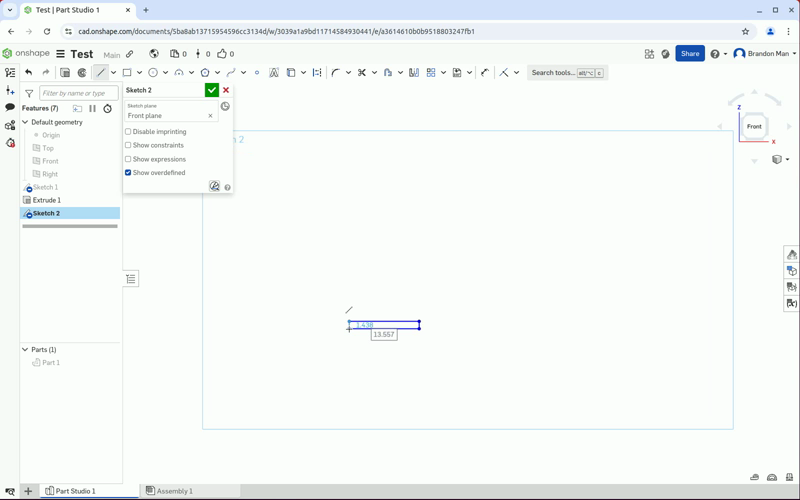
scroll(6)
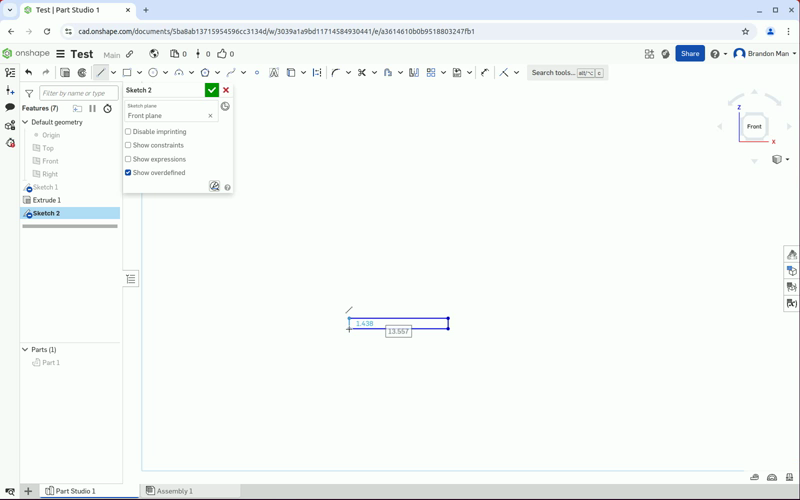
scroll(6)
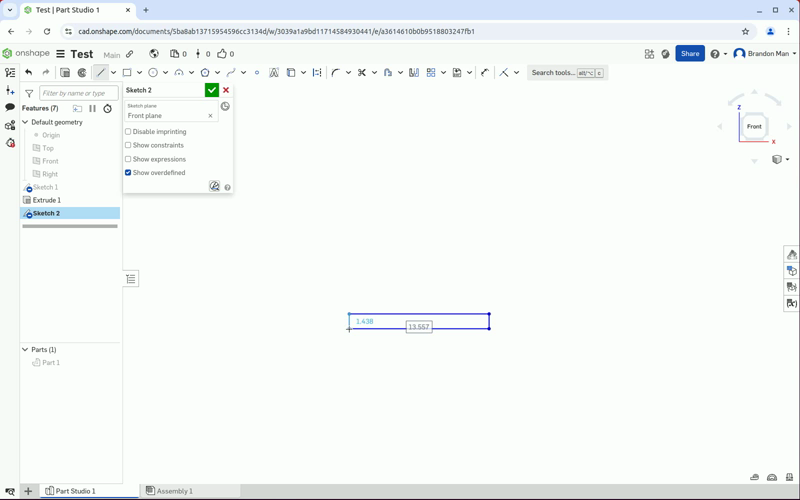
scroll(6)
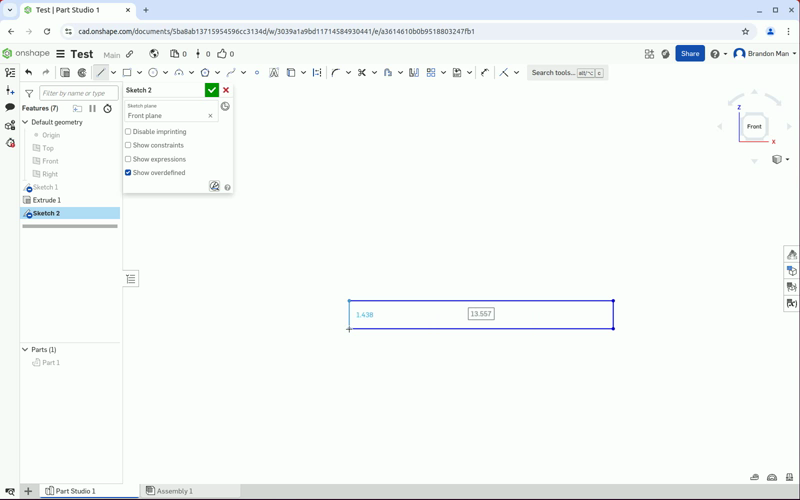
scroll(6)
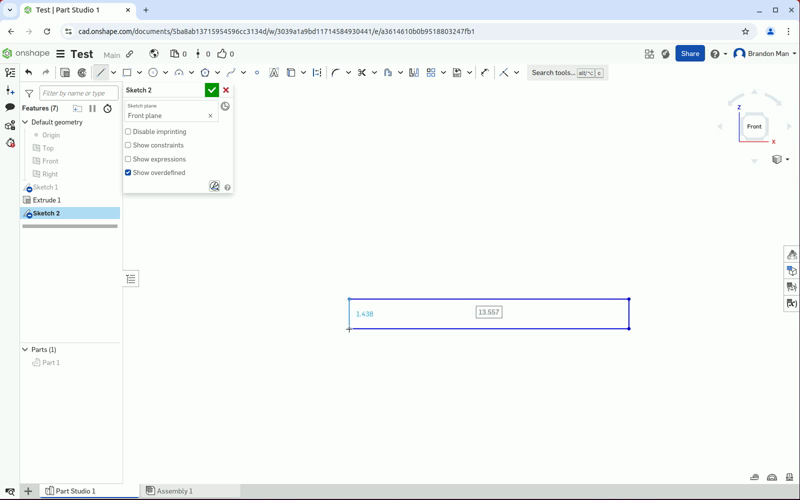
scroll(6)
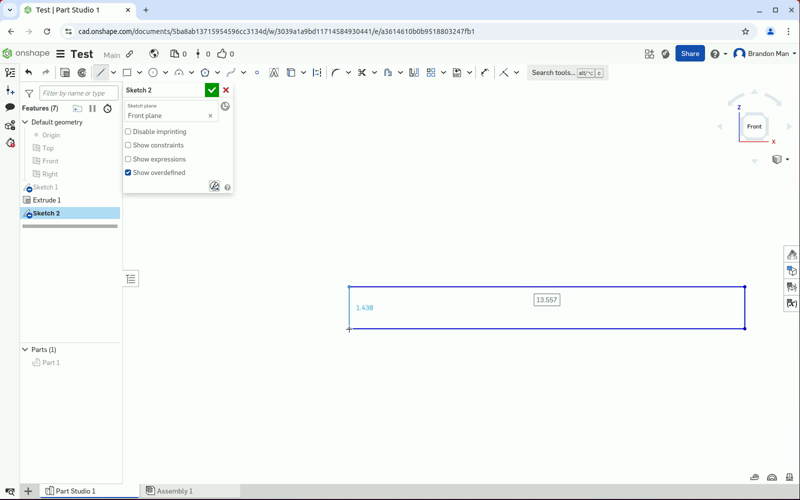
scroll(6)
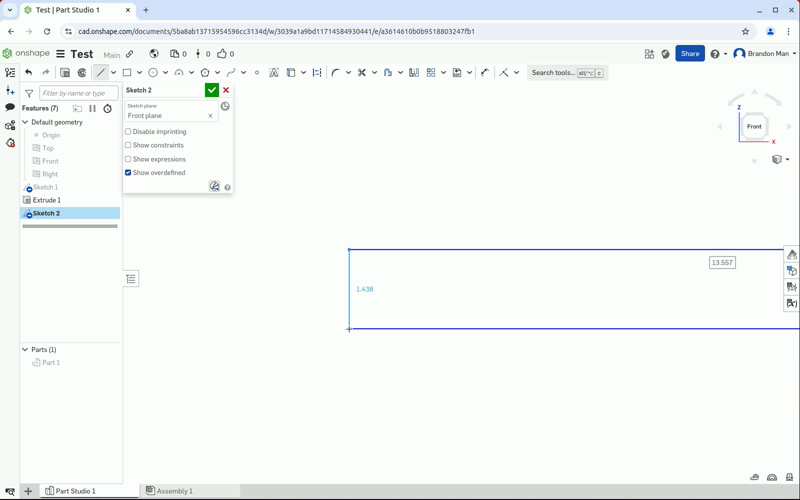
key_up(shift)
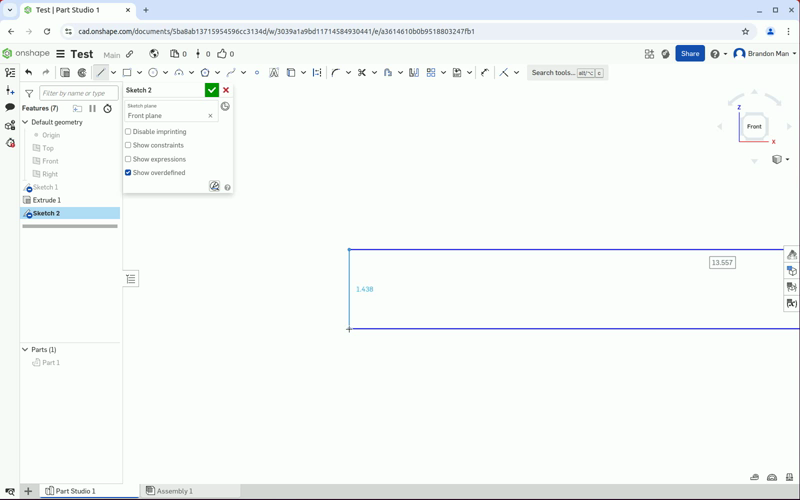
click(349, 328)
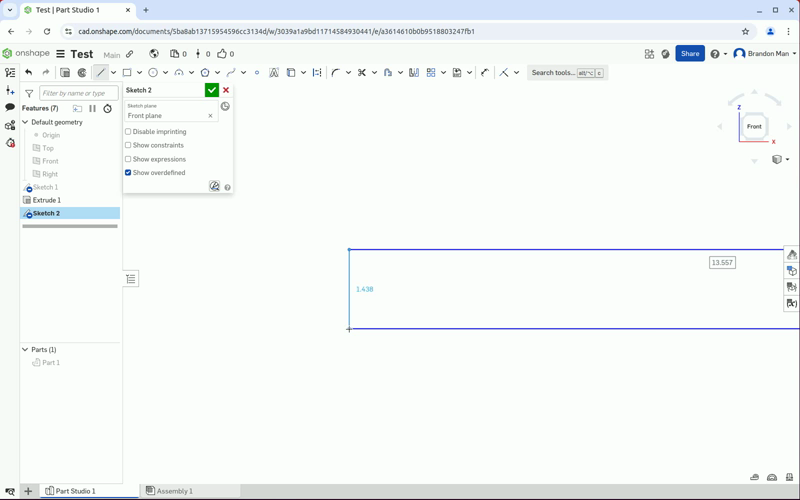
scroll(-6)
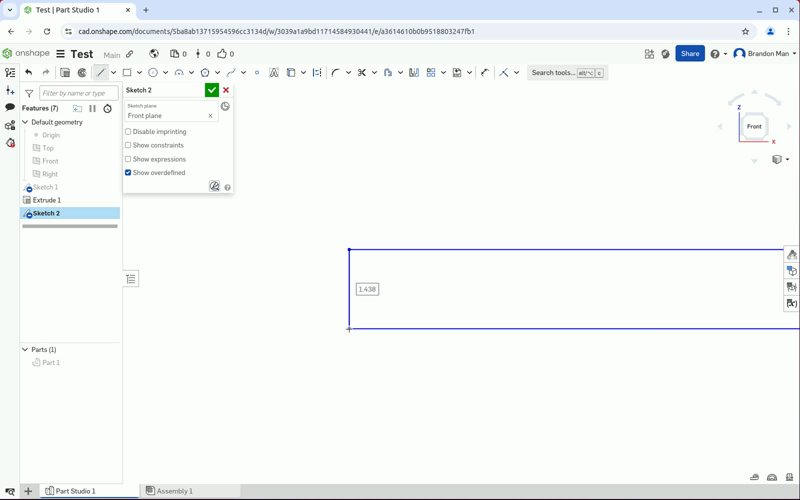
scroll(-6)
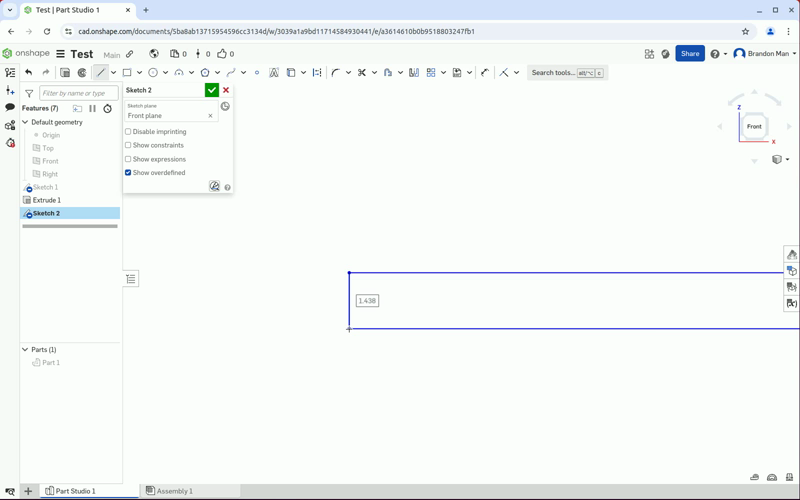
scroll(-6)
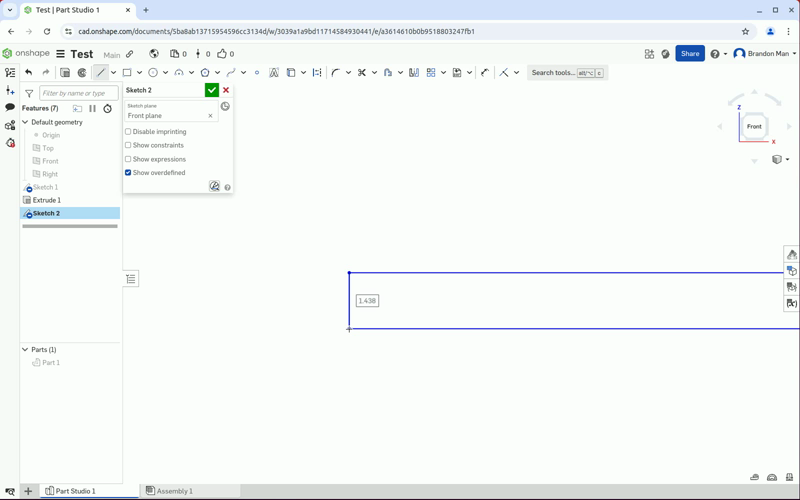
scroll(-6)
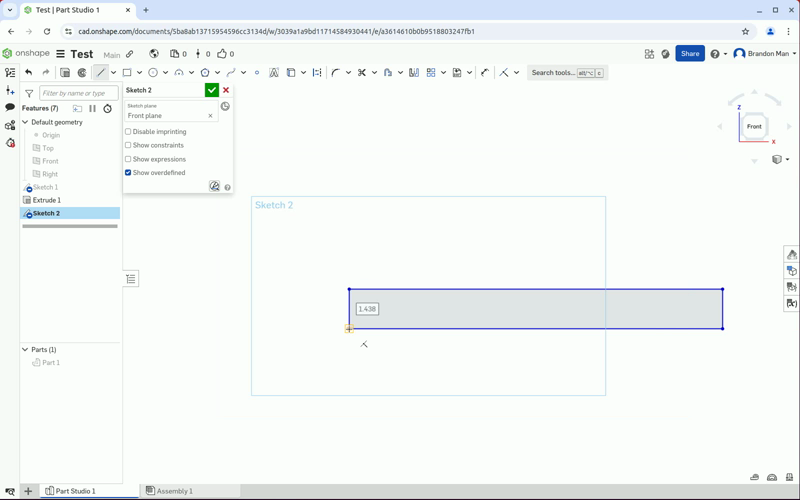
scroll(-6)
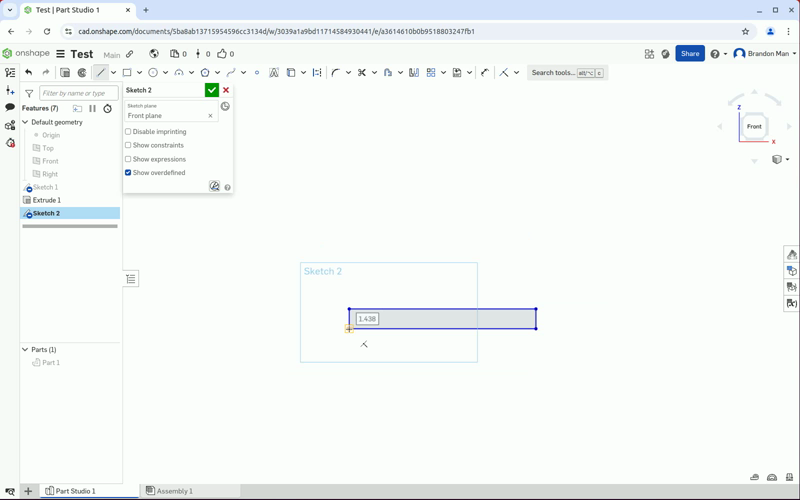
scroll(-6)
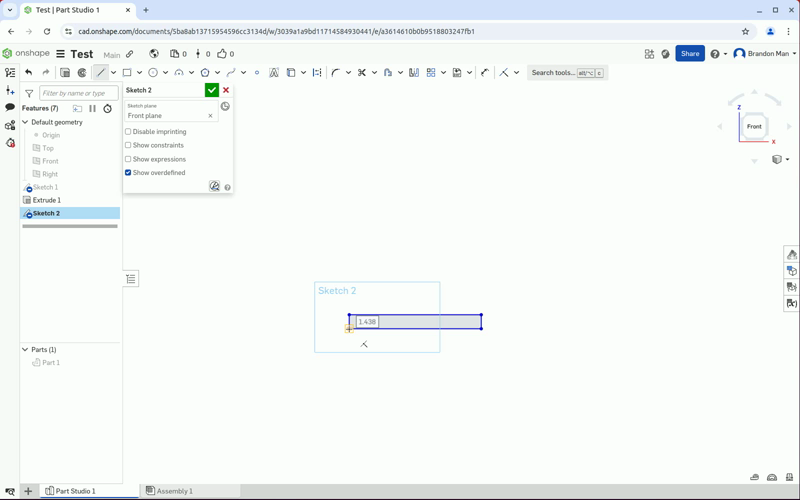
scroll(-6)
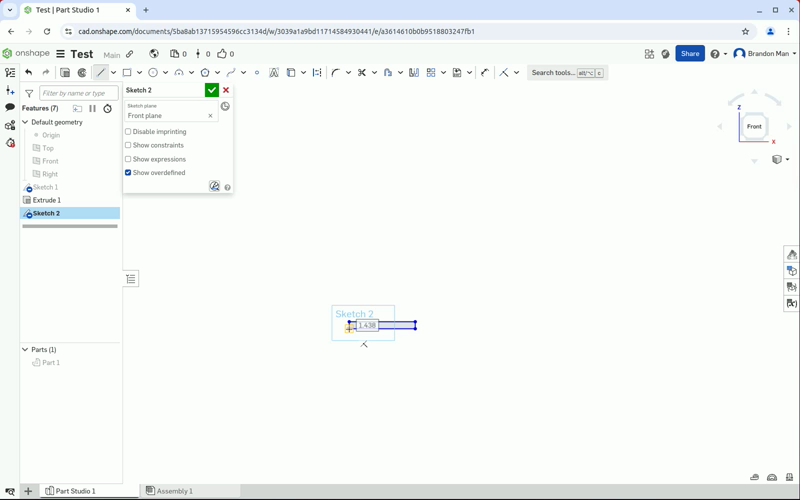
key(esc)
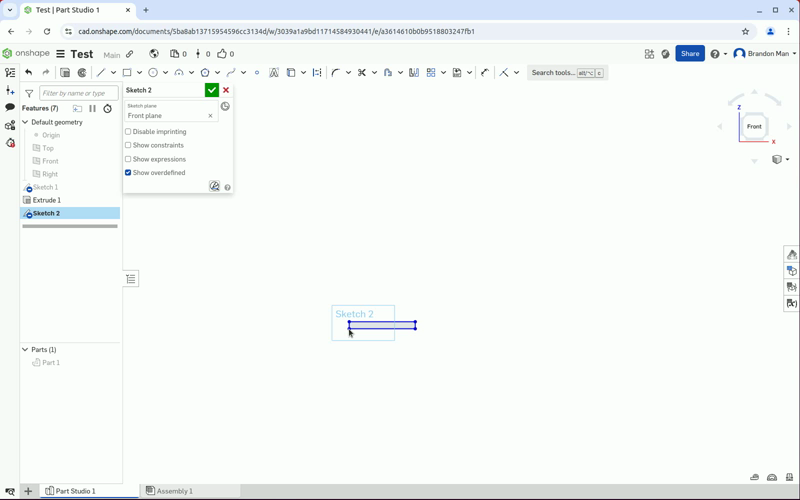
mouse_move(402, 328)
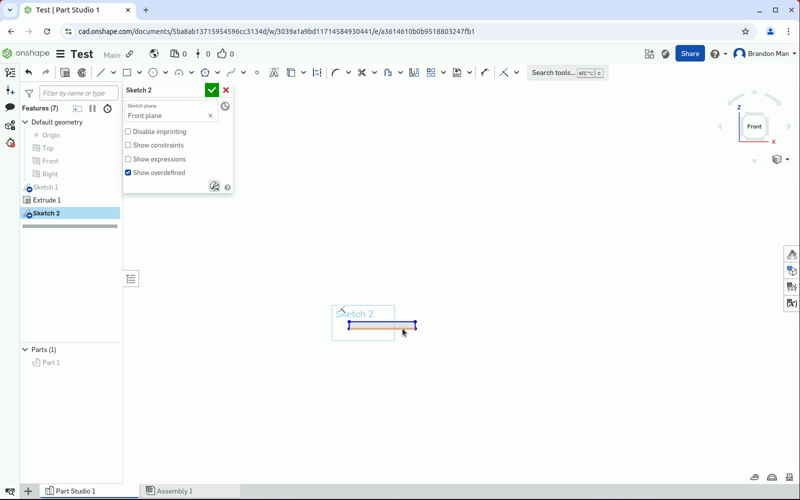
scroll(6)
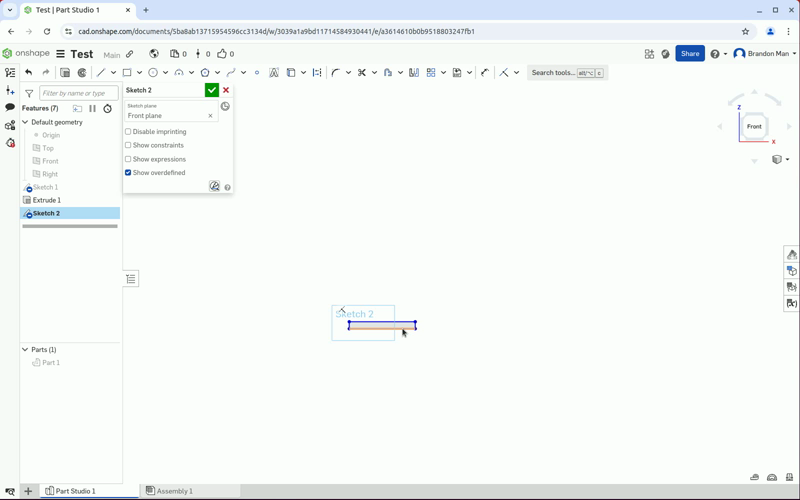
scroll(6)
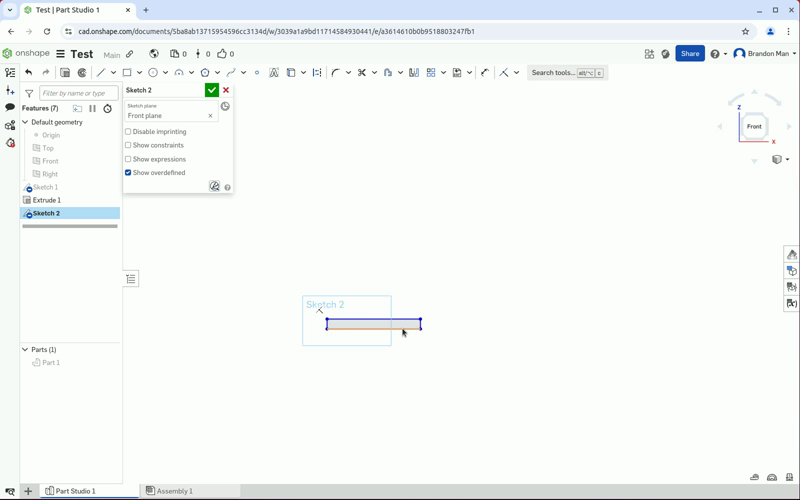
scroll(6)
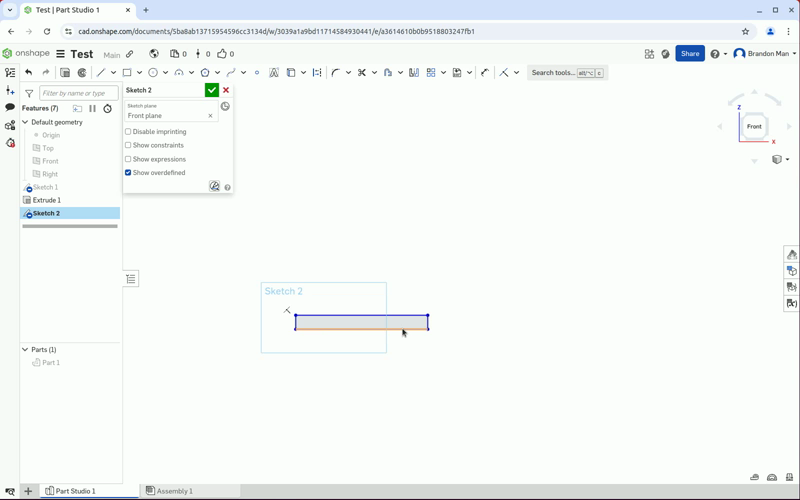
scroll(6)
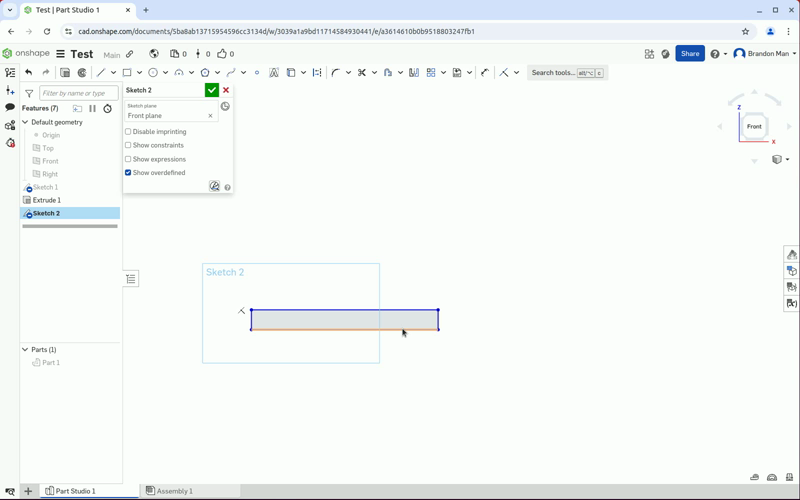
scroll(6)
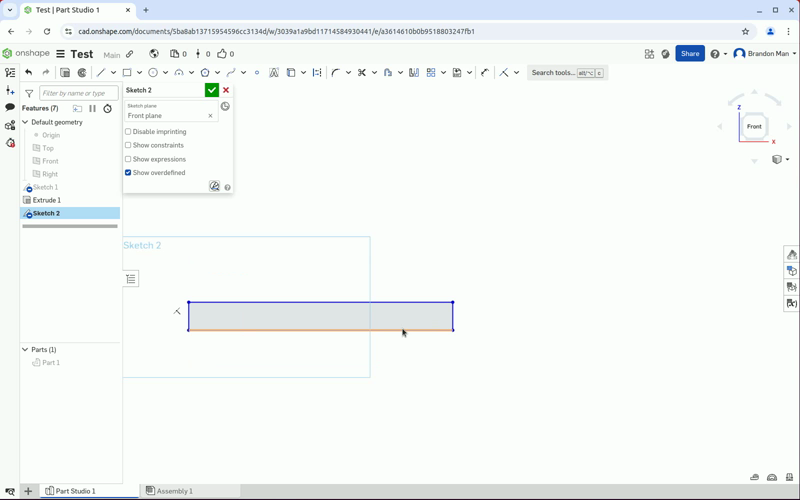
scroll(6)
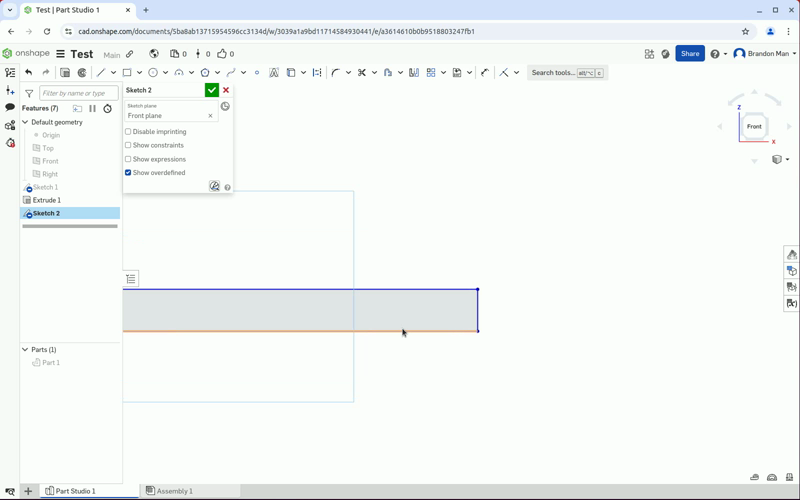
scroll(6)
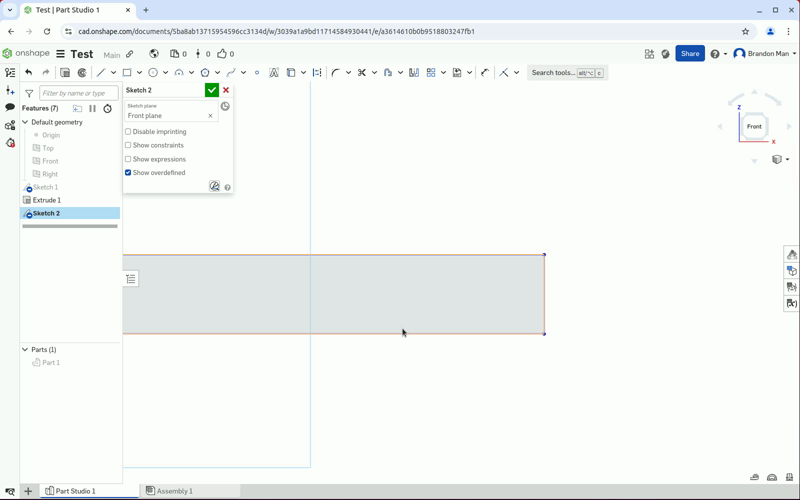
click(402, 328)
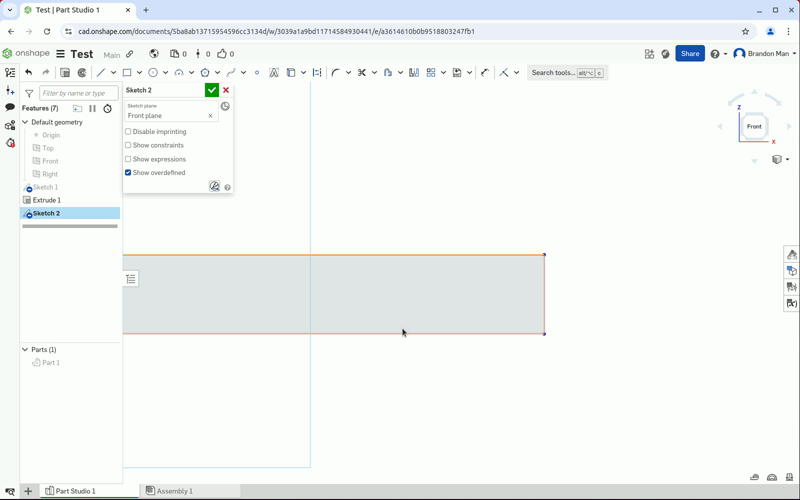
scroll(-6)
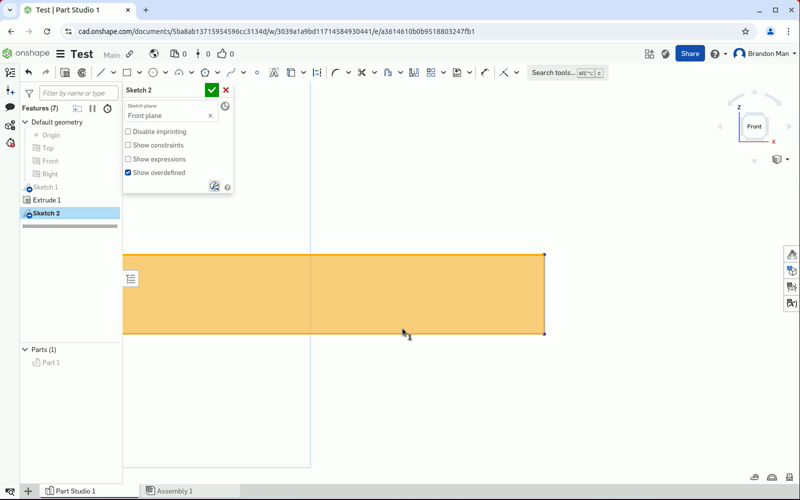
scroll(-6)
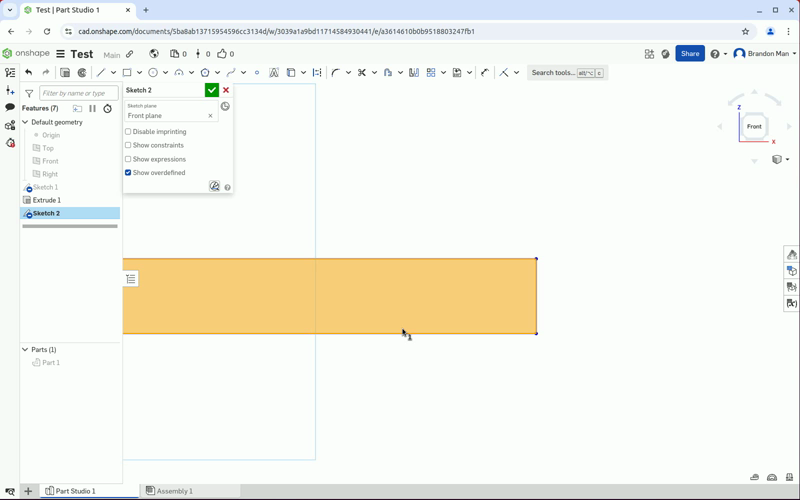
scroll(-6)
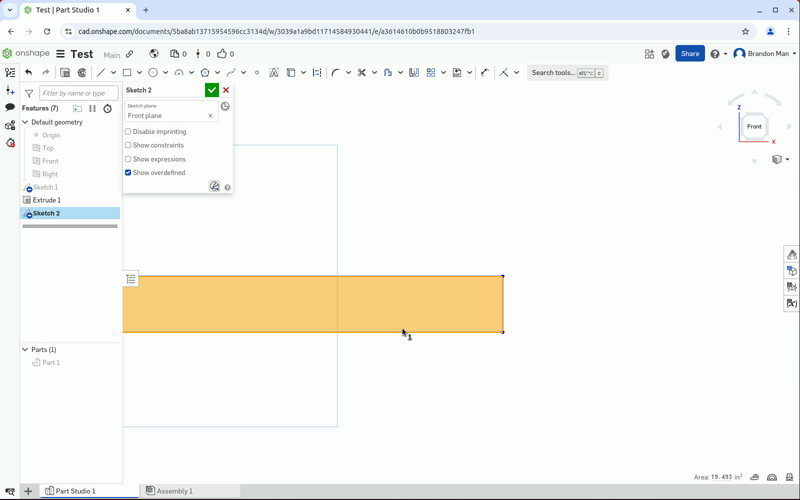
scroll(-6)
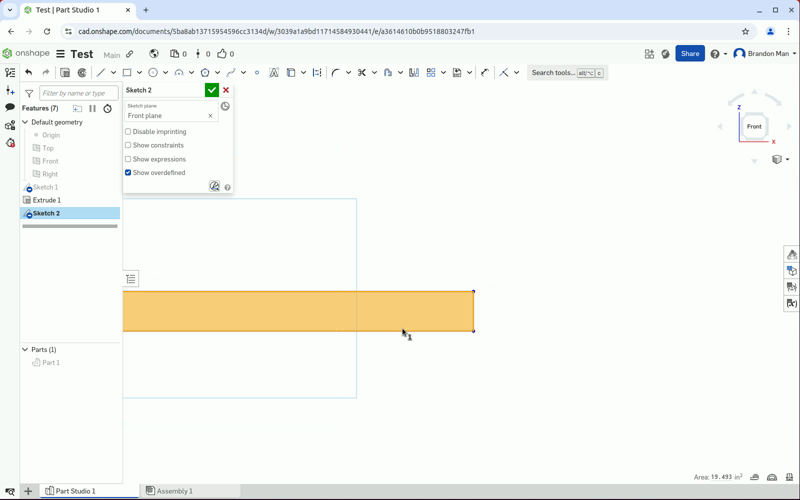
scroll(-6)
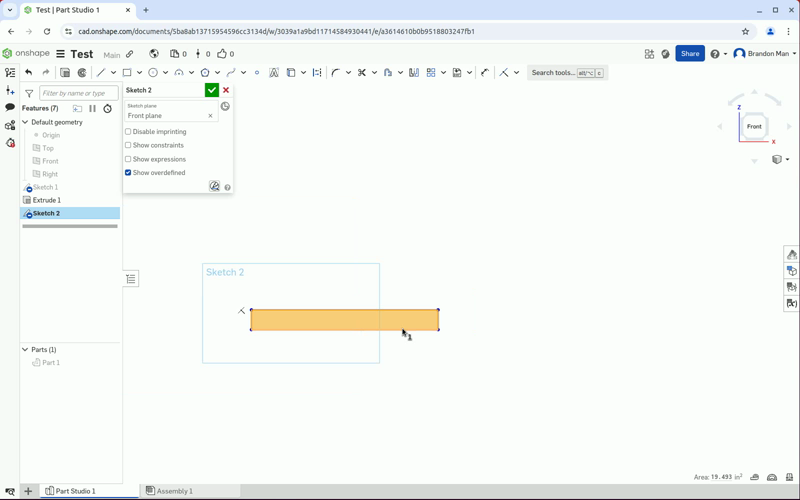
scroll(-6)
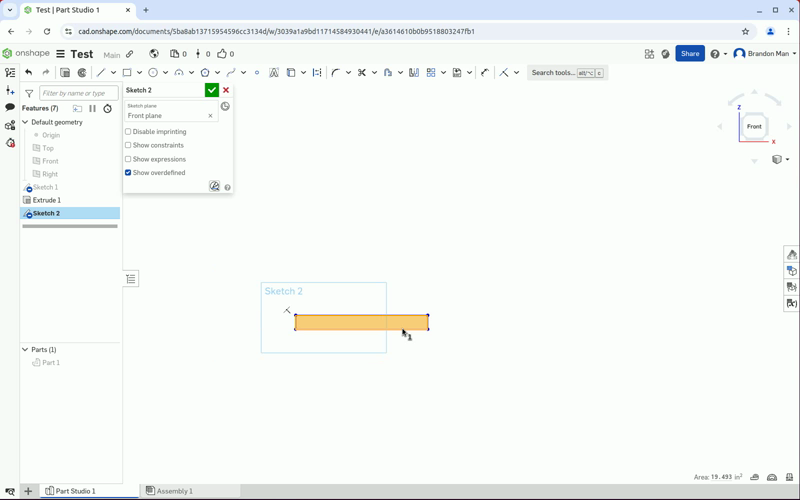
scroll(-6)
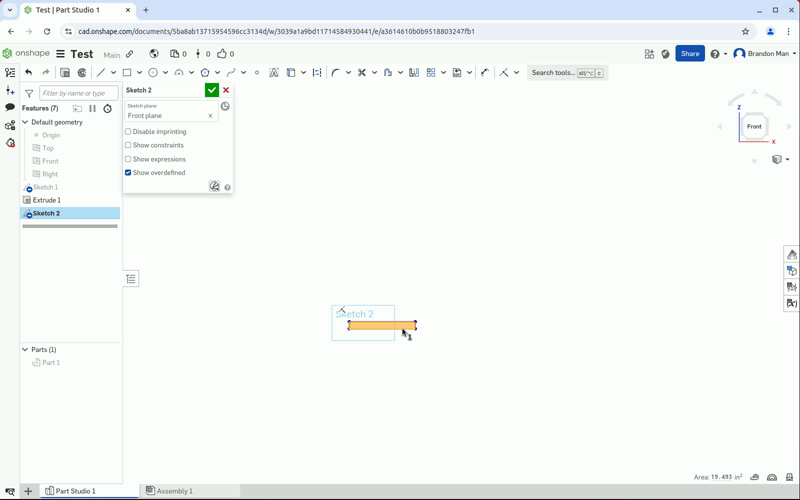
mouse_move(73, 352)
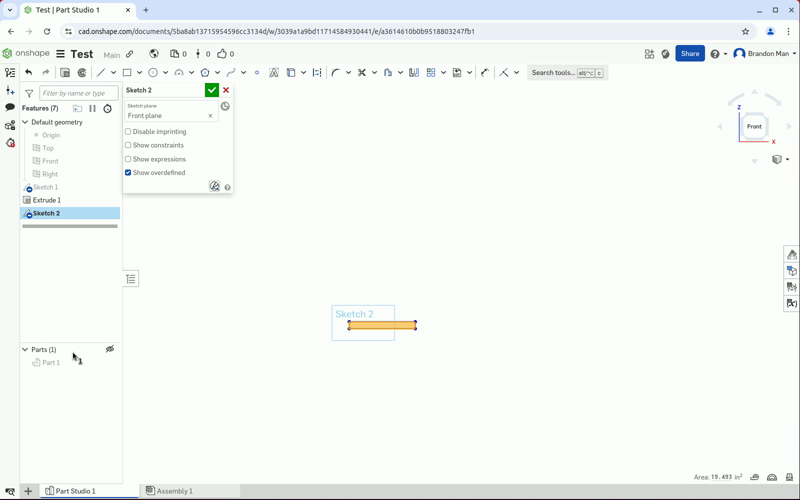
key(shift+y)
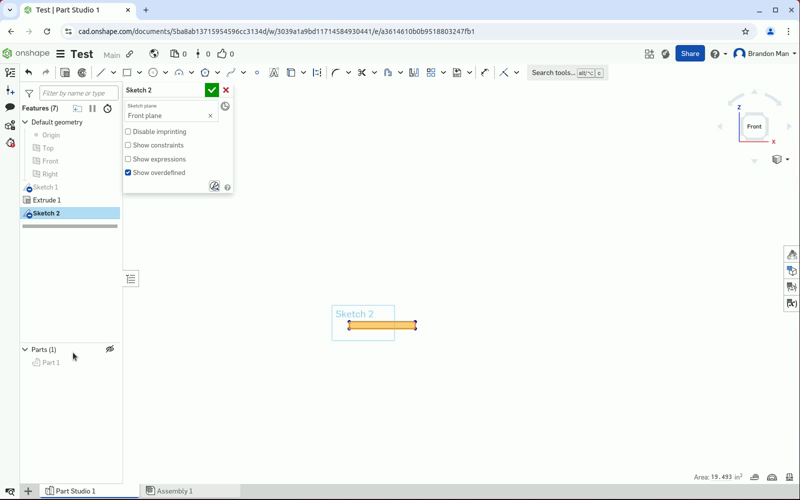
key(shift+e)
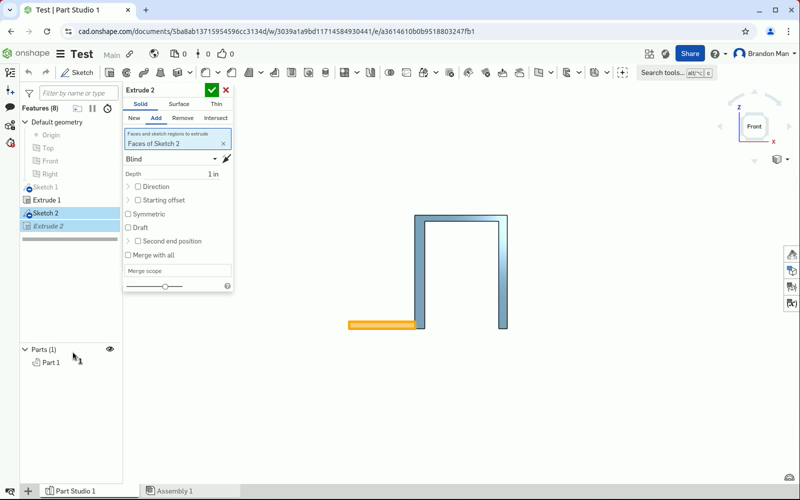
mouse_move(143, 106)
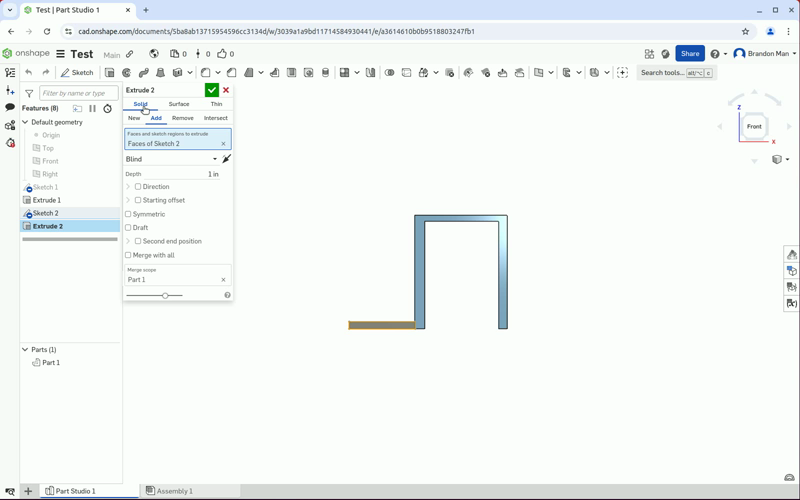
click(143, 106)
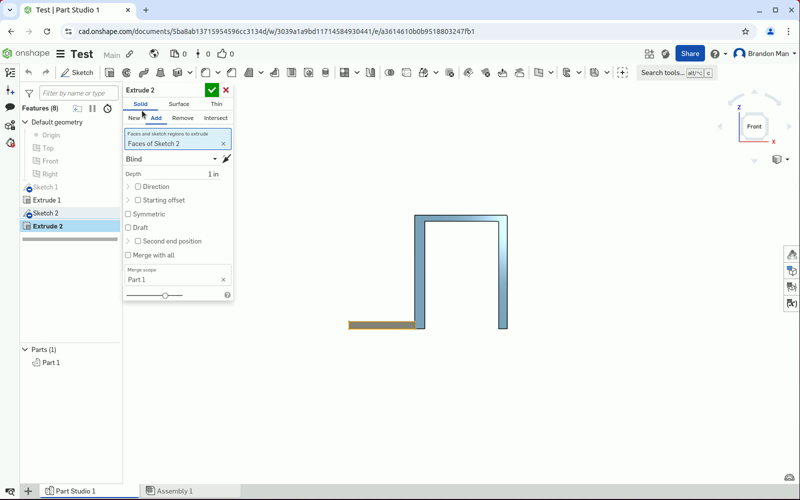
mouse_move(137, 120)
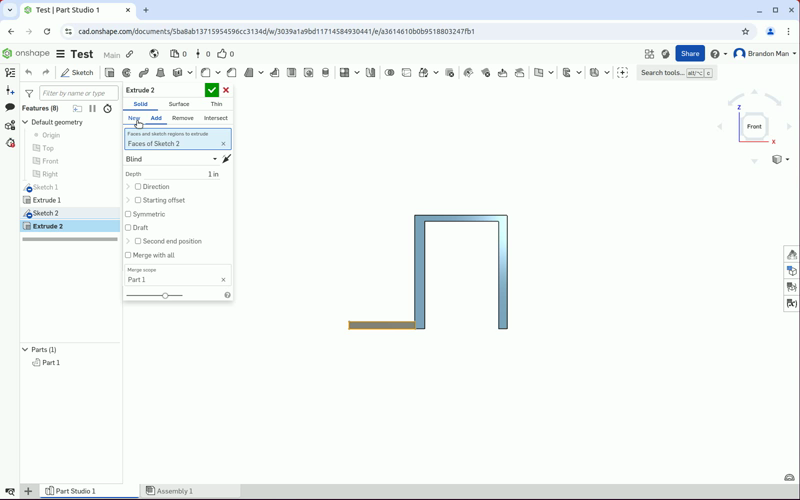
click(137, 120)
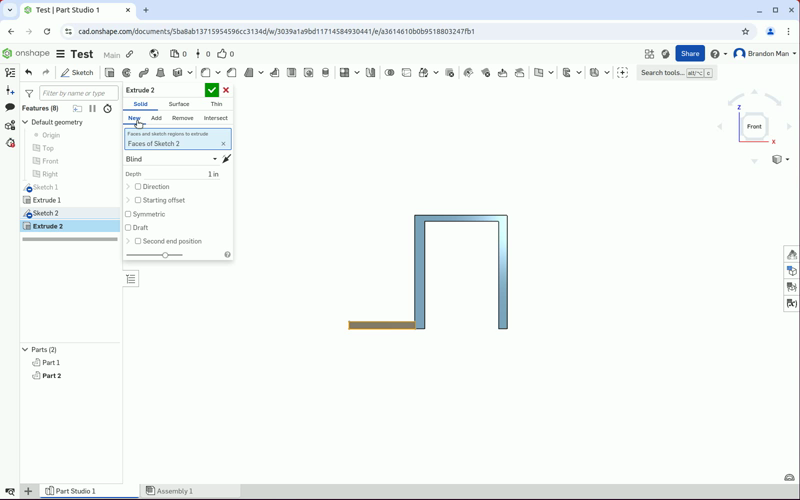
key(tab, 4)
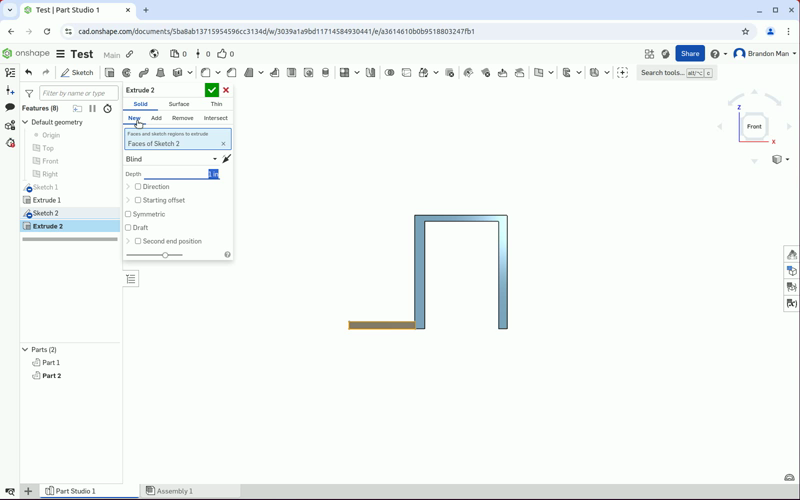
text(12.758)
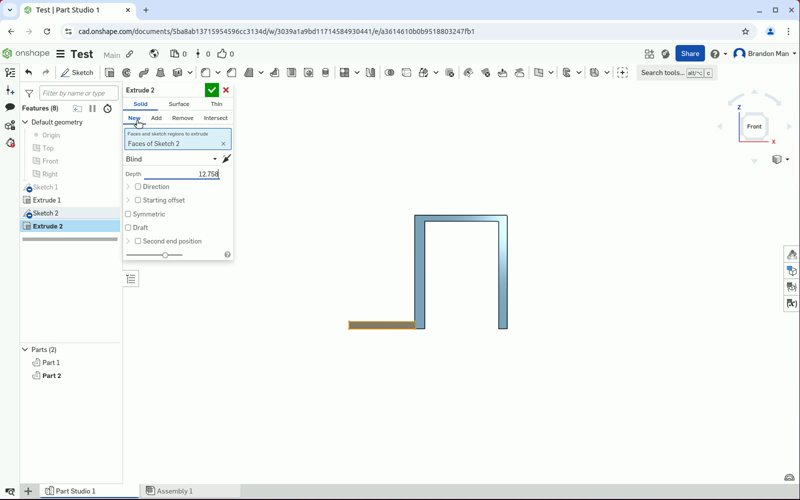
key(enter)
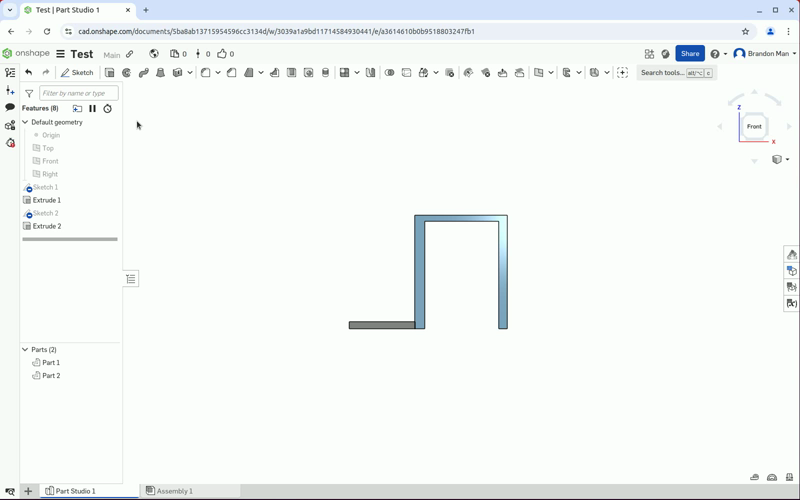
key(shift+h)
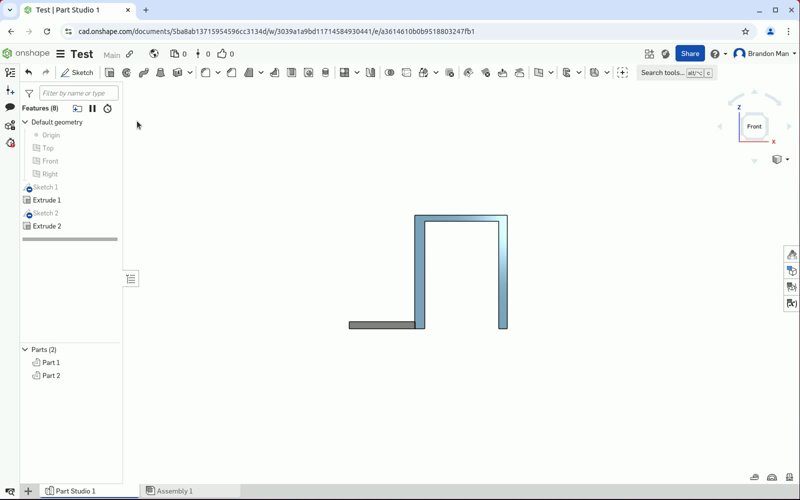
key(shift+h)
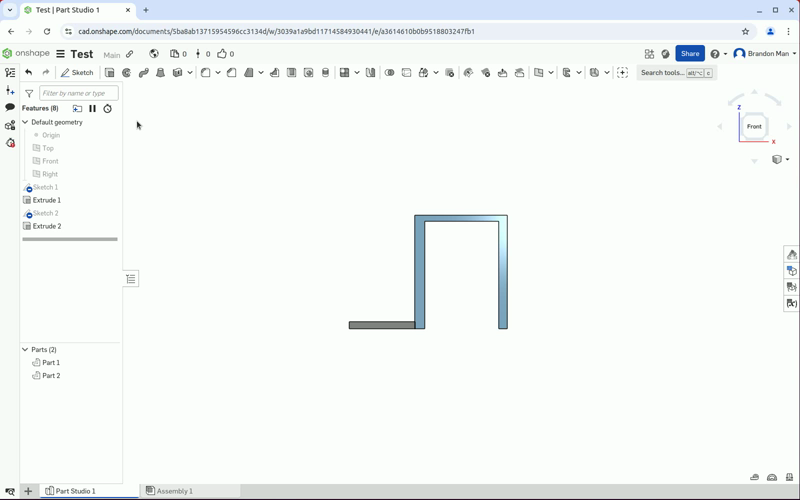
mouse_move(73, 189)
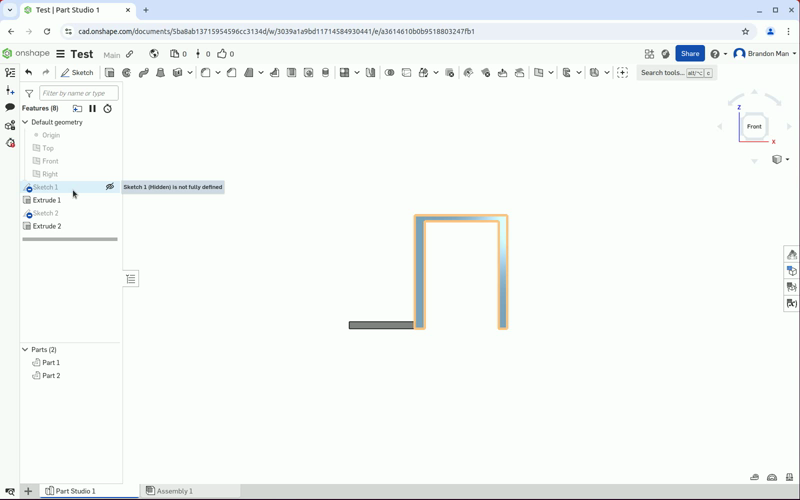
click(73, 189)
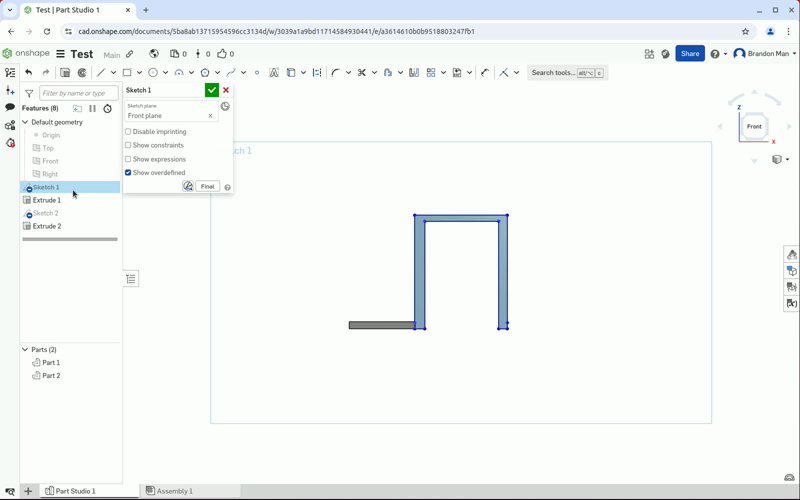
mouse_move(229, 92)
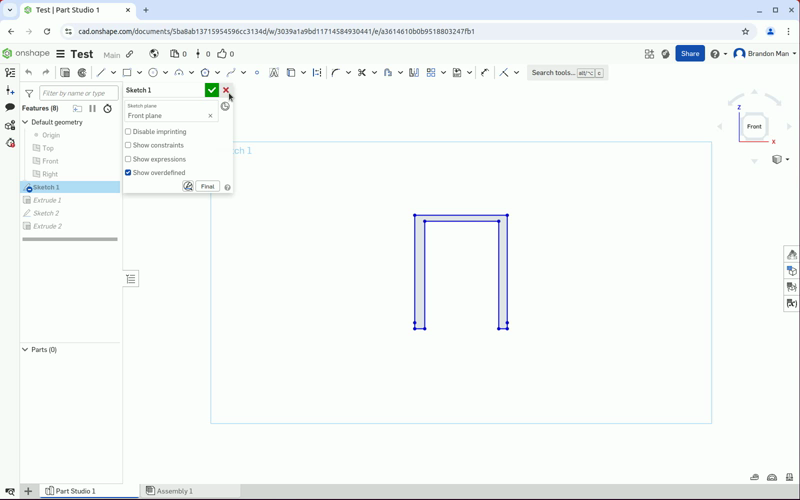
click(229, 92)
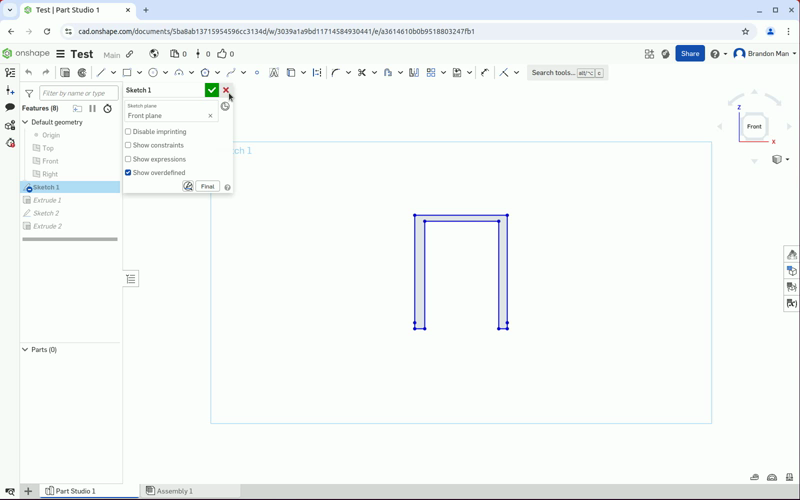
key(shift+s)
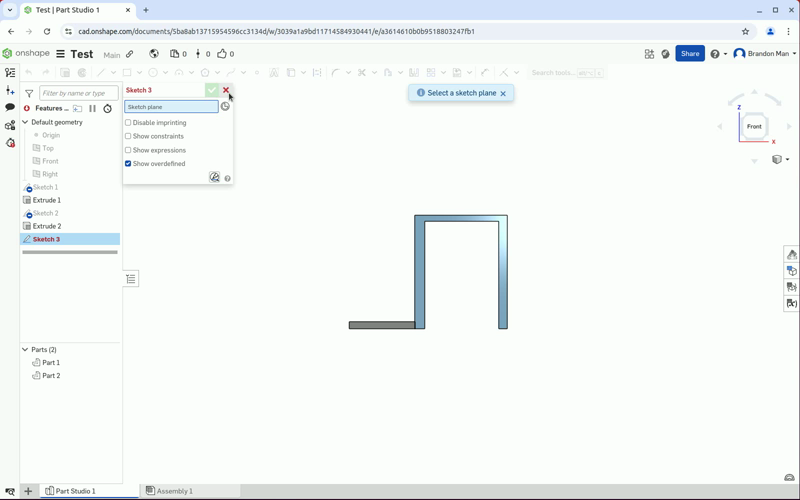
mouse_move(73, 163)
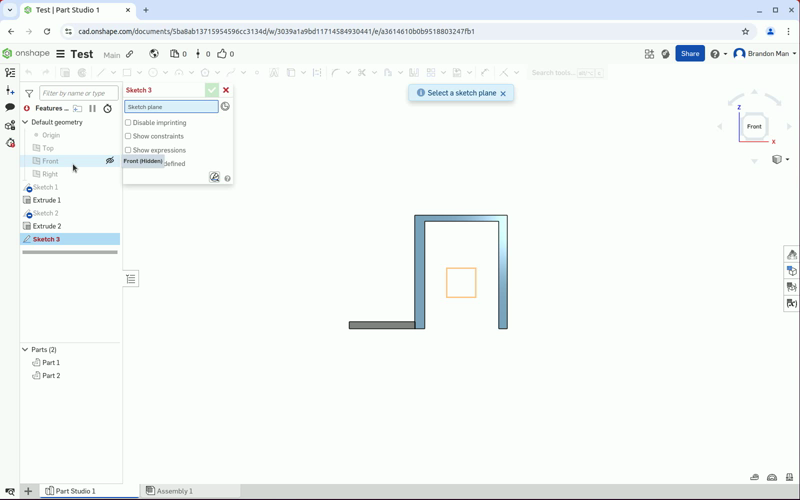
click(73, 163)
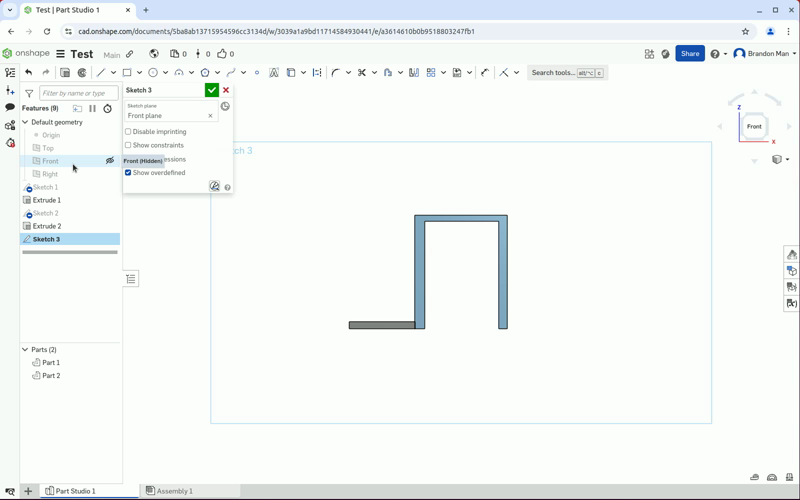
mouse_move(73, 352)
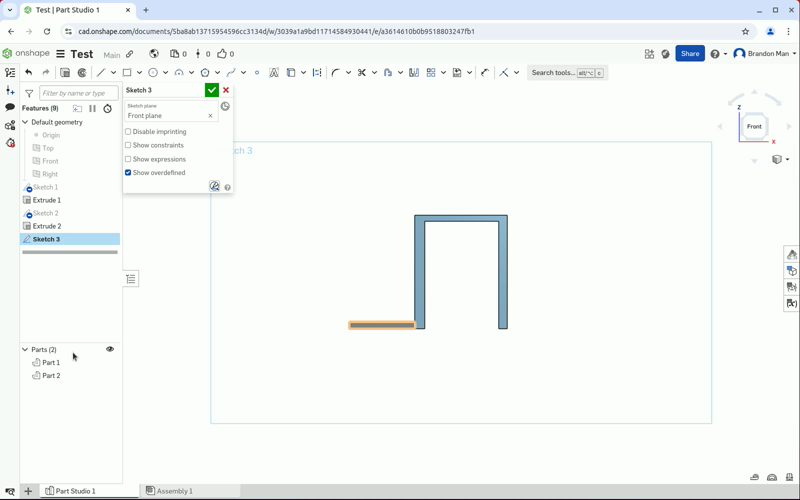
key(y)
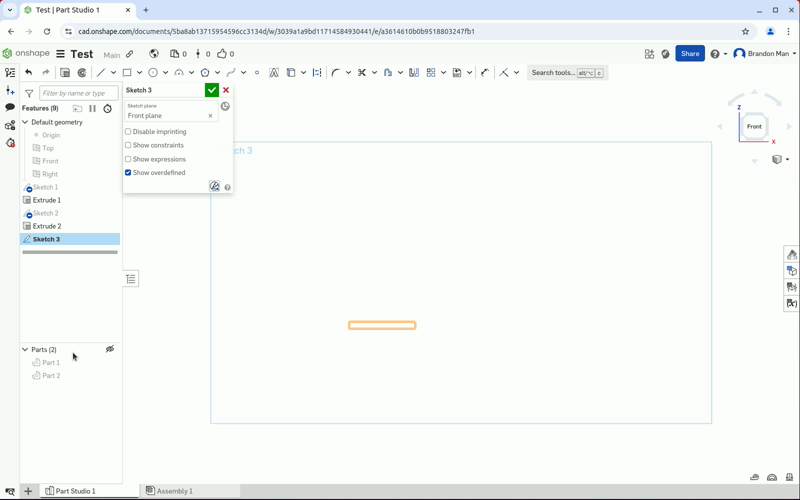
key(l)
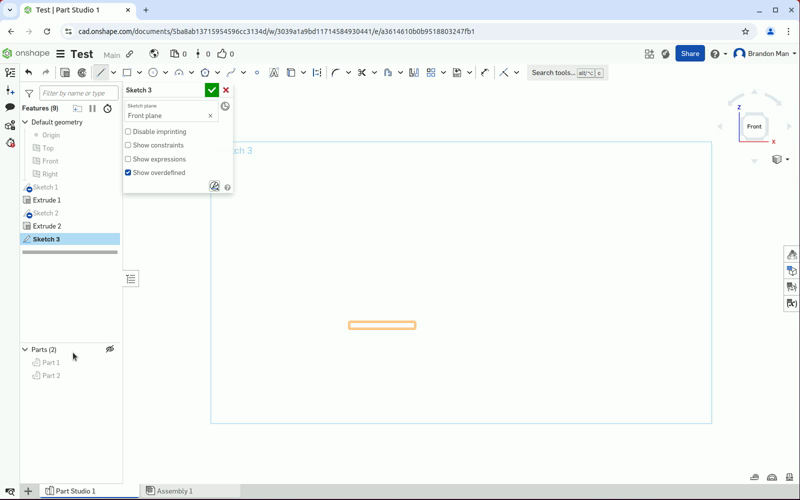
key_down(shift)
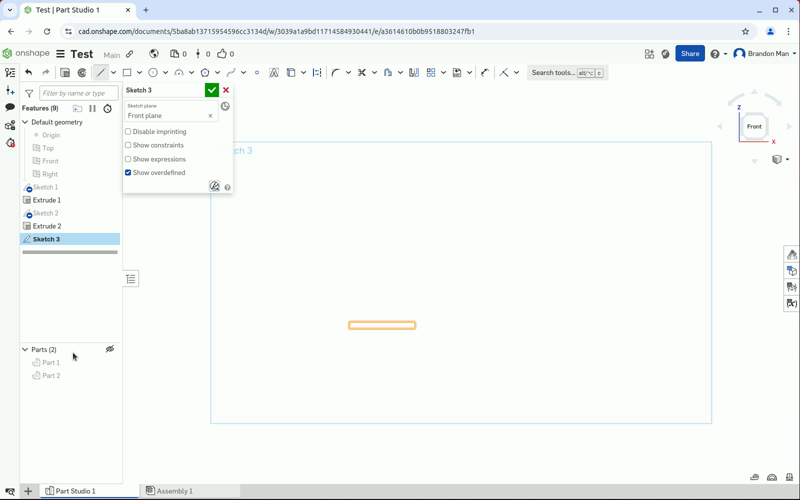
mouse_move(507, 328)
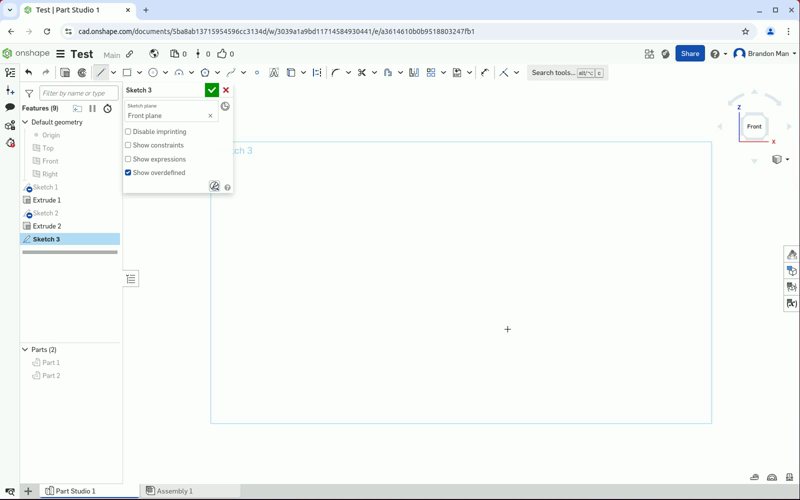
click(507, 328)
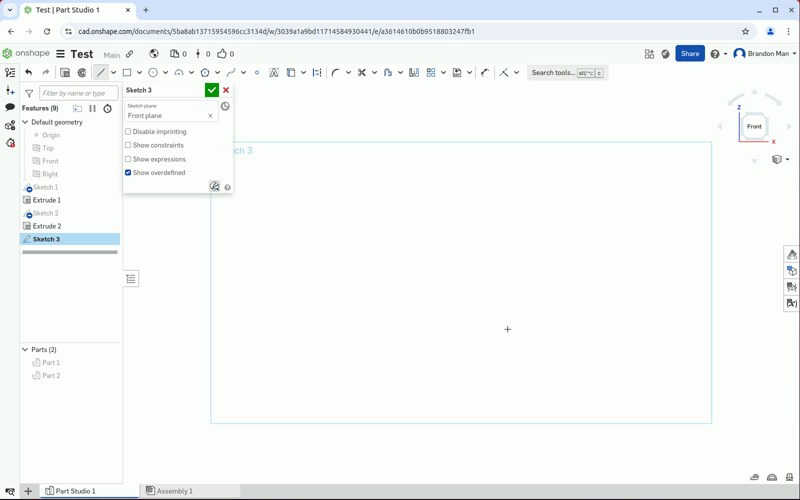
key_up(shift)
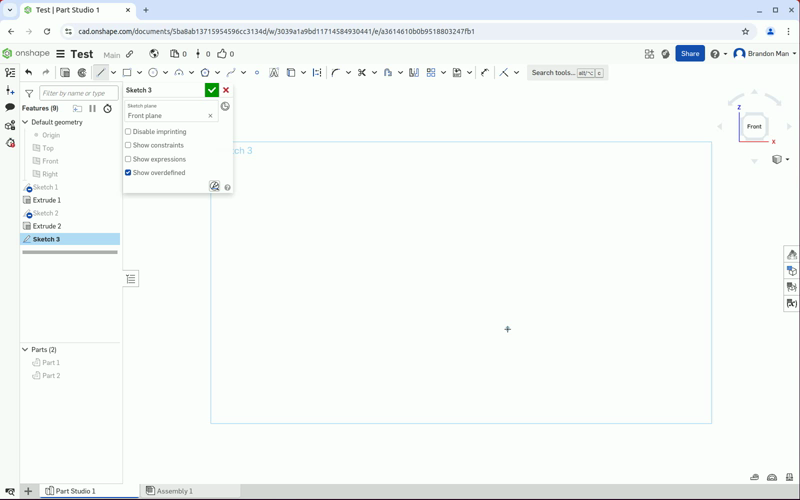
key_down(shift)
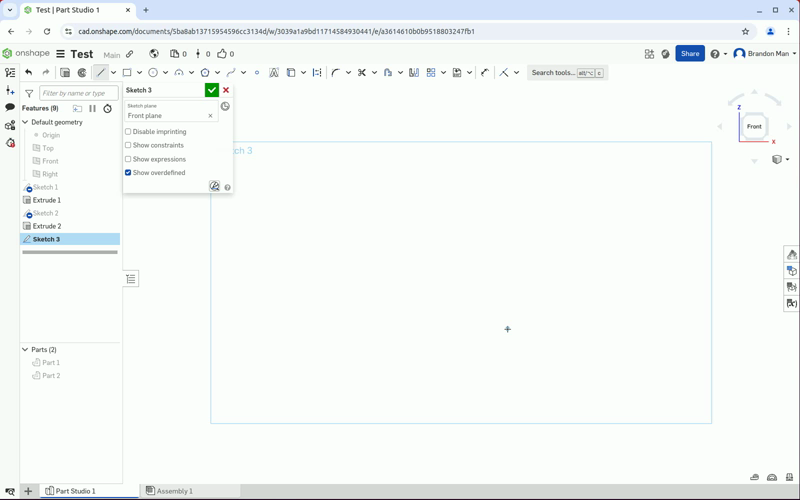
mouse_move(573, 328)
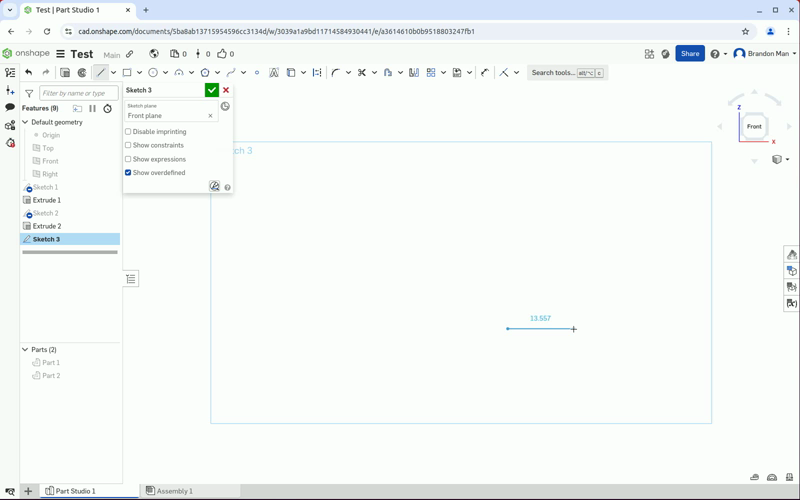
click(573, 328)
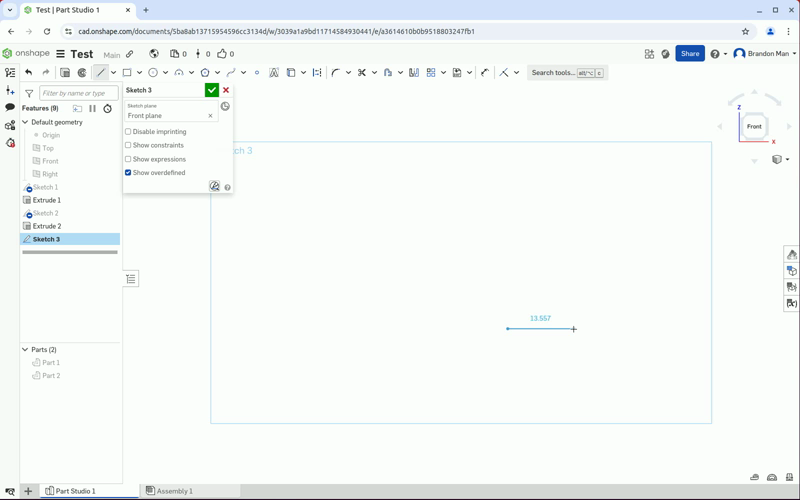
key_up(shift)
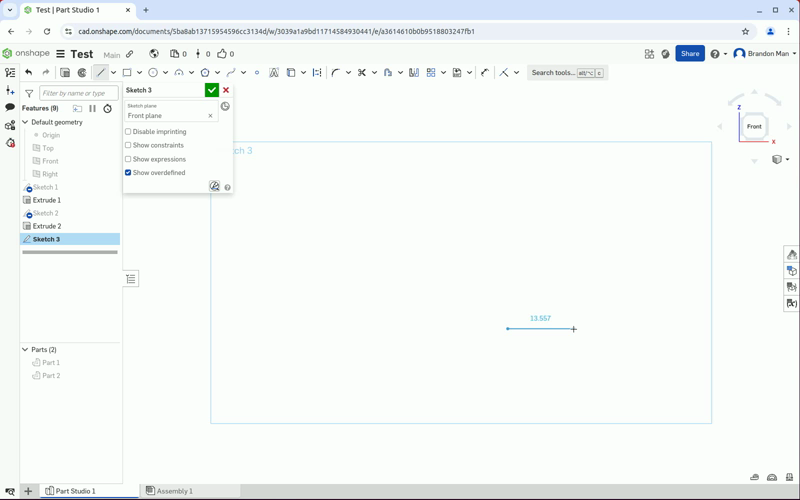
key_down(shift)
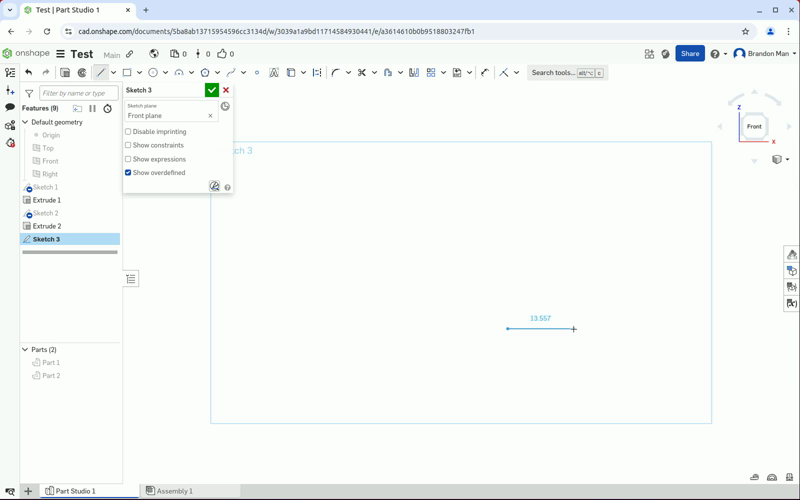
mouse_move(589, 328)
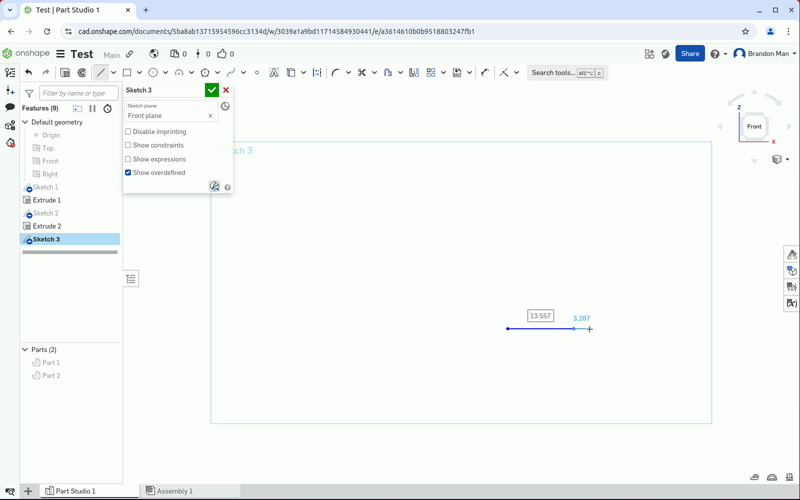
mouse_move(573, 321)
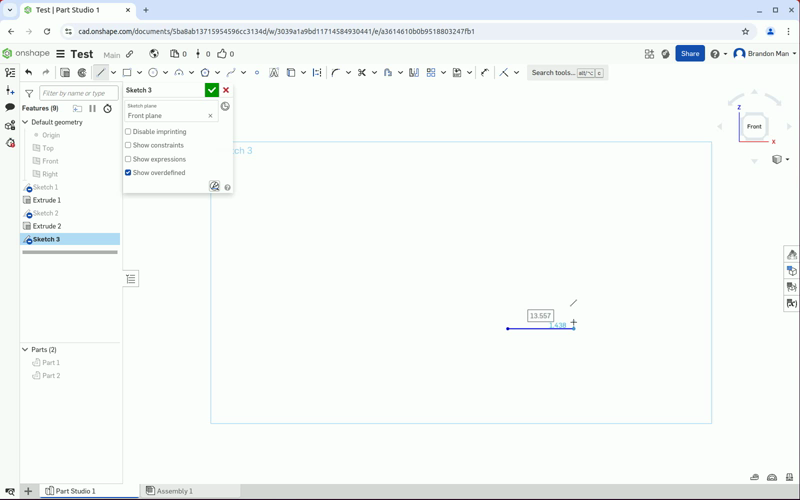
scroll(6)
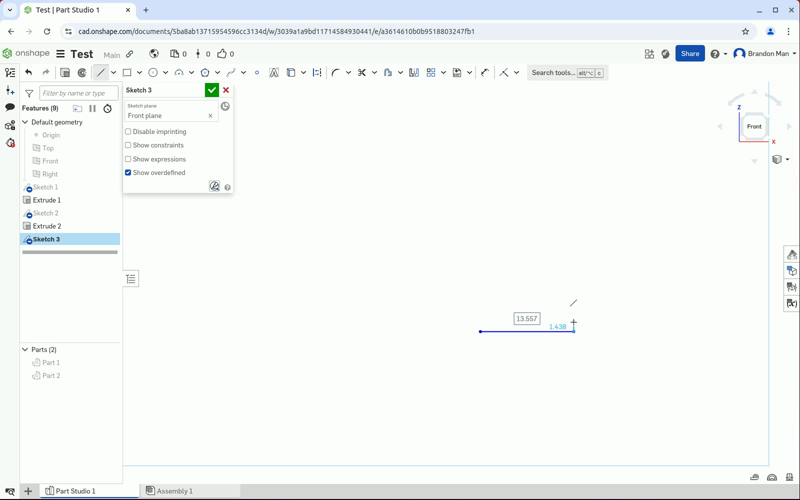
scroll(6)
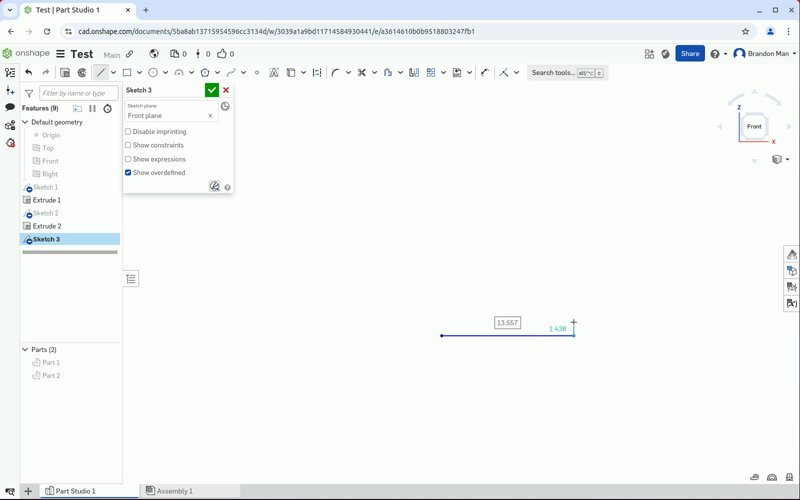
scroll(6)
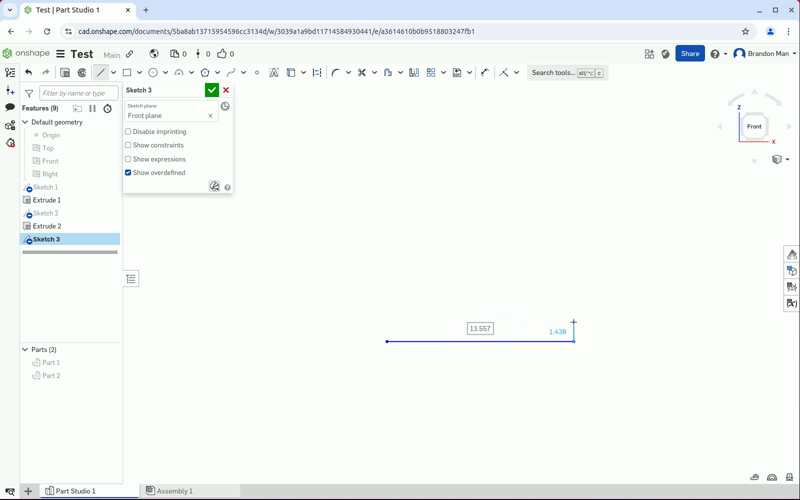
scroll(6)
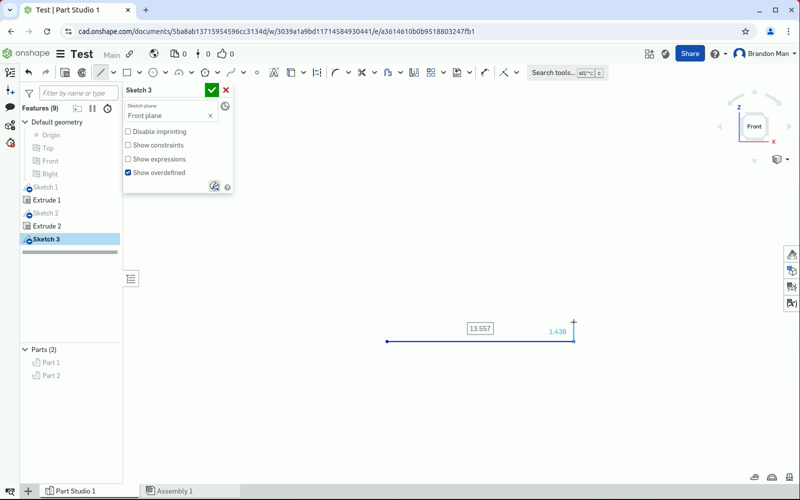
scroll(6)
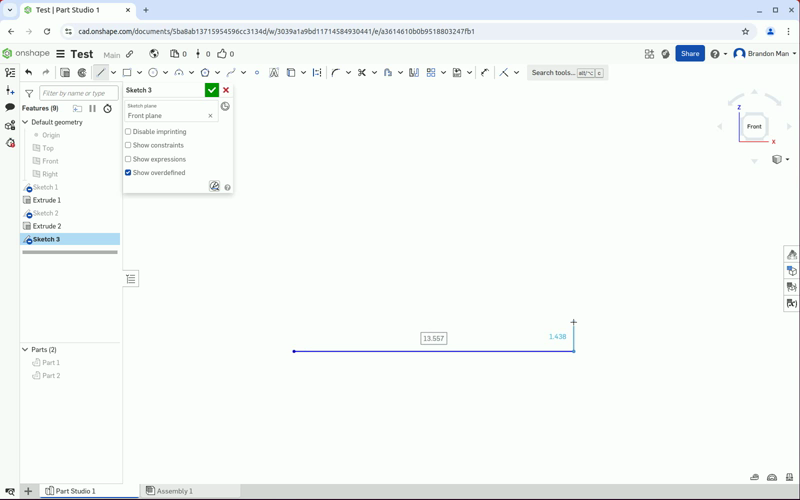
scroll(6)
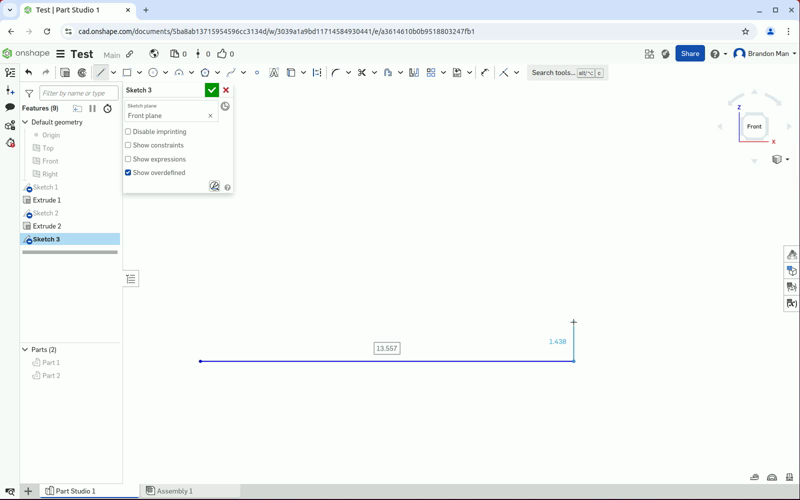
scroll(6)
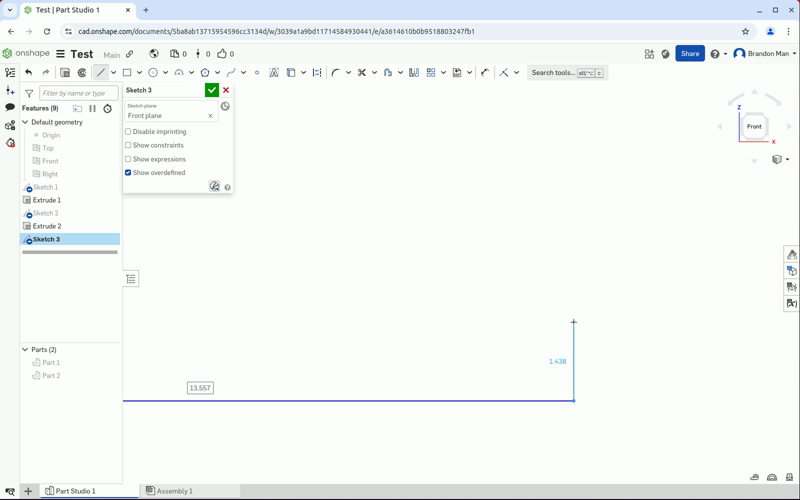
click(573, 321)
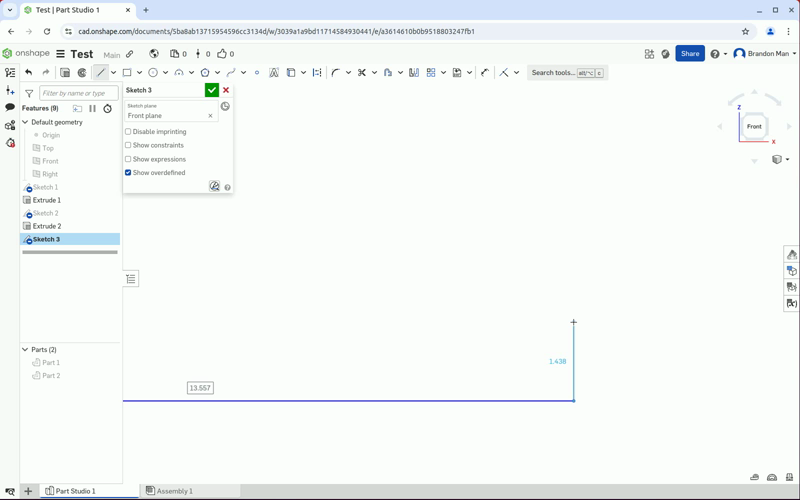
scroll(-6)
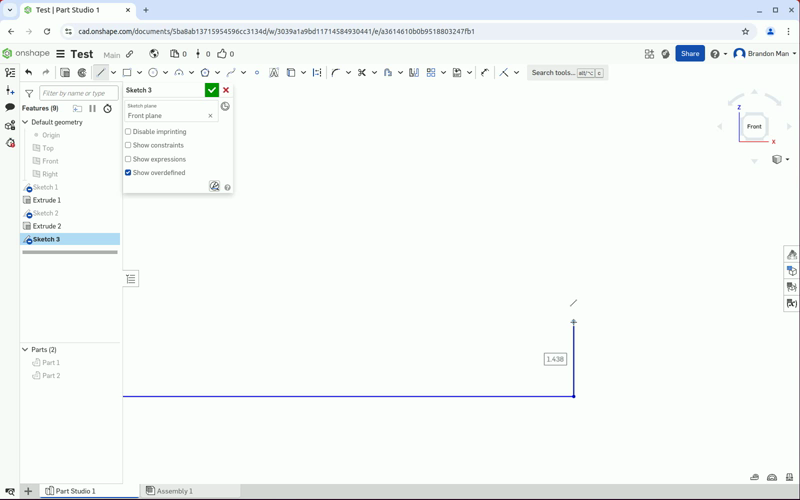
scroll(-6)
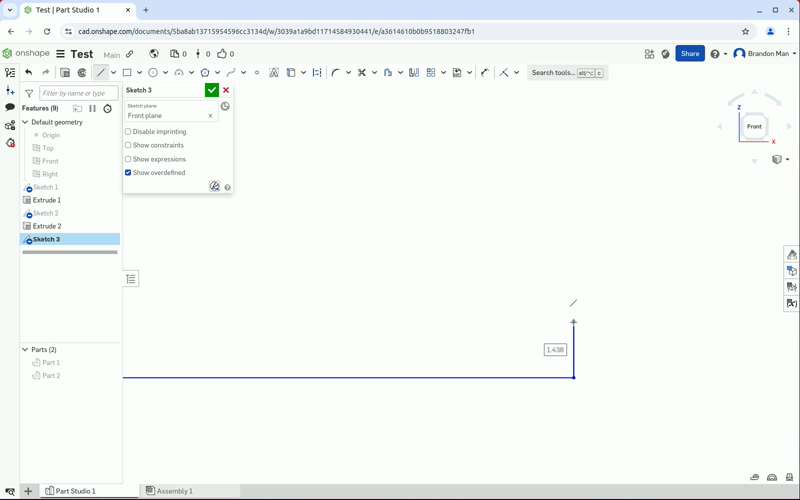
scroll(-6)
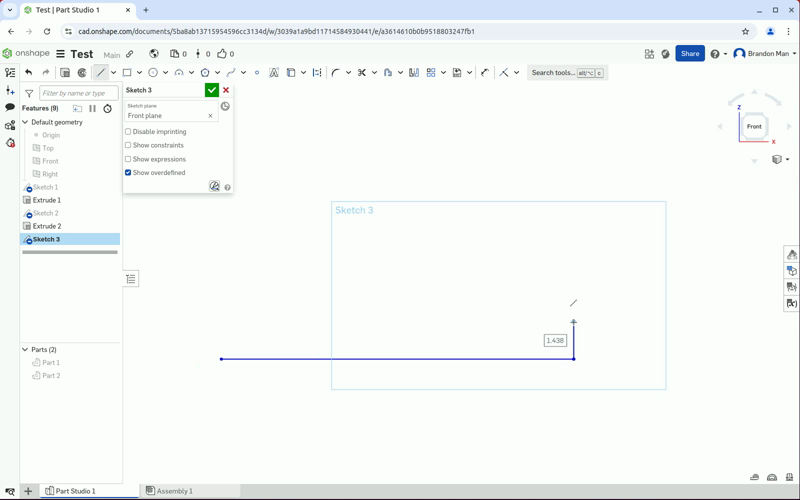
scroll(-6)
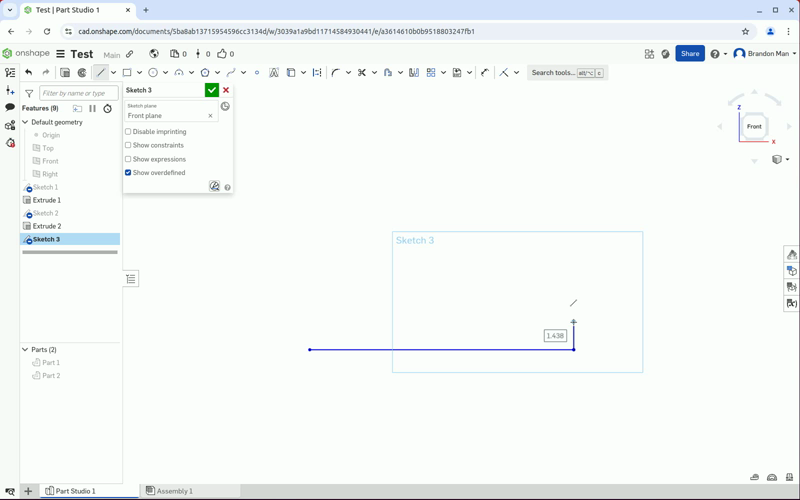
scroll(-6)
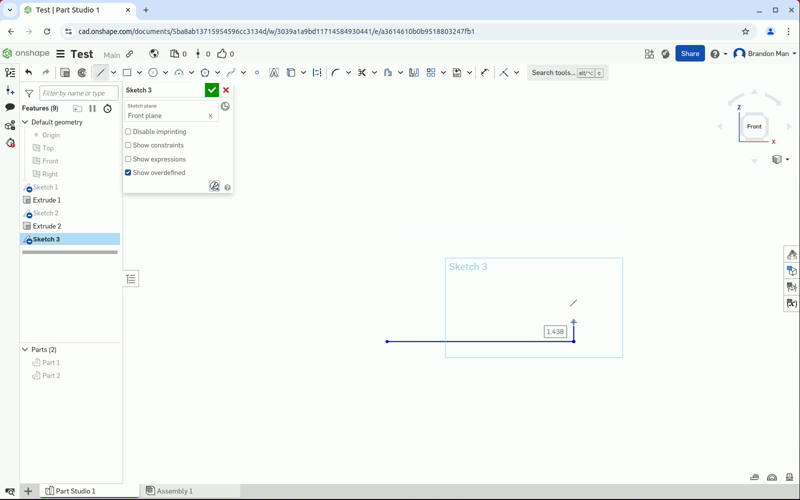
scroll(-6)
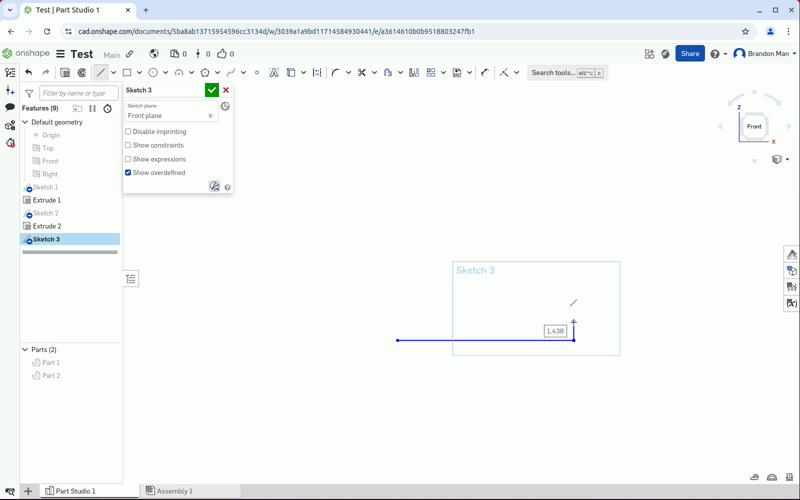
scroll(-6)
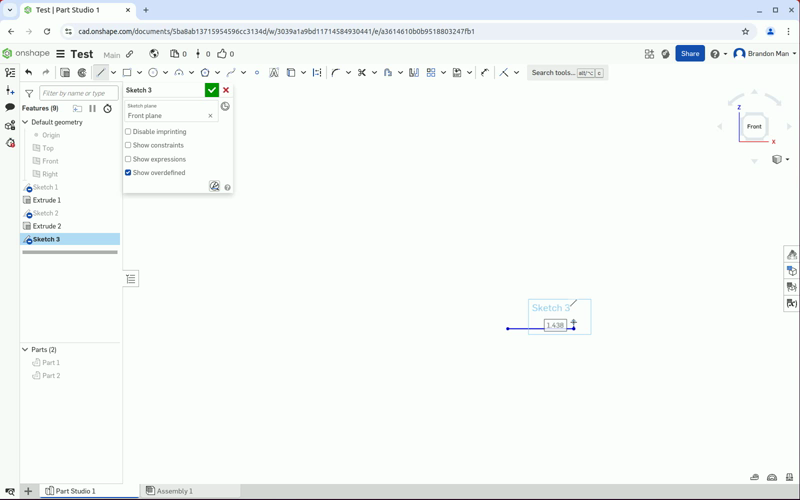
key_up(shift)
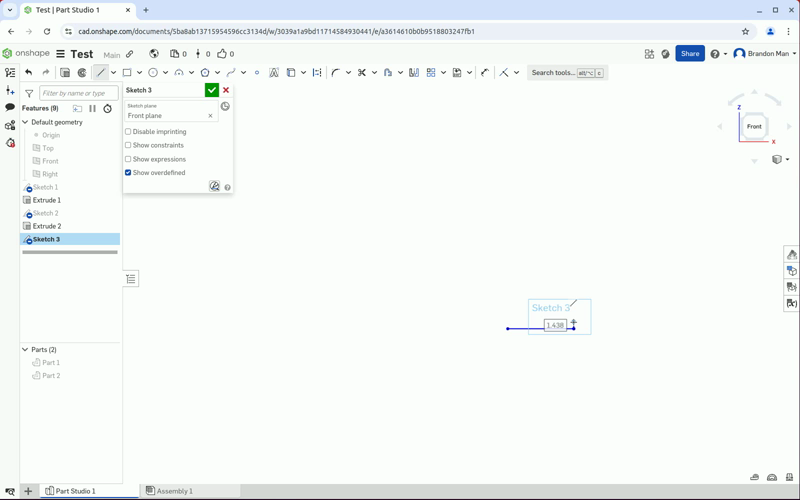
key_down(shift)
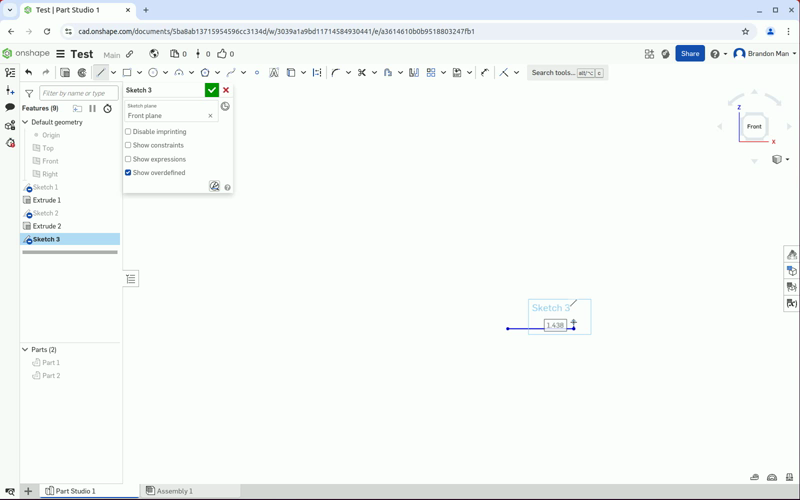
mouse_move(507, 321)
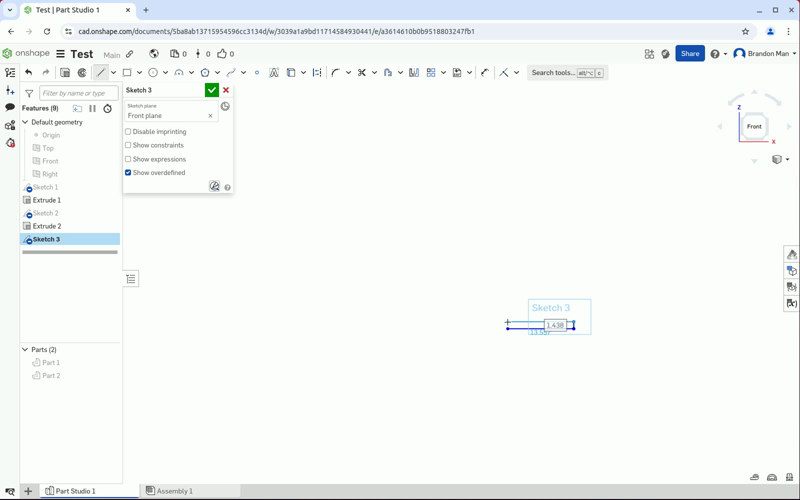
click(507, 321)
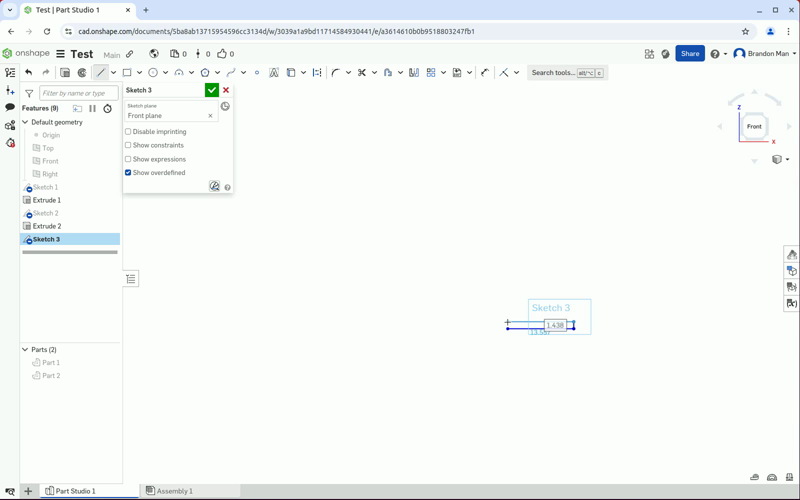
key_up(shift)
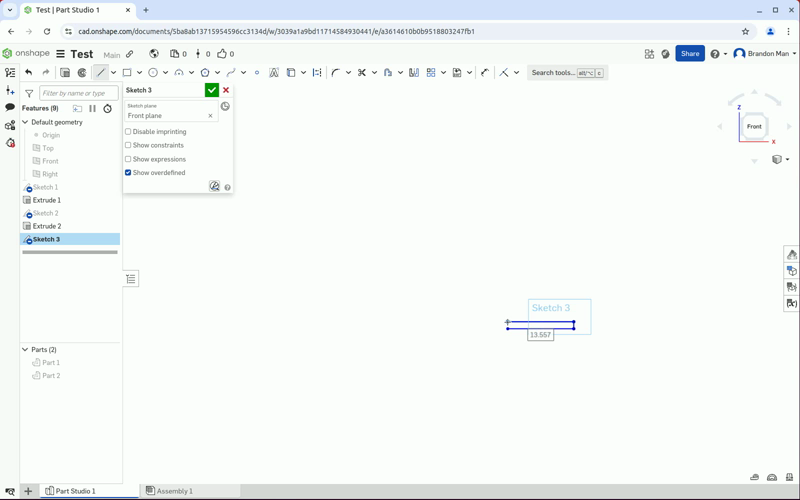
mouse_move(537, 321)
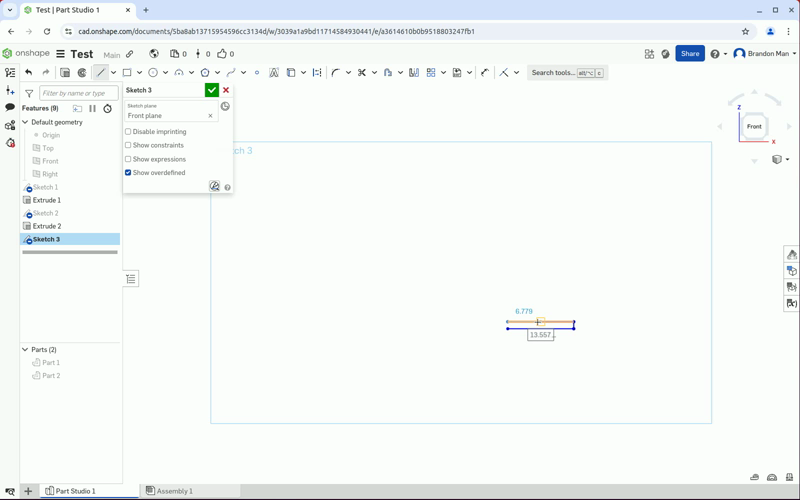
key_down(shift)
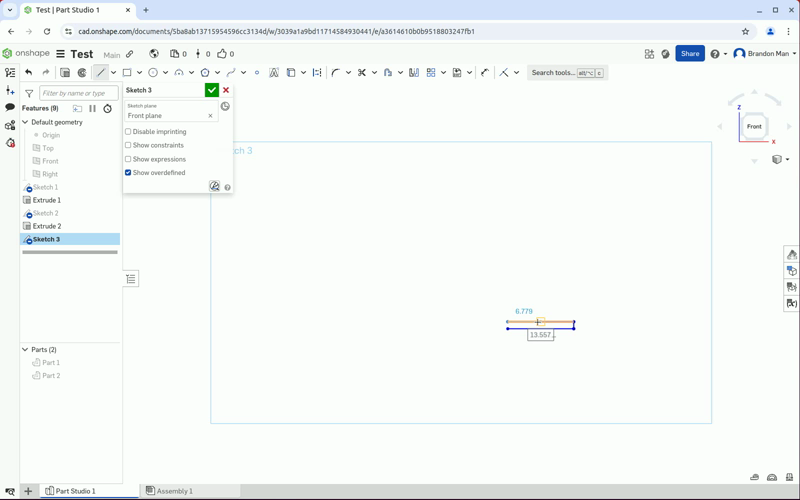
mouse_move(507, 328)
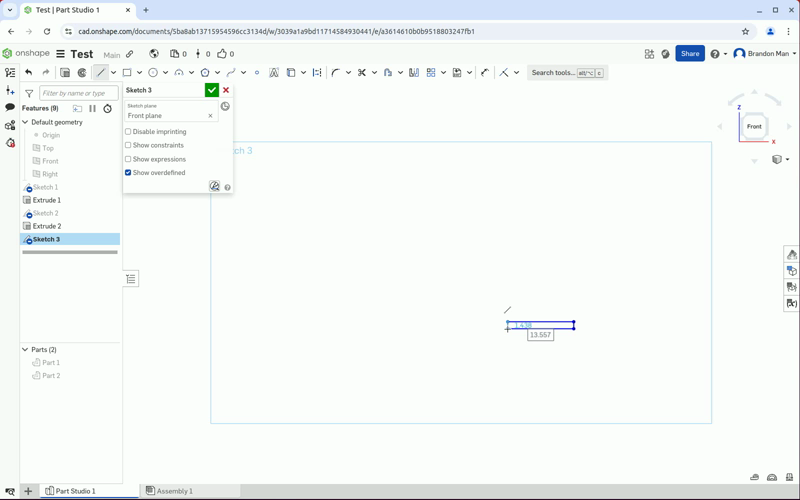
scroll(6)
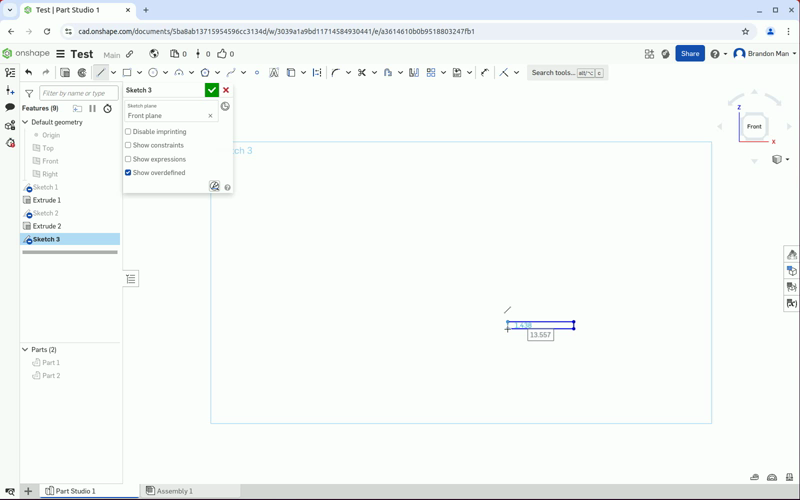
scroll(6)
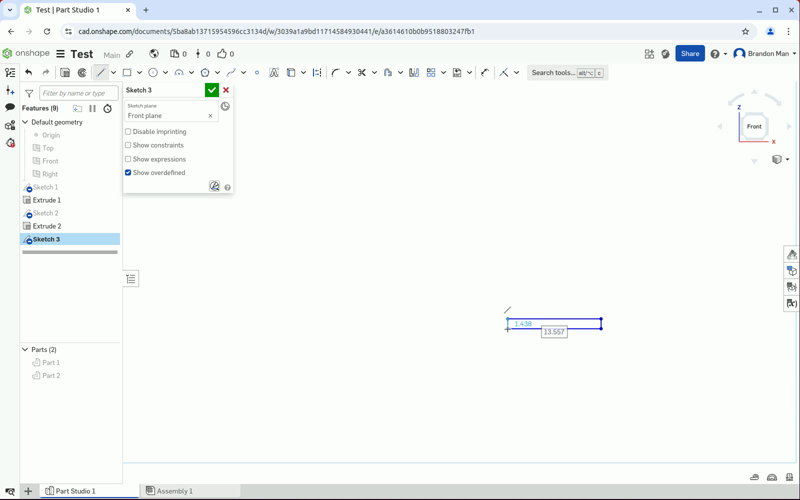
scroll(6)
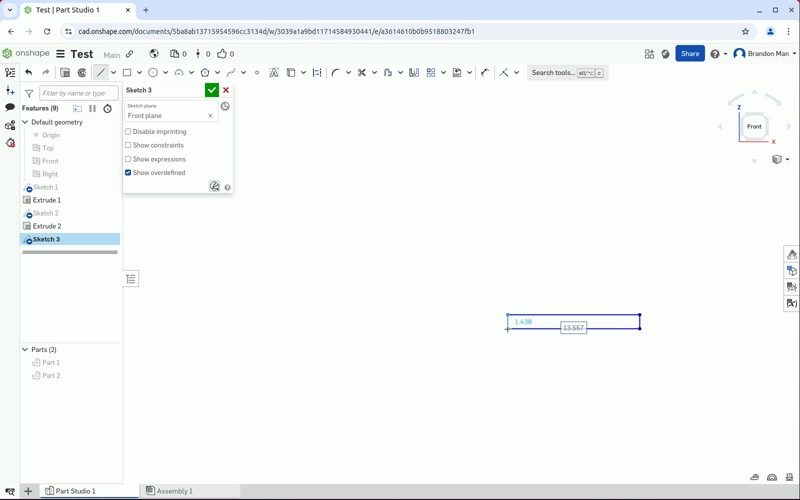
scroll(6)
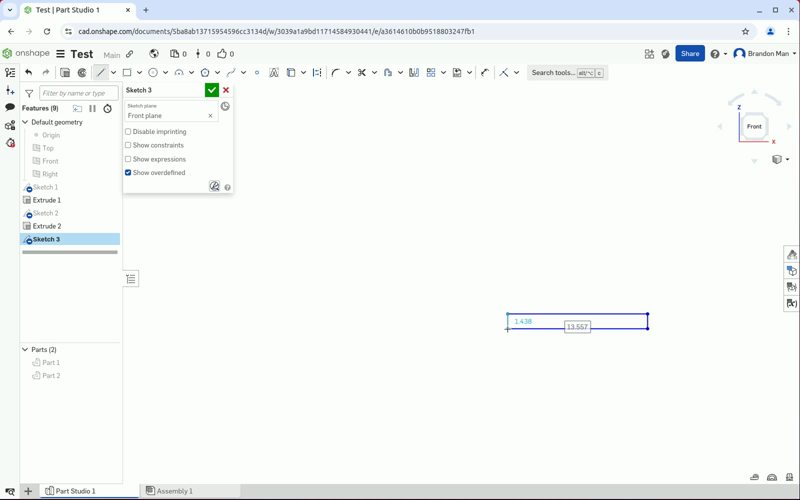
scroll(6)
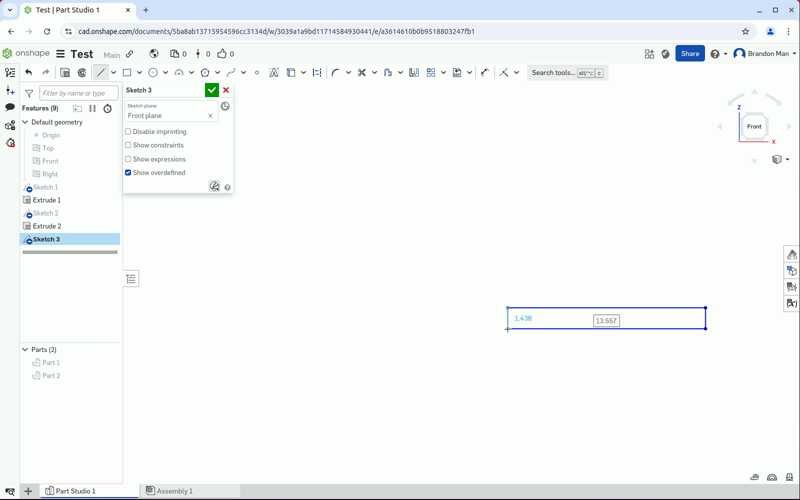
scroll(6)
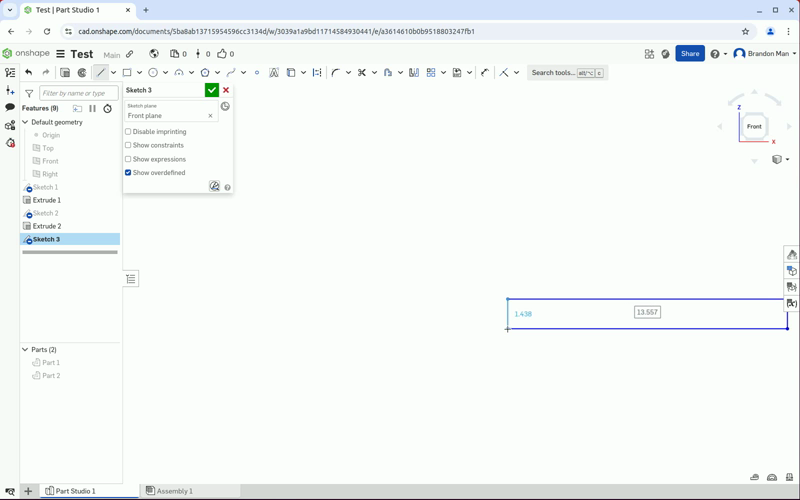
scroll(6)
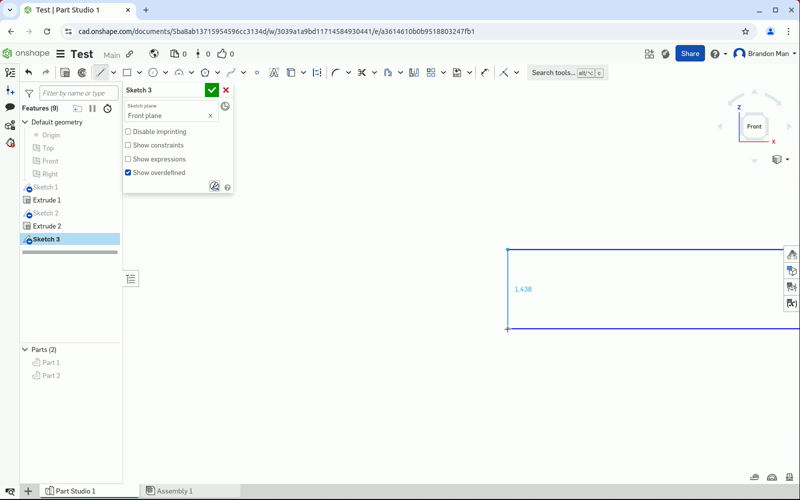
key_up(shift)
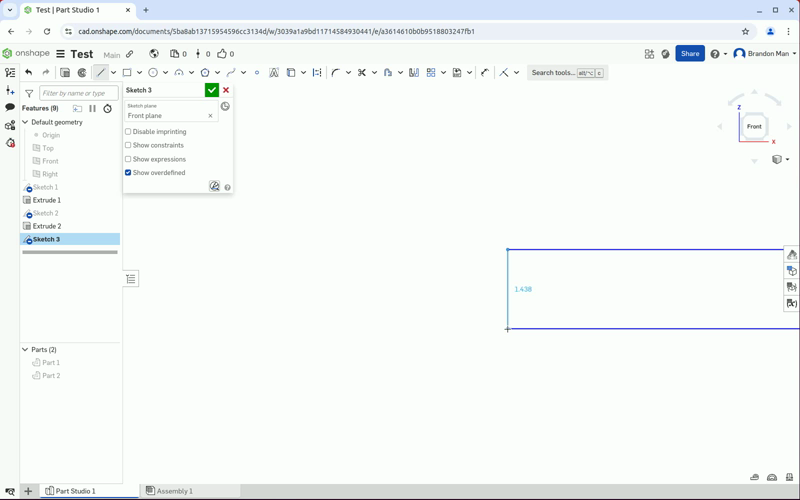
click(507, 328)
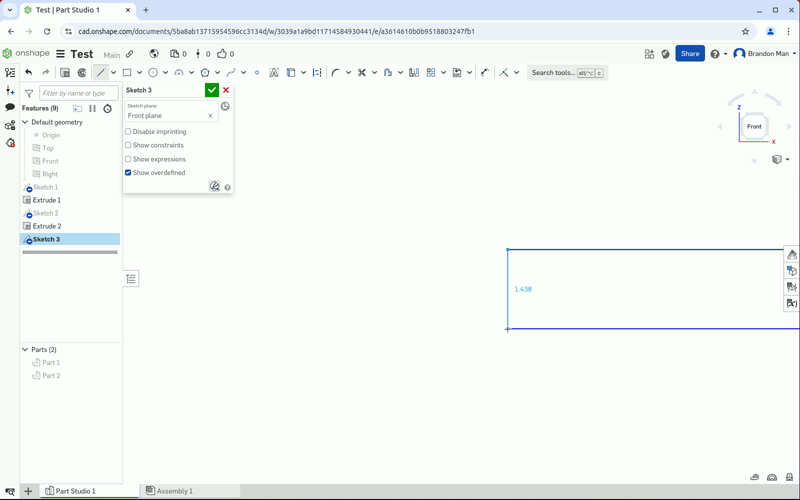
scroll(-6)
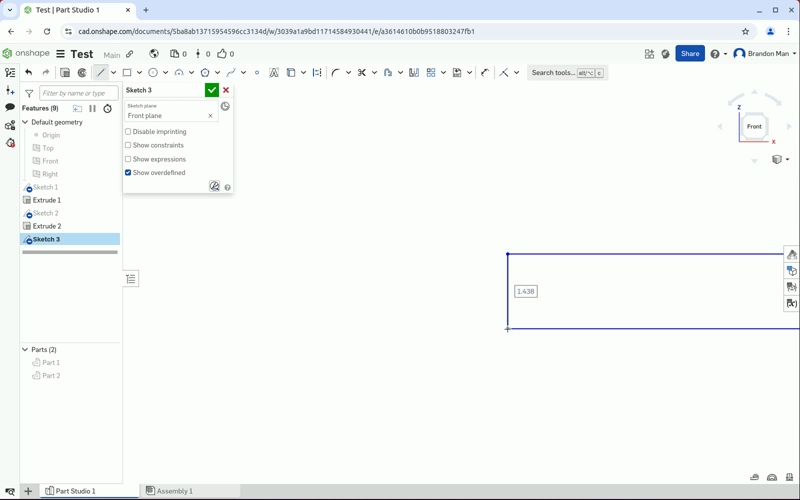
scroll(-6)
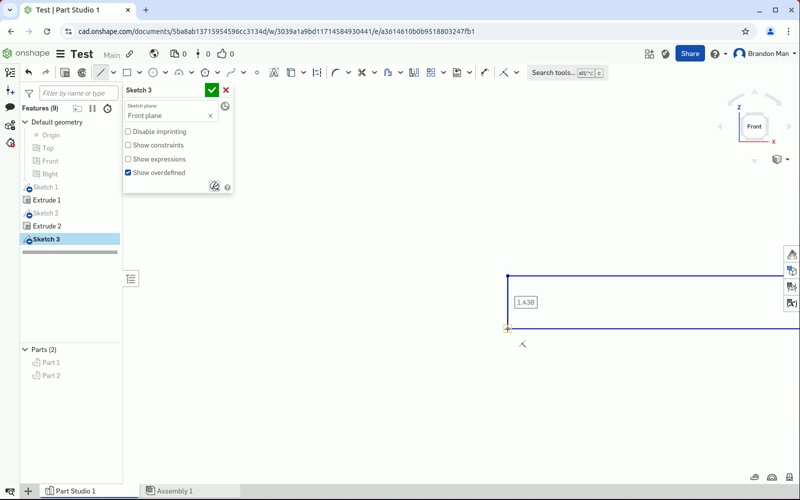
scroll(-6)
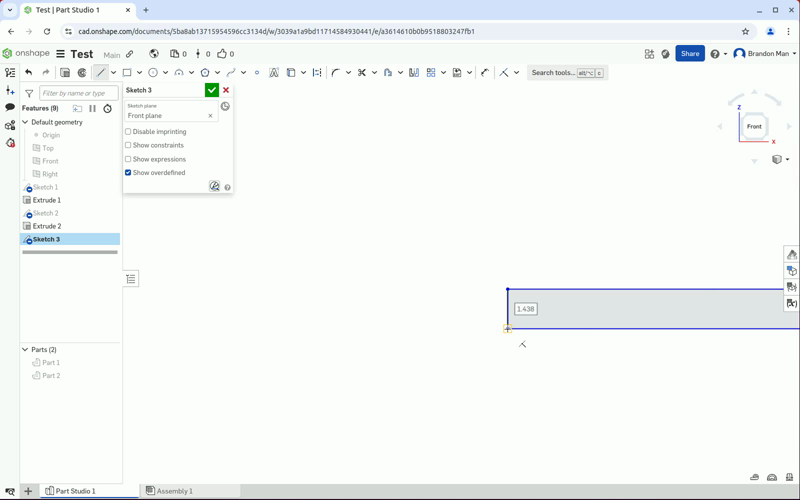
scroll(-6)
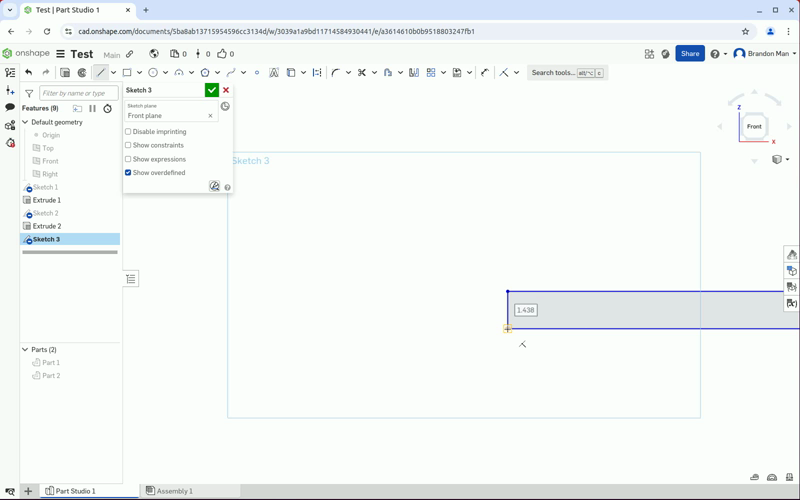
scroll(-6)
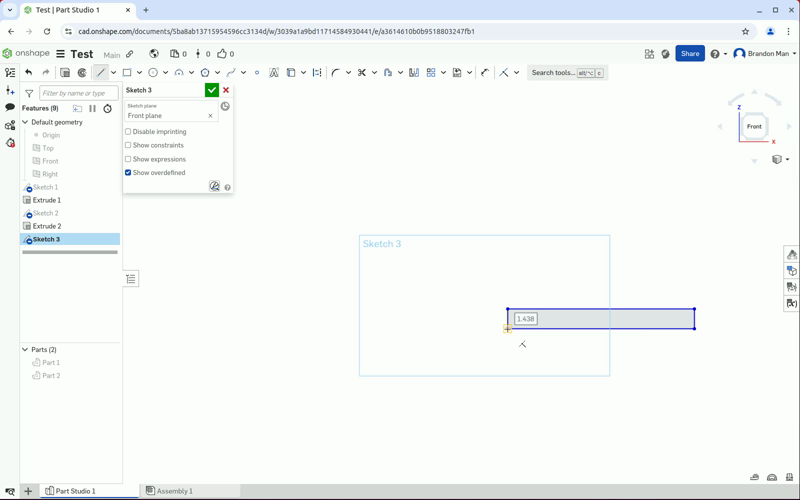
scroll(-6)
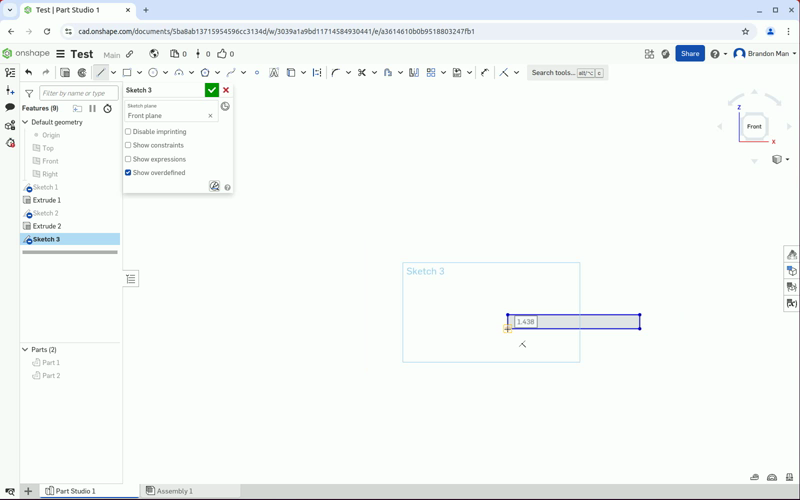
scroll(-6)
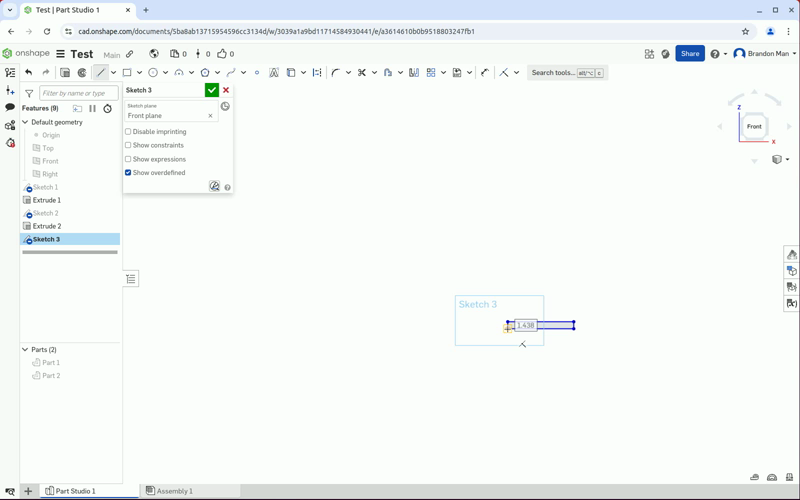
key(esc)
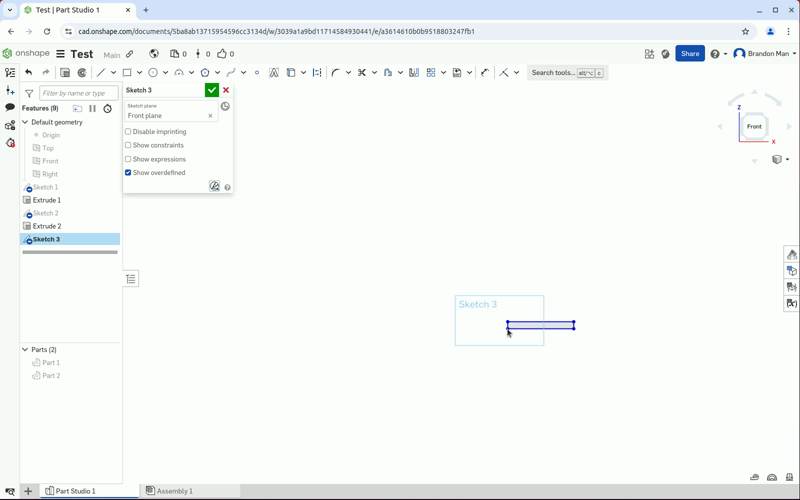
mouse_move(526, 322)
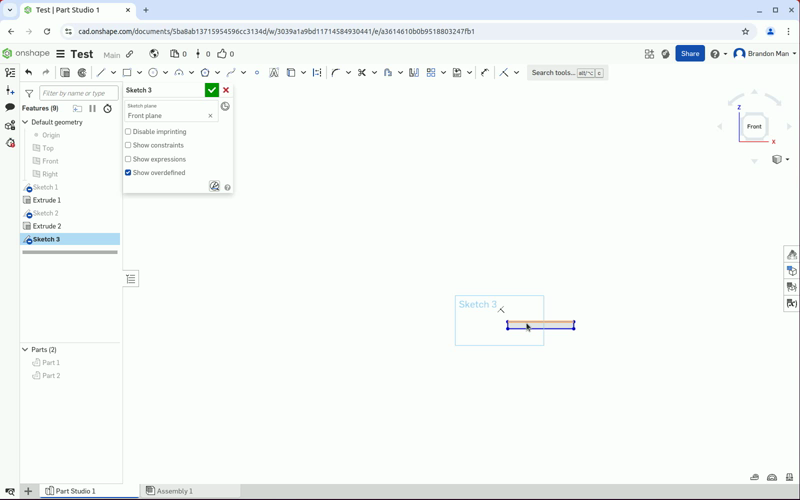
scroll(6)
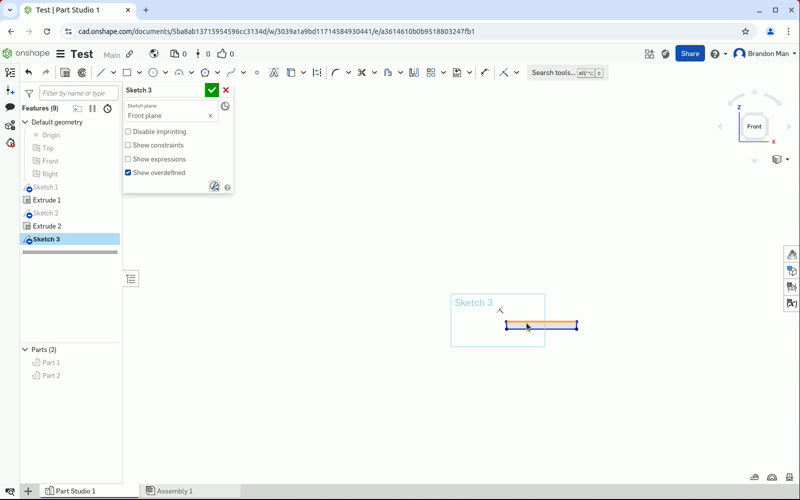
scroll(6)
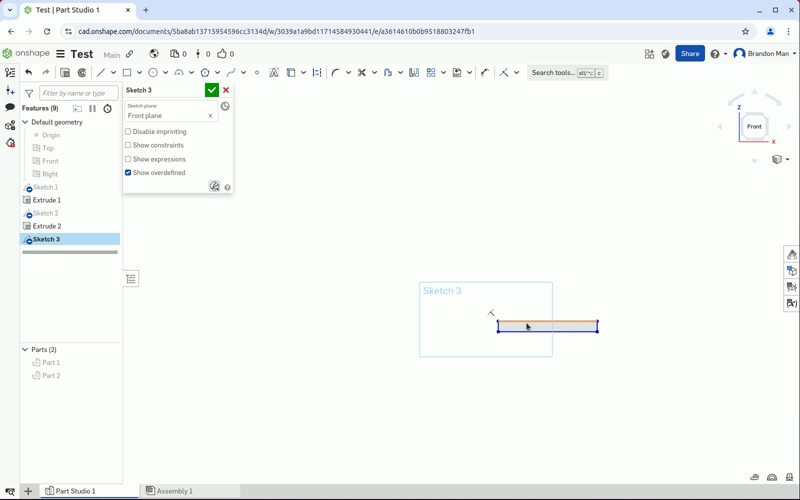
scroll(6)
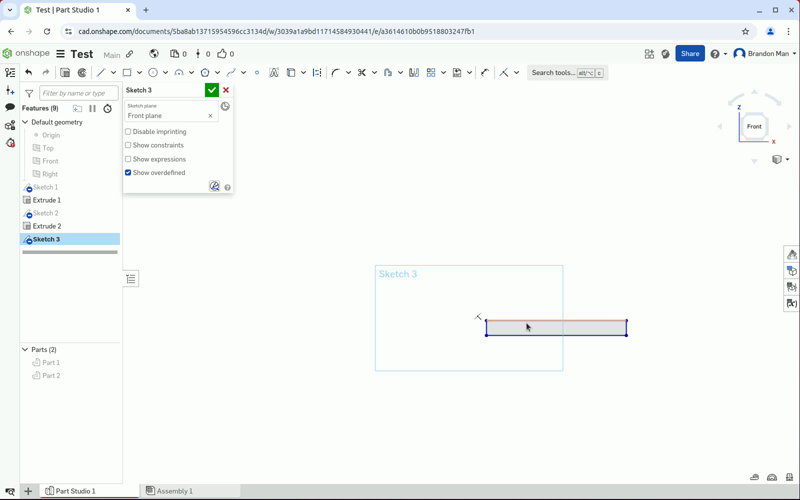
scroll(6)
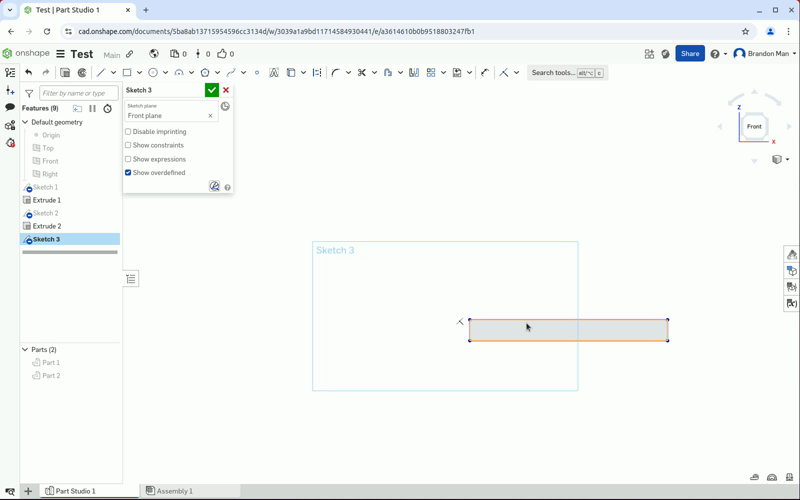
scroll(6)
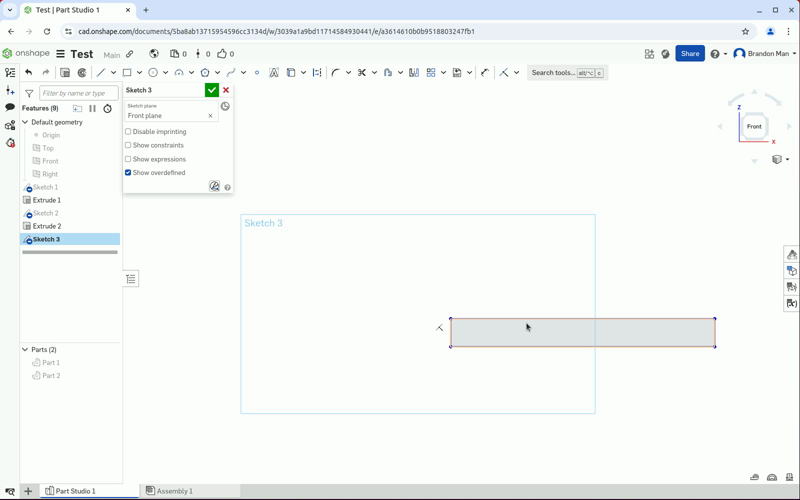
scroll(6)
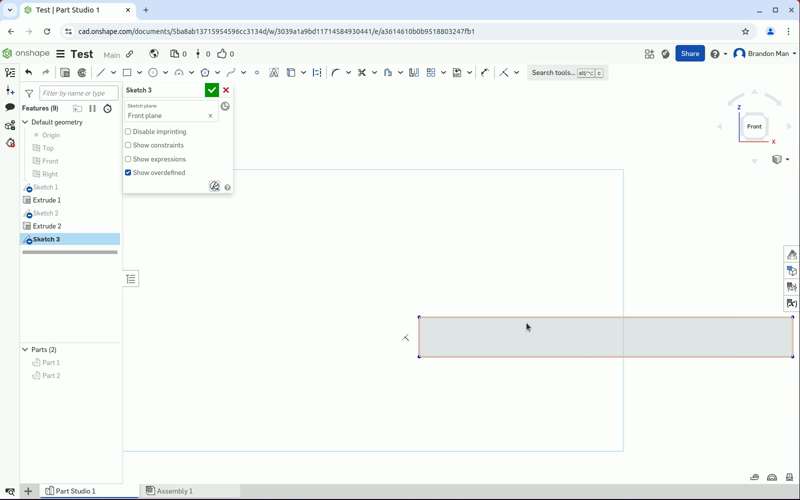
scroll(6)
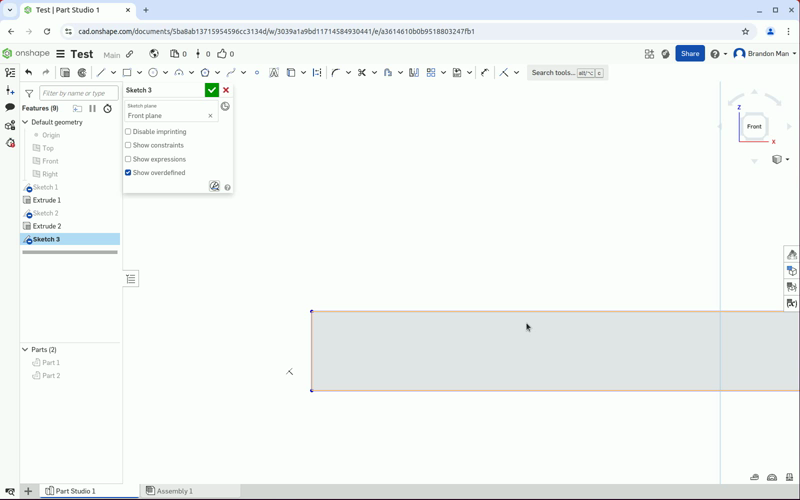
click(526, 322)
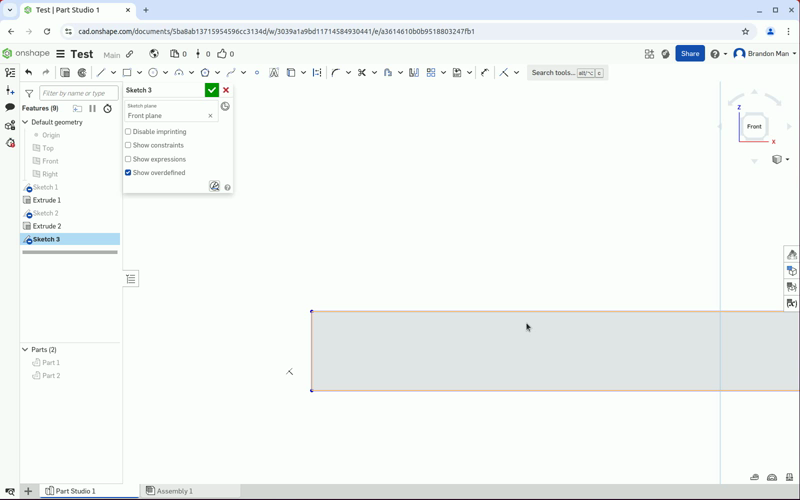
scroll(-6)
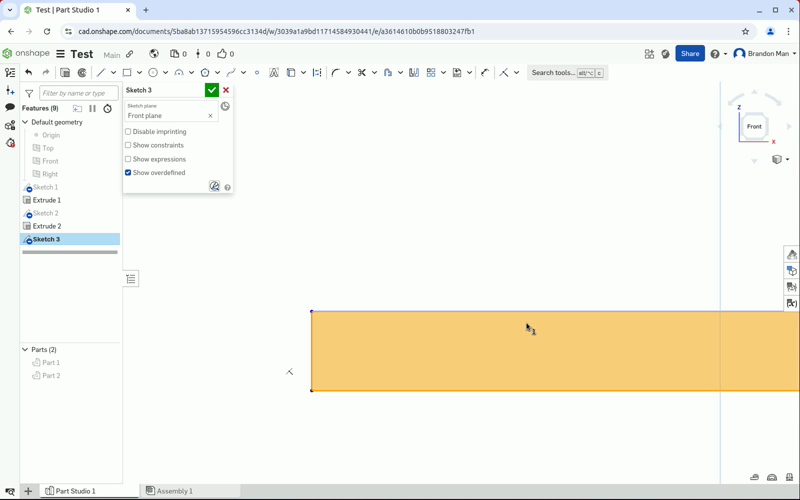
scroll(-6)
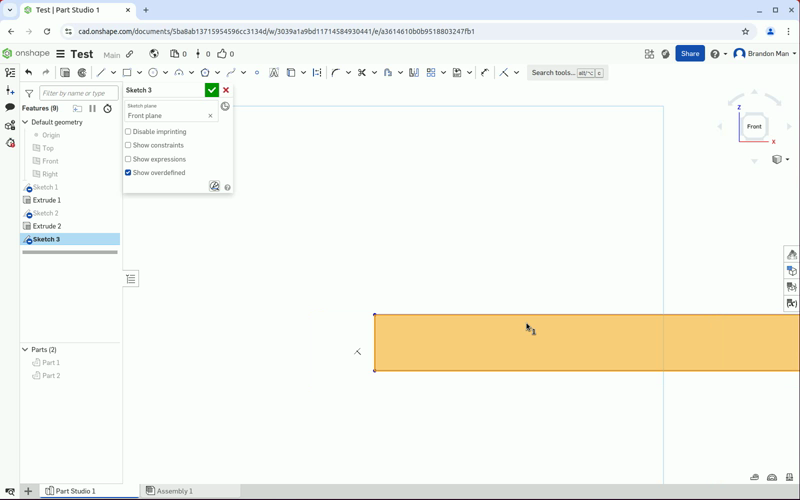
scroll(-6)
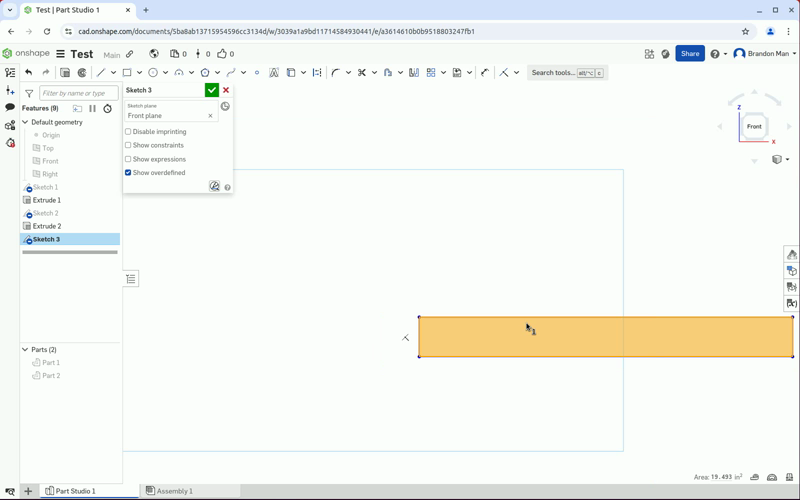
scroll(-6)
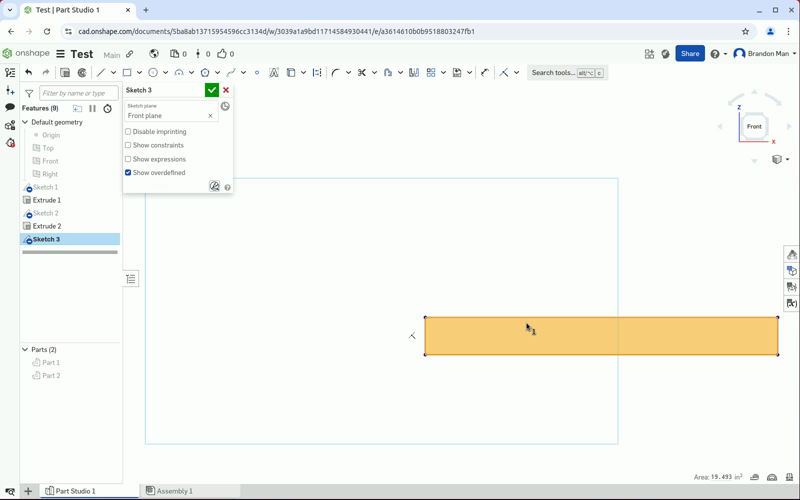
scroll(-6)
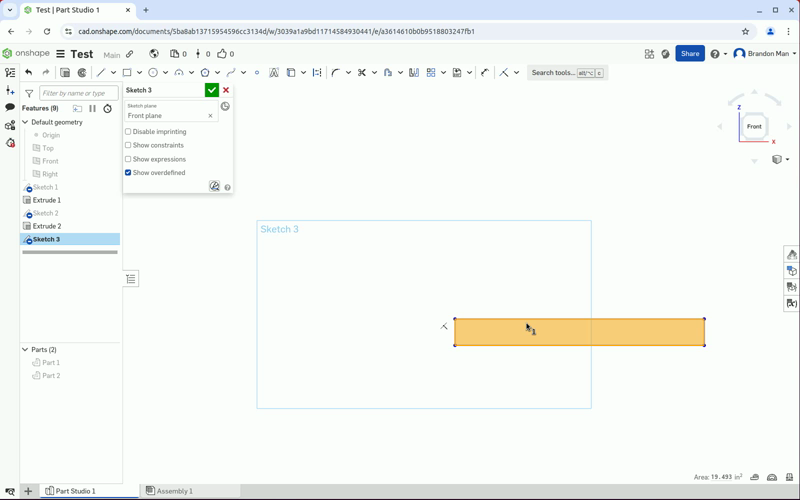
scroll(-6)
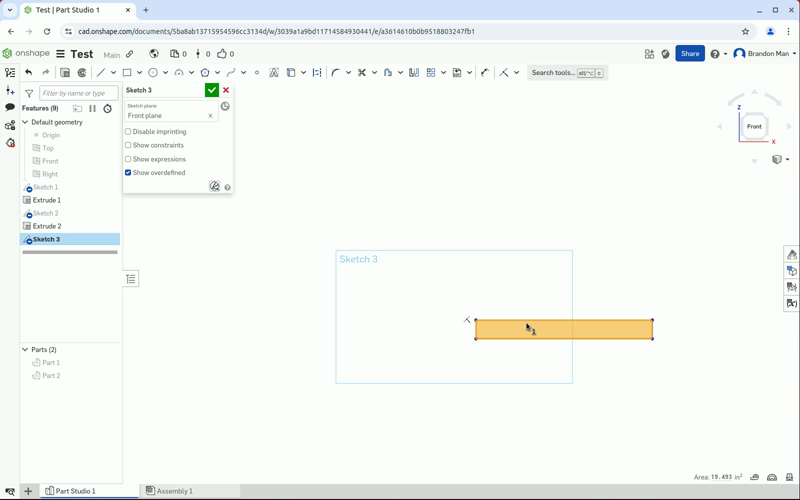
scroll(-6)
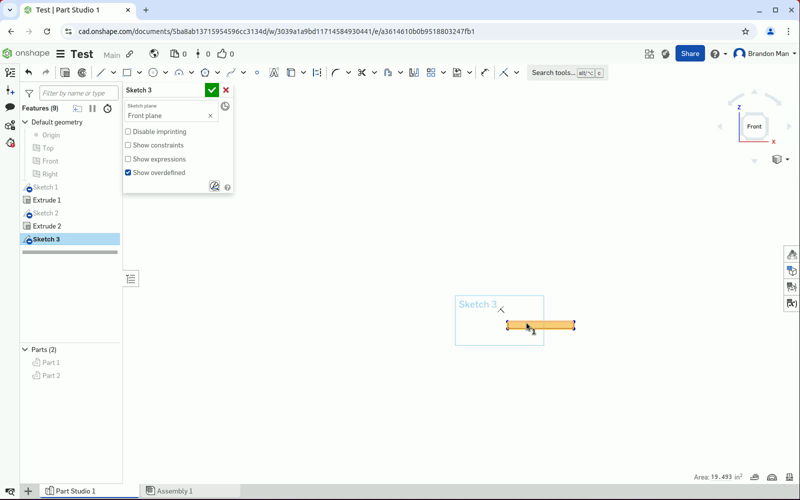
mouse_move(73, 352)
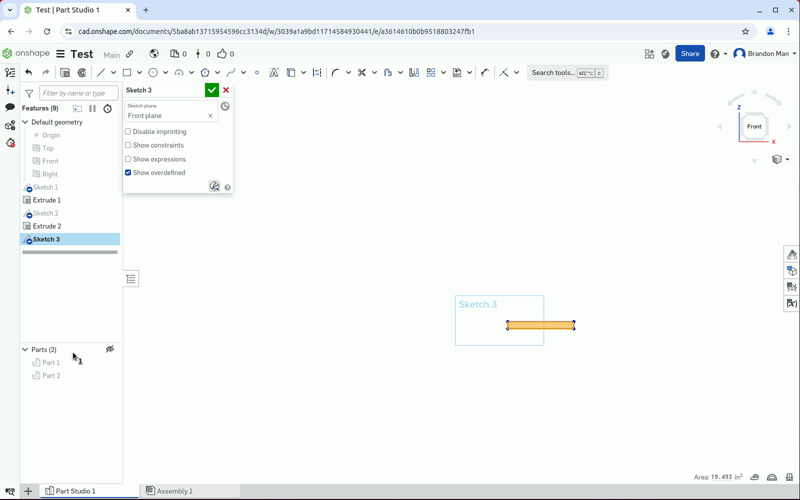
key(shift+y)
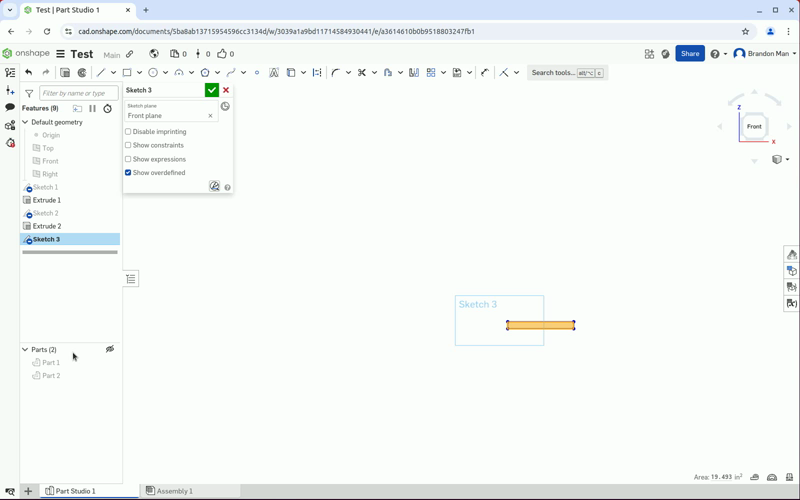
key(shift+e)
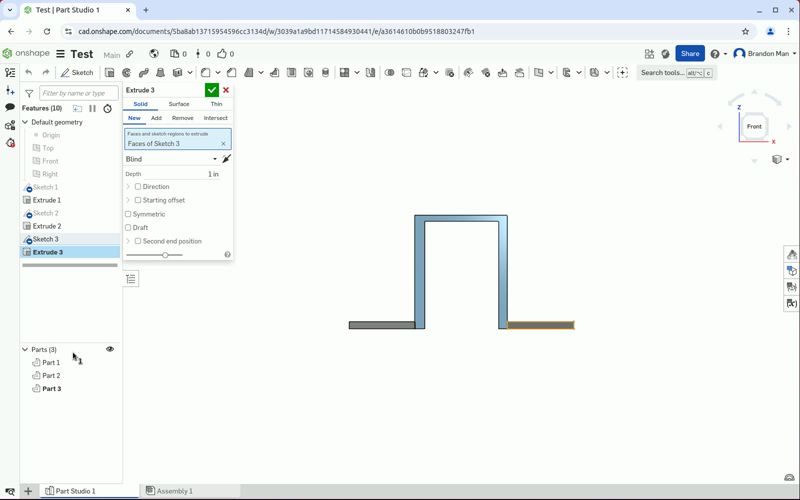
mouse_move(143, 106)
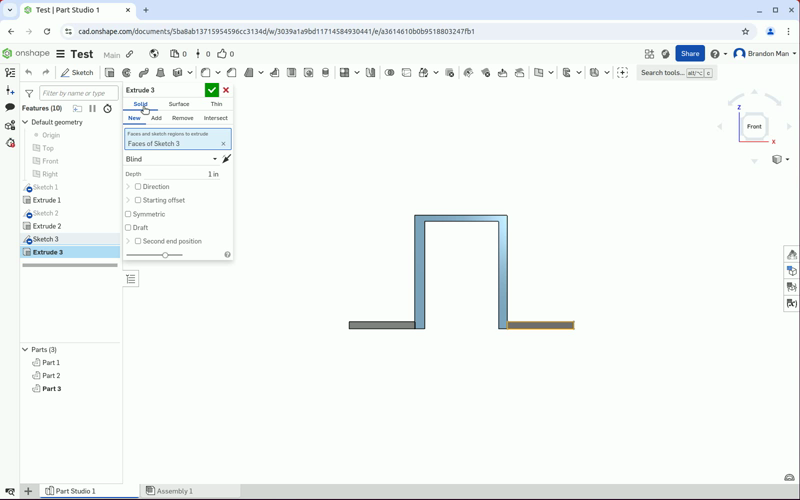
click(143, 106)
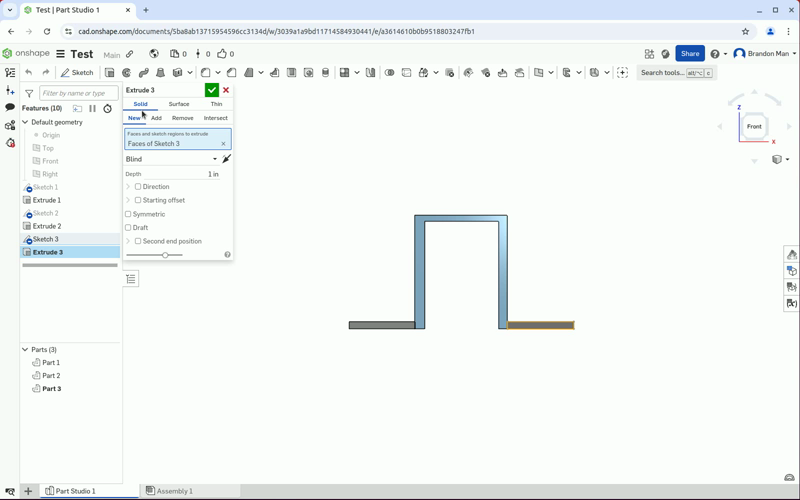
mouse_move(137, 120)
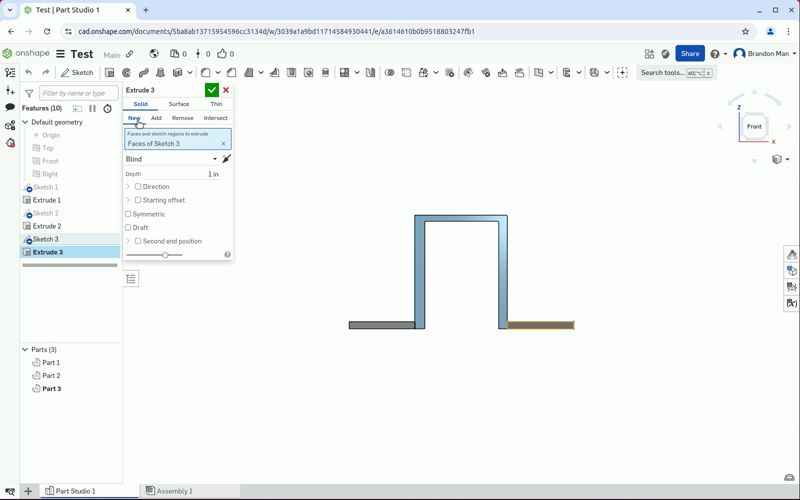
click(137, 120)
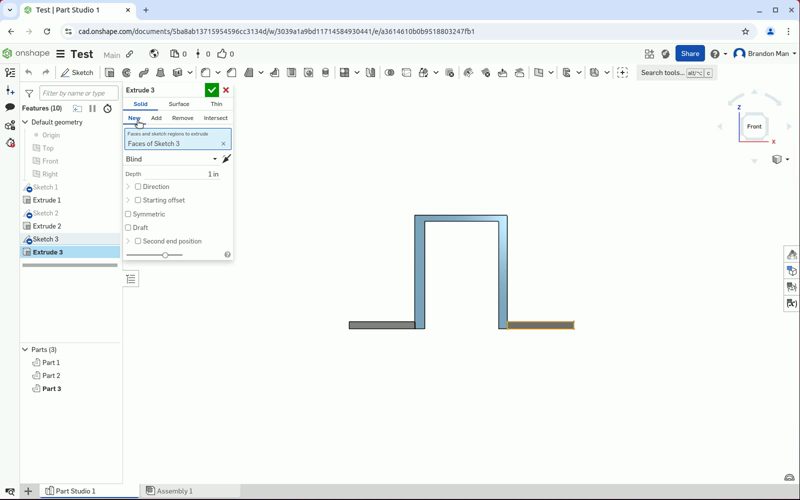
key(tab, 4)
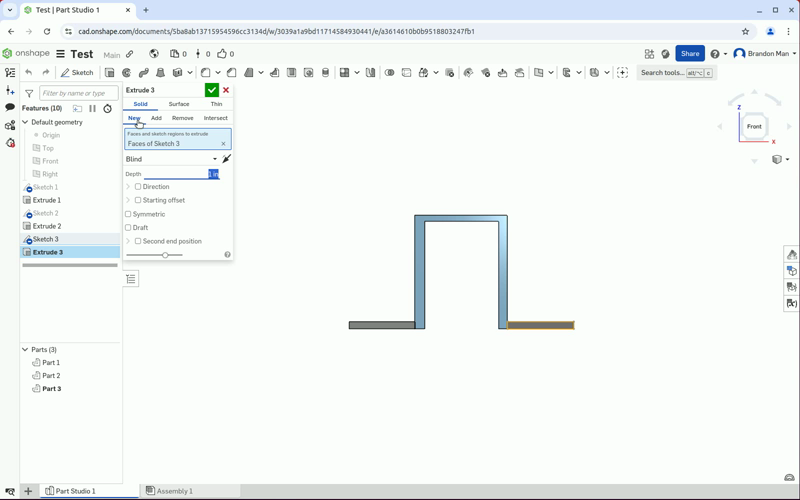
text(12.758)
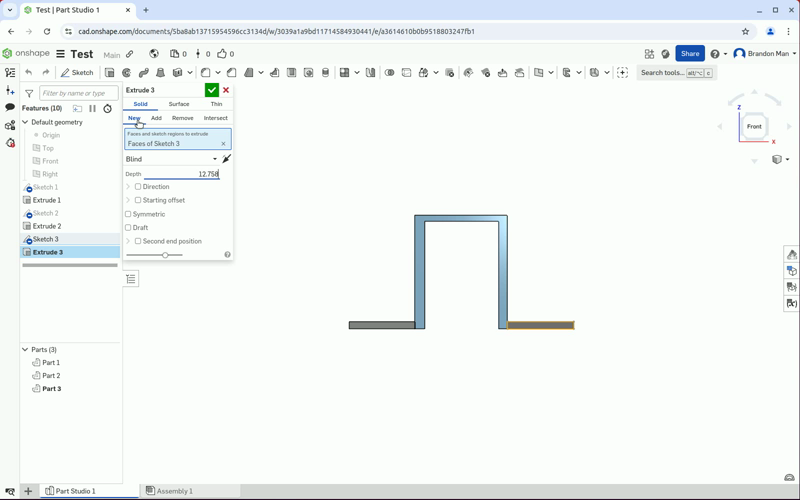
key(enter)
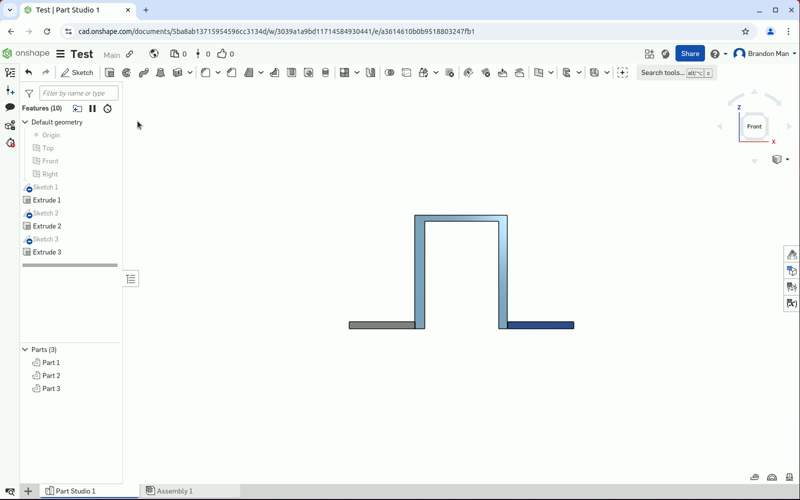
key(shift+h)
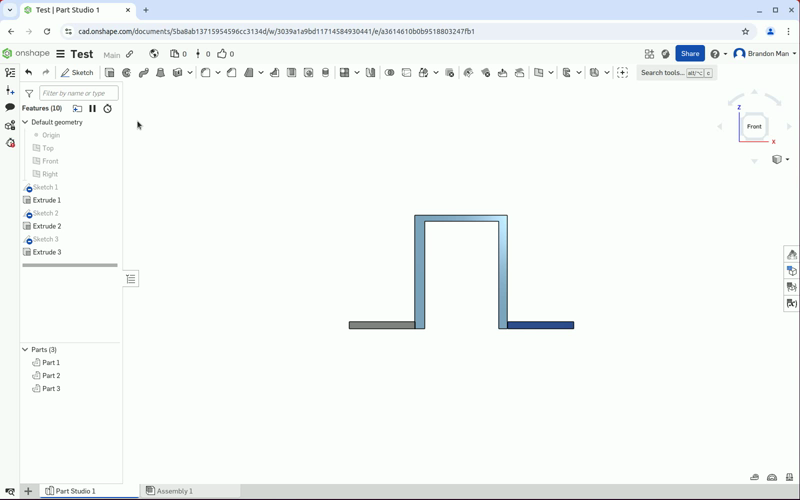
key(shift+h)
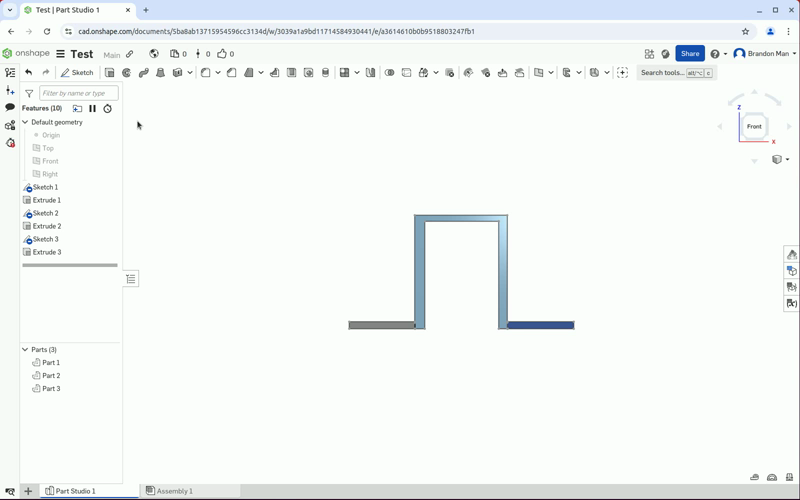
key(shift+7)
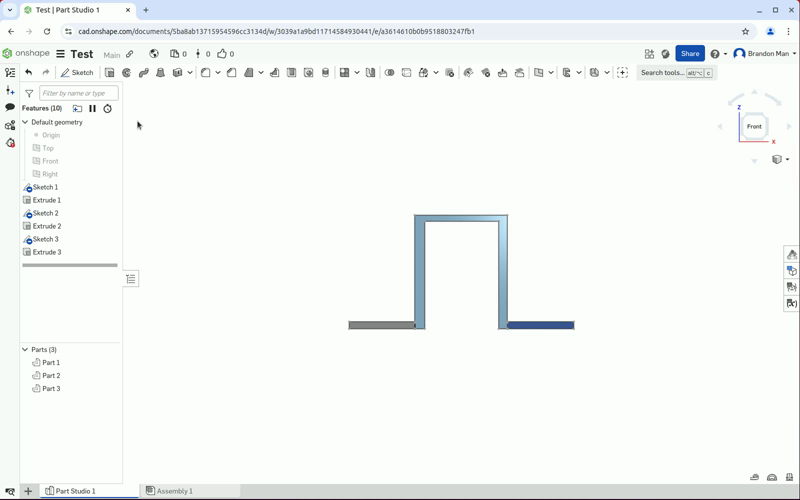
key(left, 2)
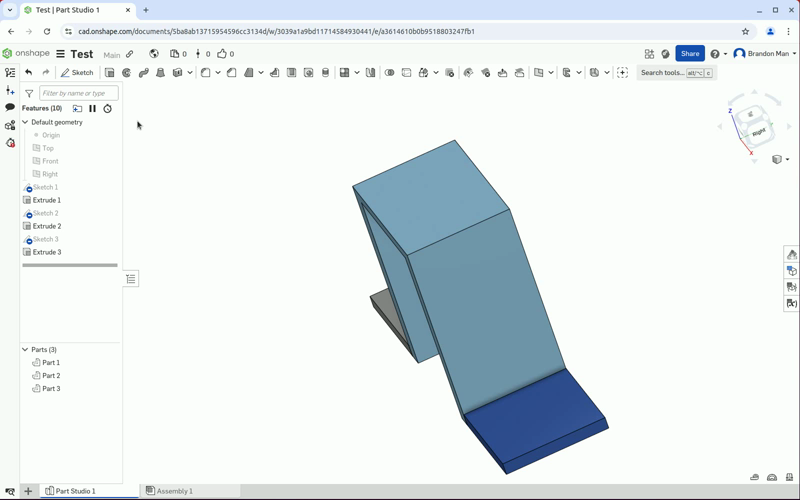
key(down, 2)
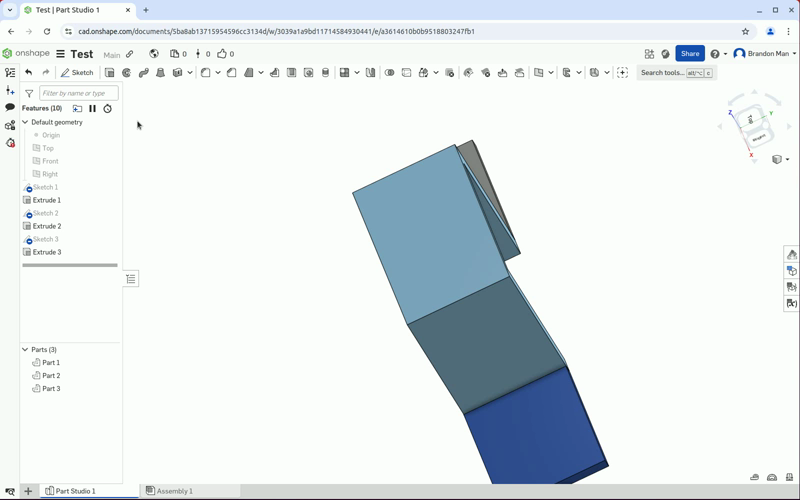
key(up, 2)
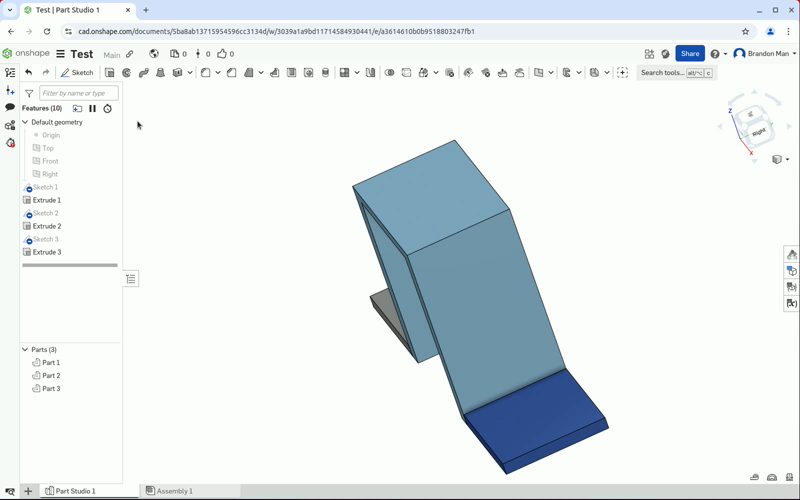
key(right, 2)
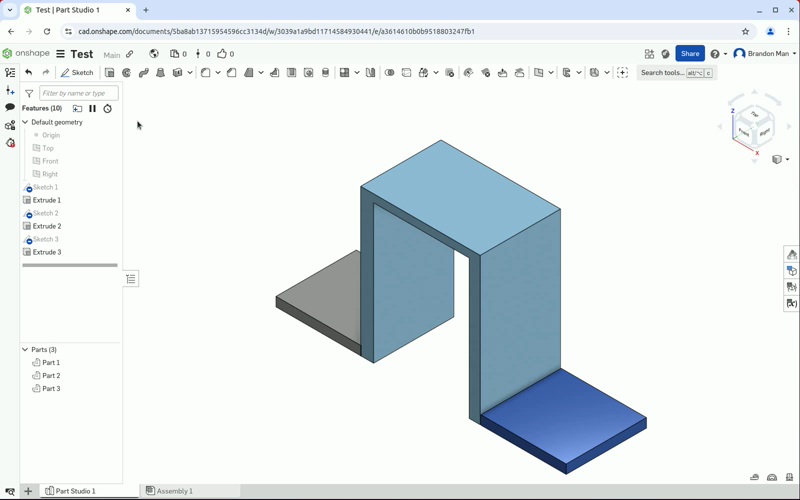
mouse_move(73, 189)
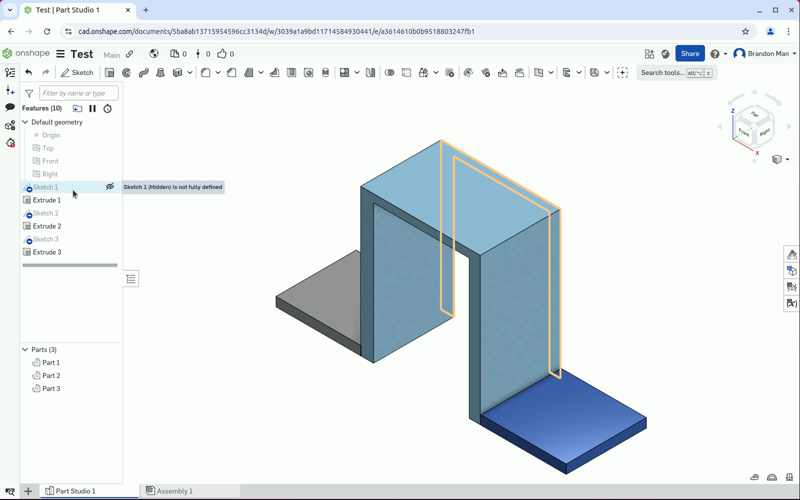
click(73, 189)